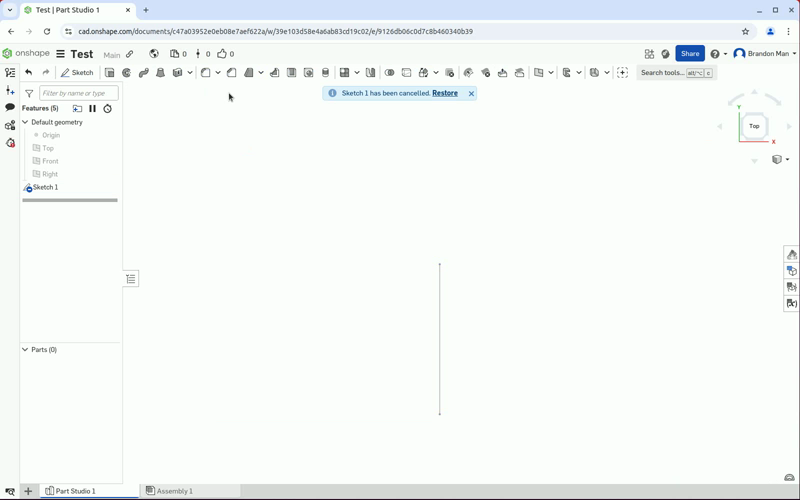
key(shift+h)
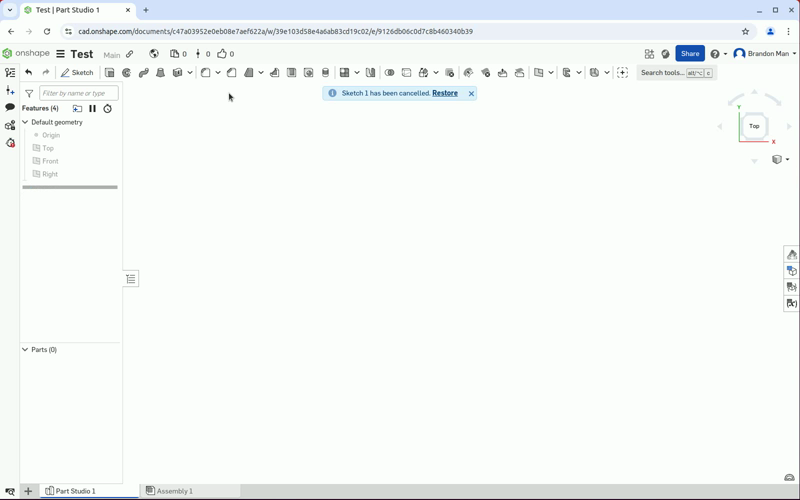
key(shift+s)
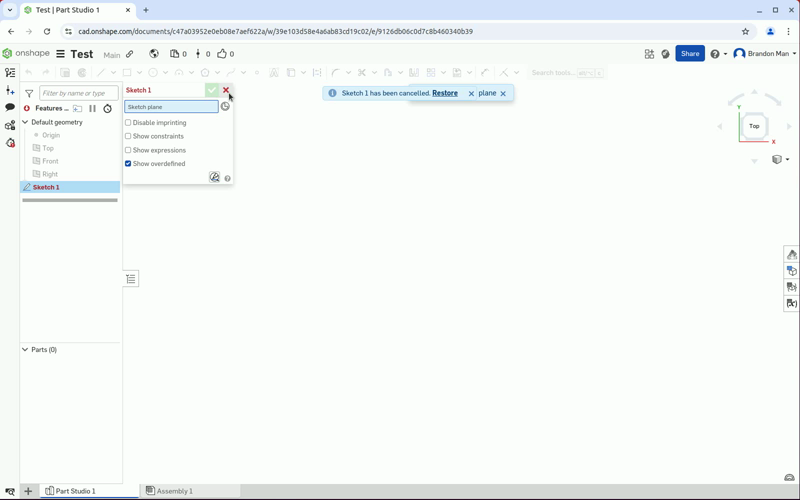
mouse_move(73, 150)
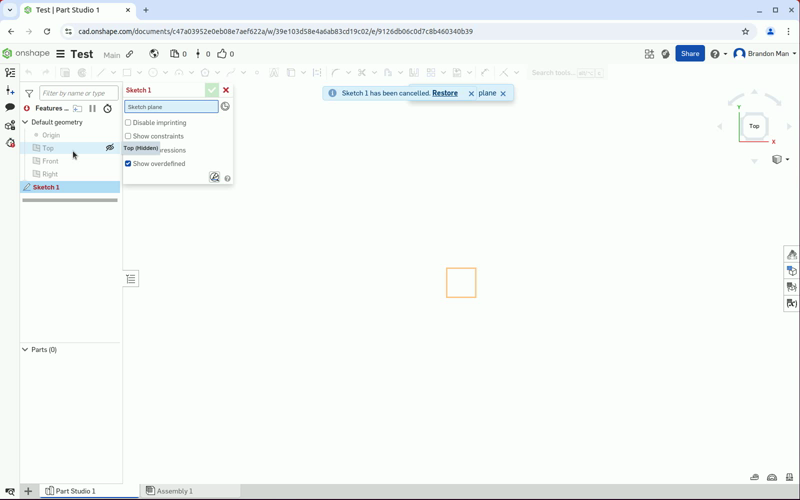
click(73, 150)
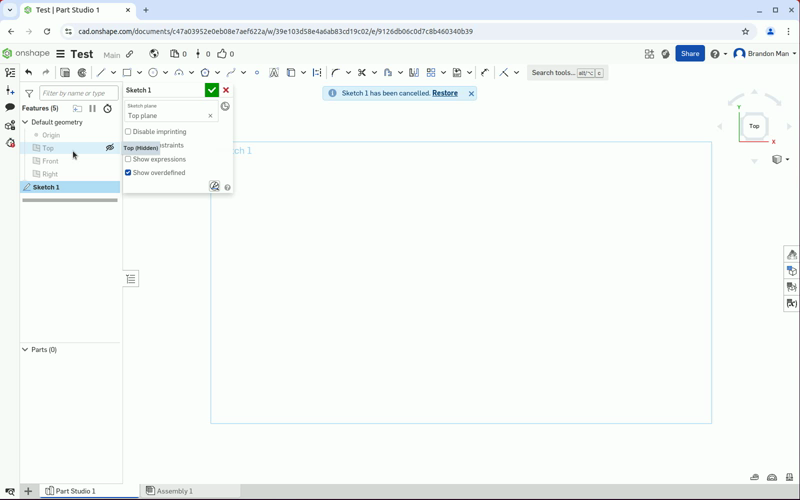
mouse_move(73, 352)
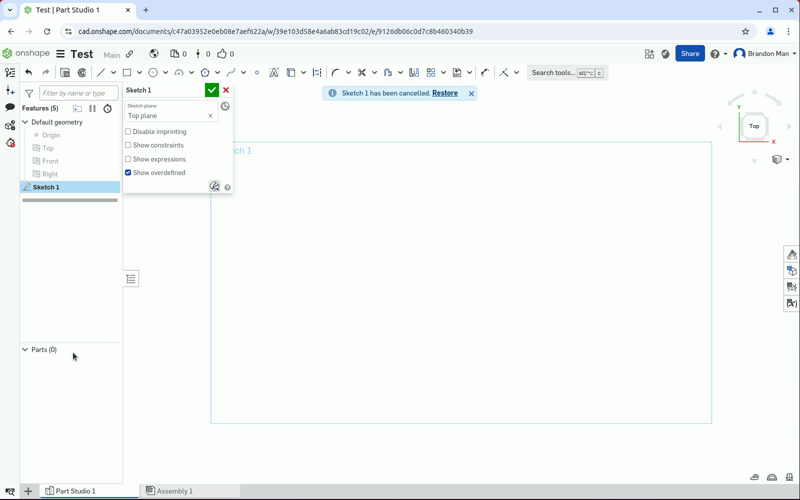
key(y)
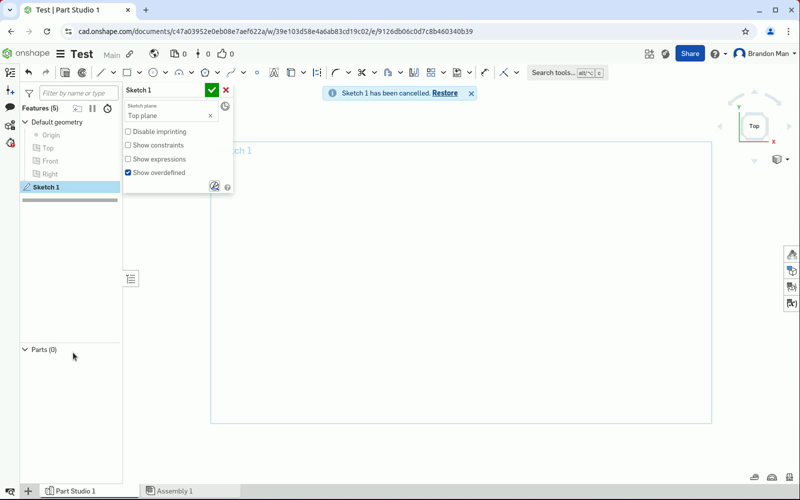
key(l)
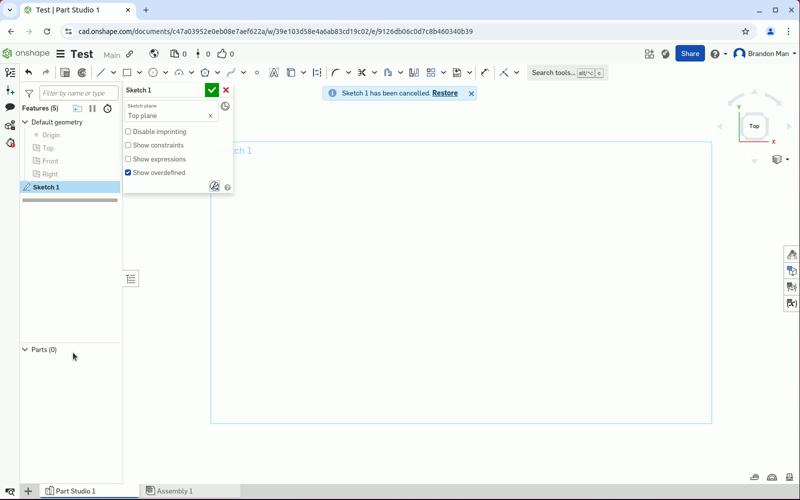
key_down(shift)
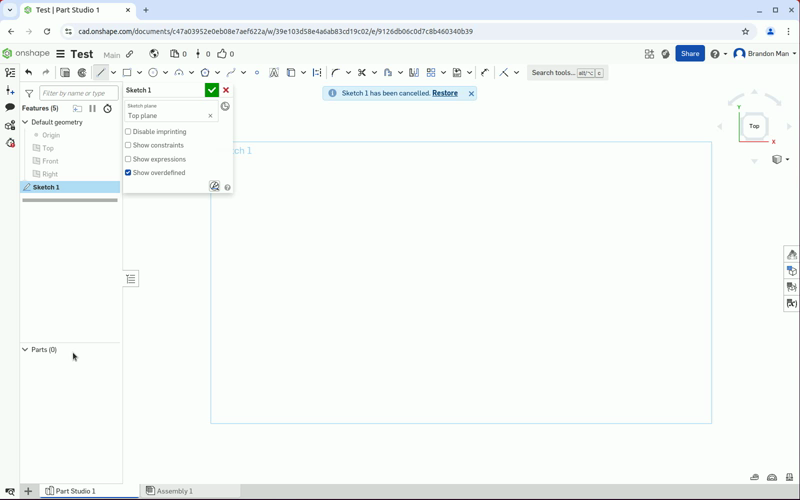
mouse_move(460, 395)
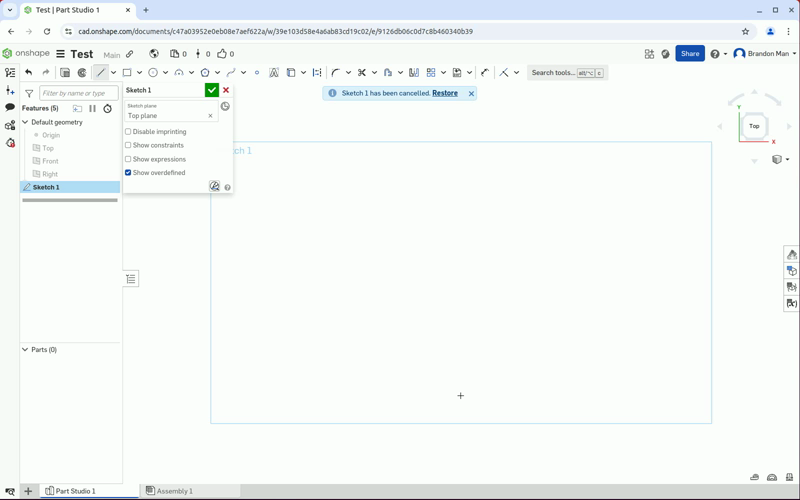
click(460, 395)
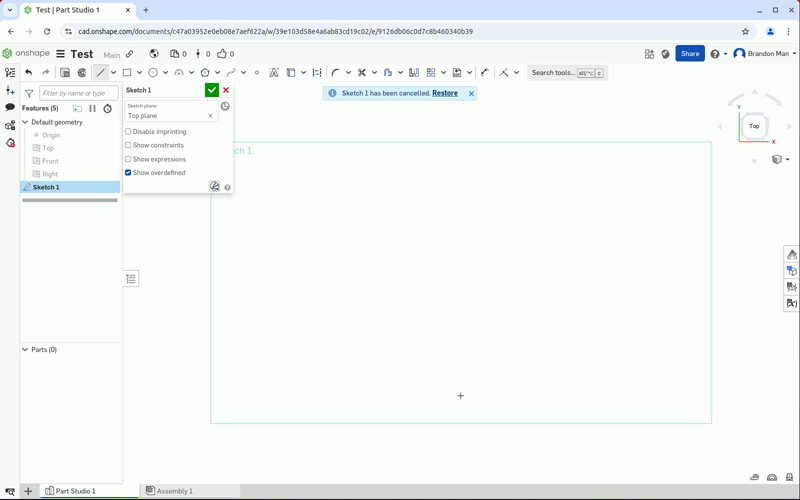
key_up(shift)
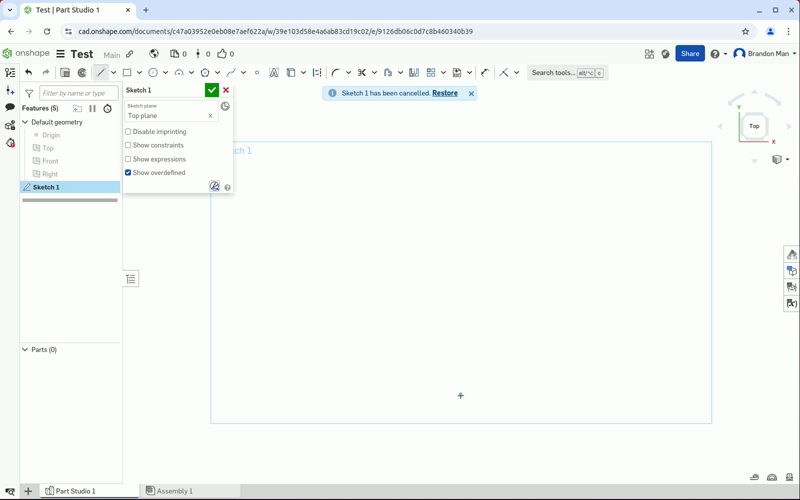
key_down(shift)
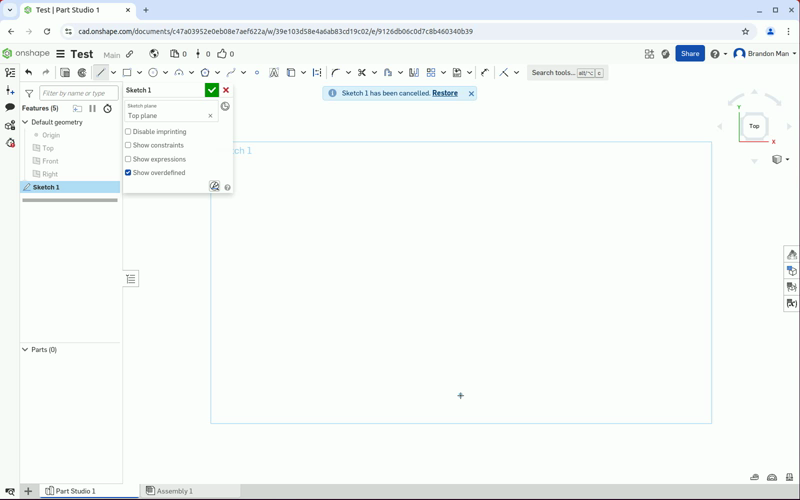
mouse_move(566, 395)
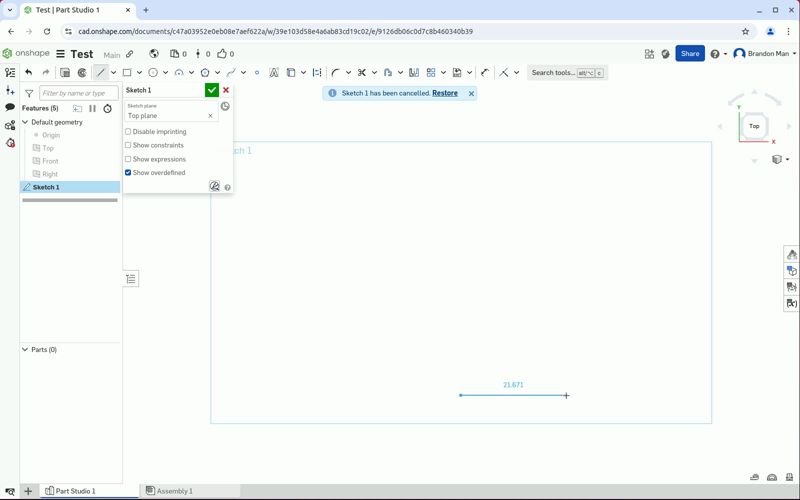
click(566, 395)
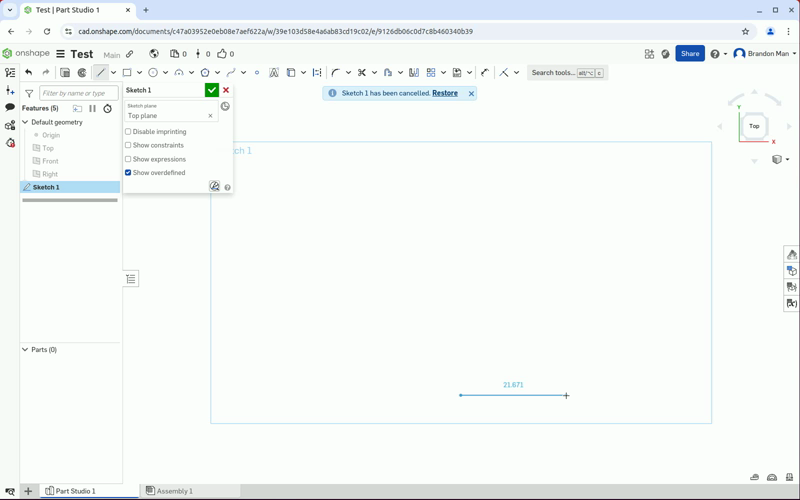
key_up(shift)
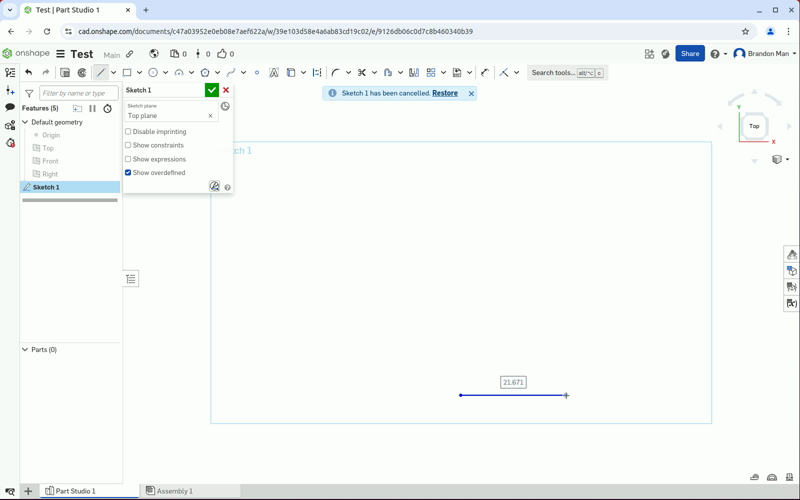
key_down(shift)
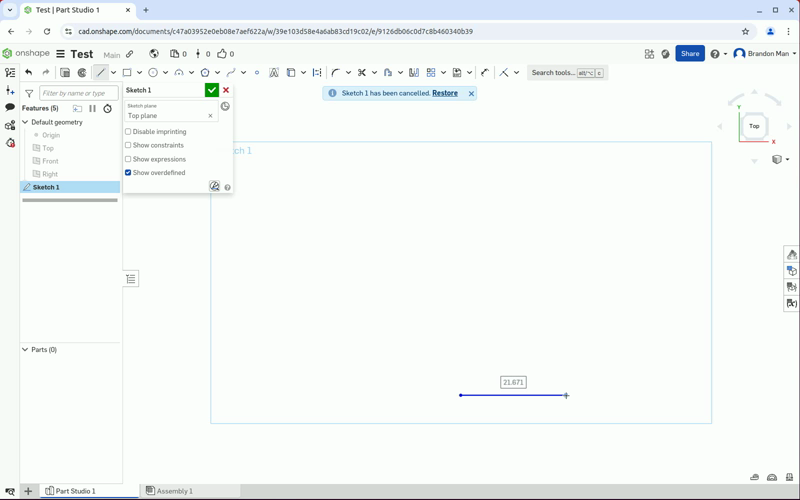
mouse_move(566, 282)
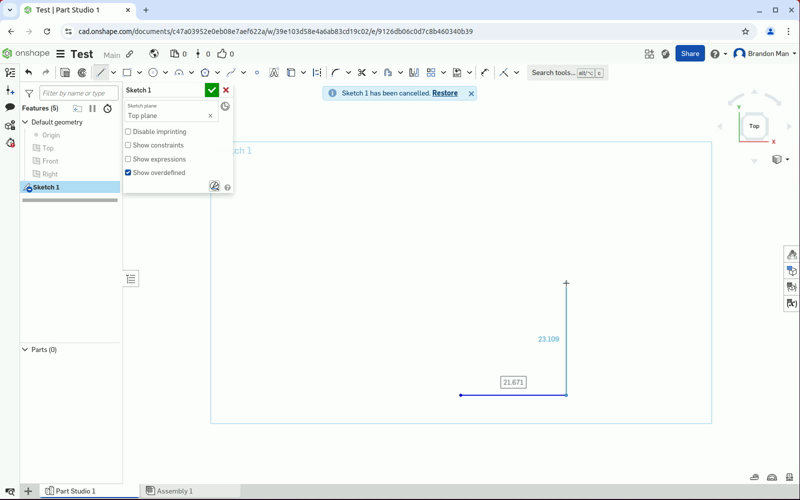
click(566, 282)
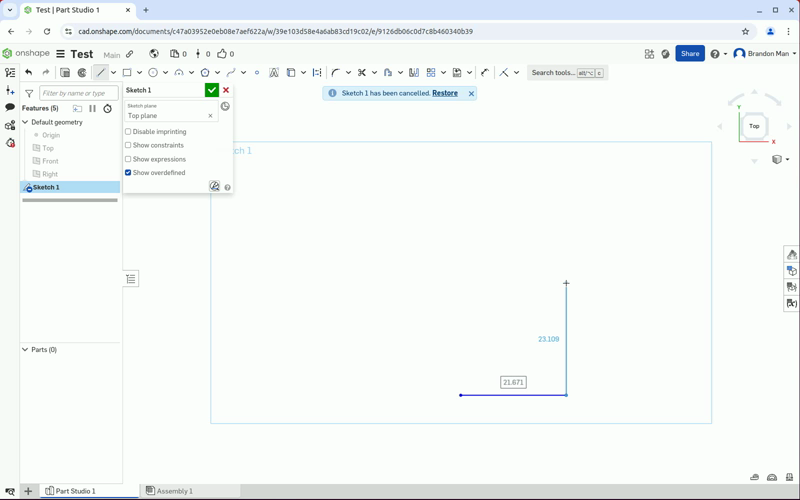
key_up(shift)
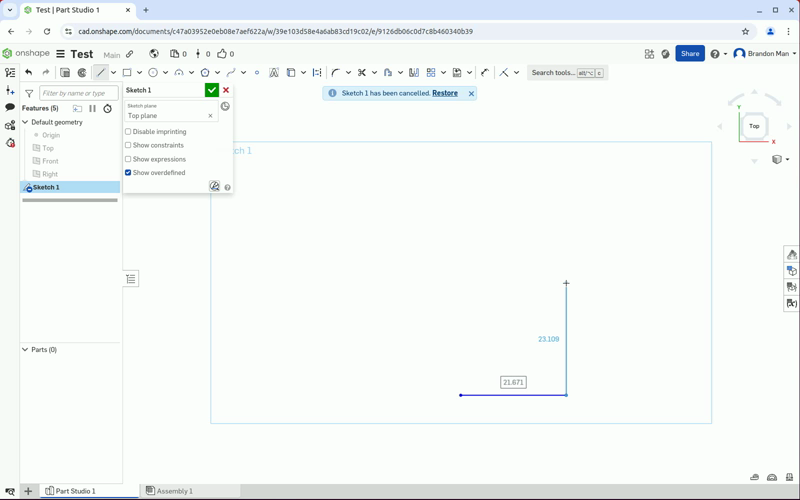
key_down(shift)
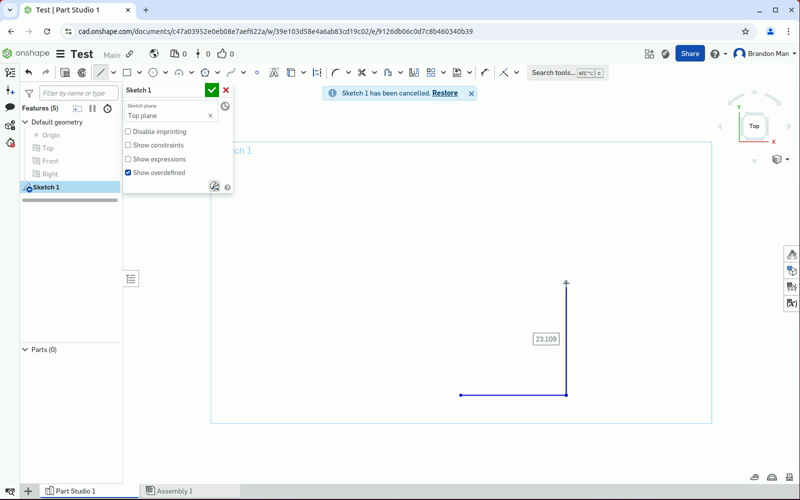
mouse_move(460, 282)
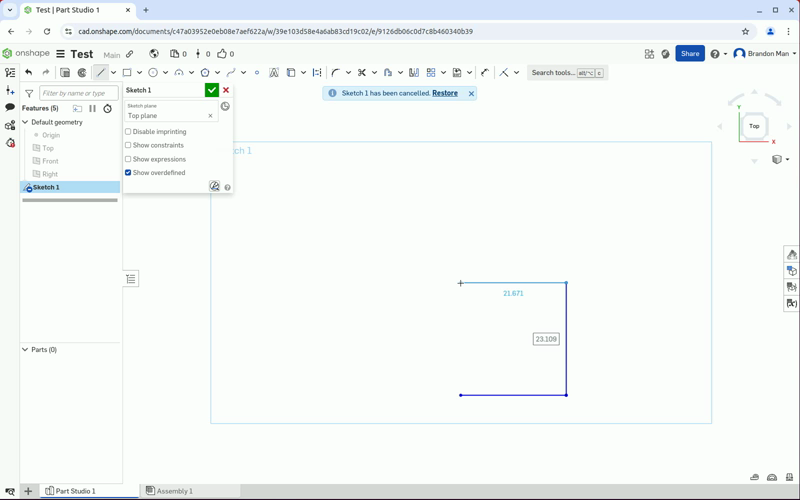
click(460, 282)
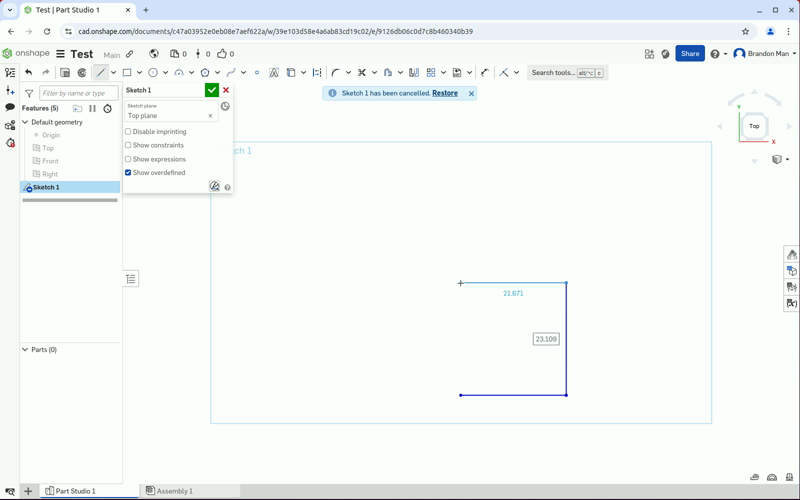
key_up(shift)
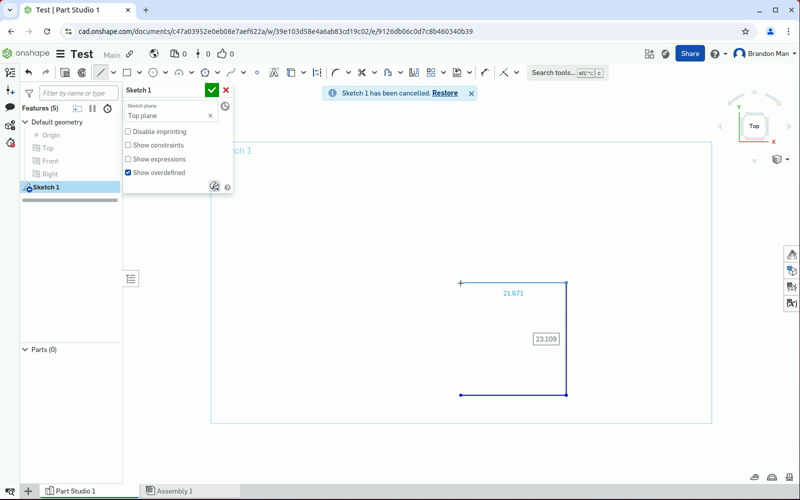
key_down(shift)
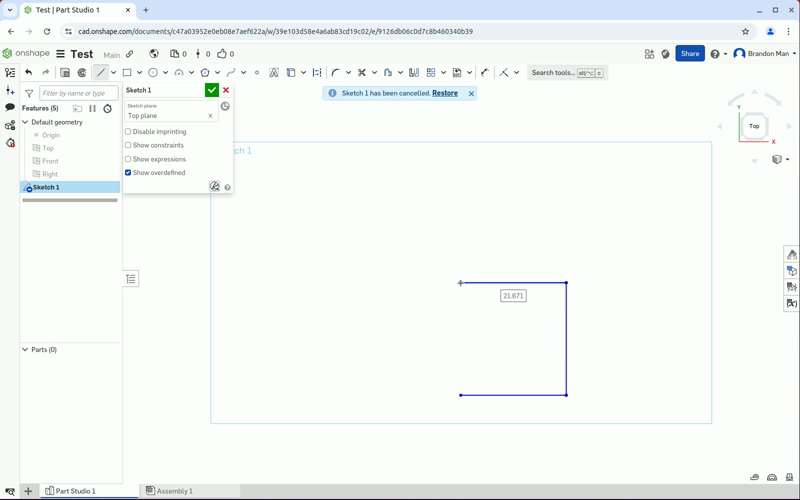
mouse_move(460, 395)
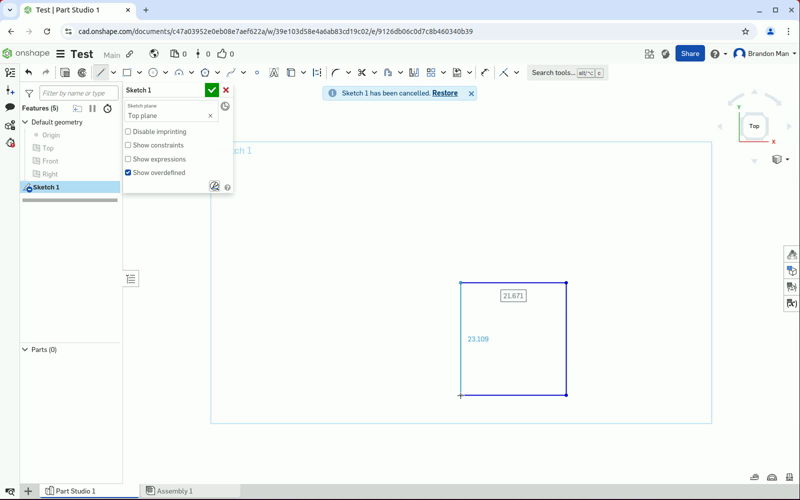
key_up(shift)
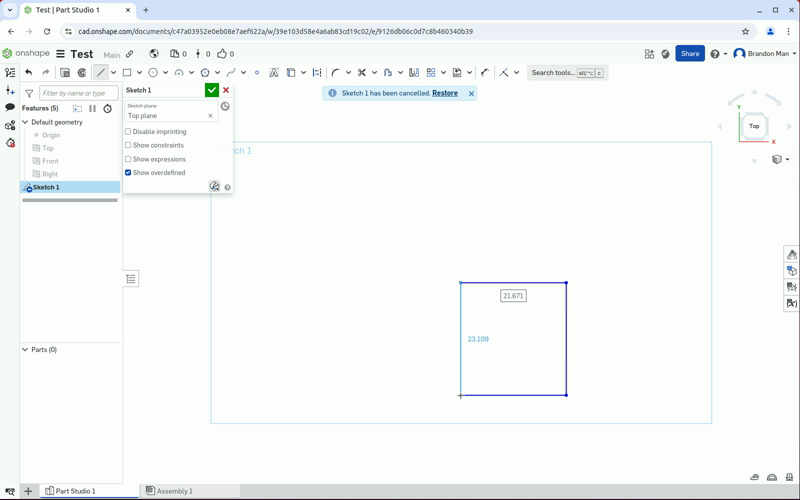
click(460, 395)
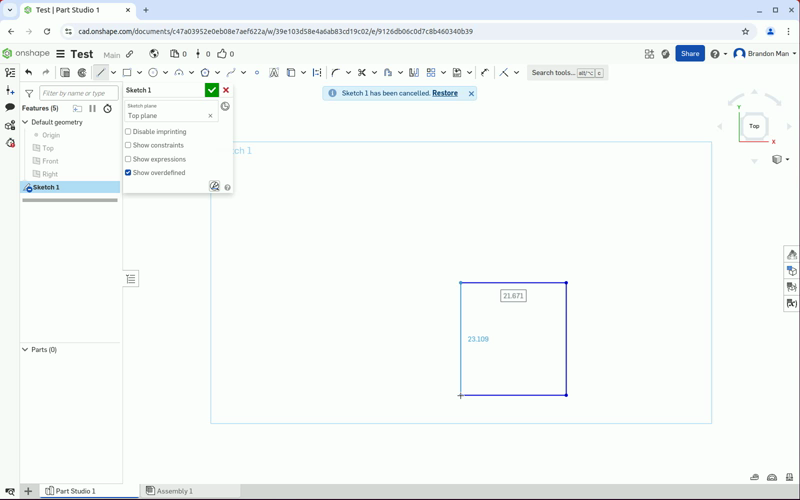
key(esc)
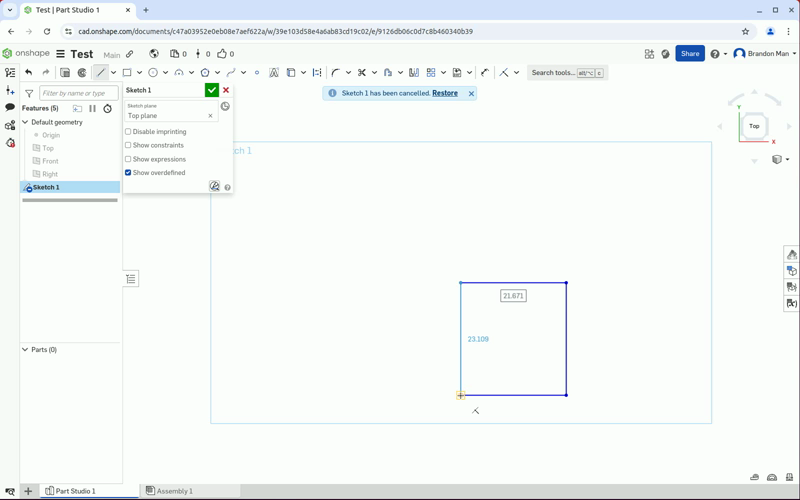
key(c)
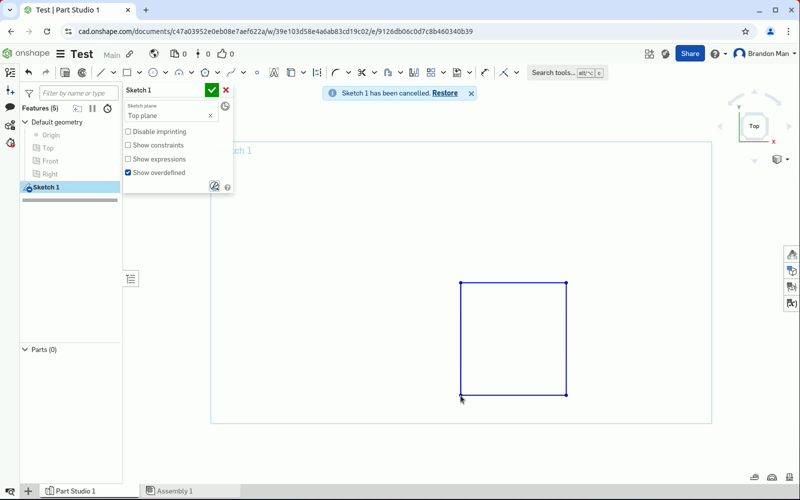
key_down(shift)
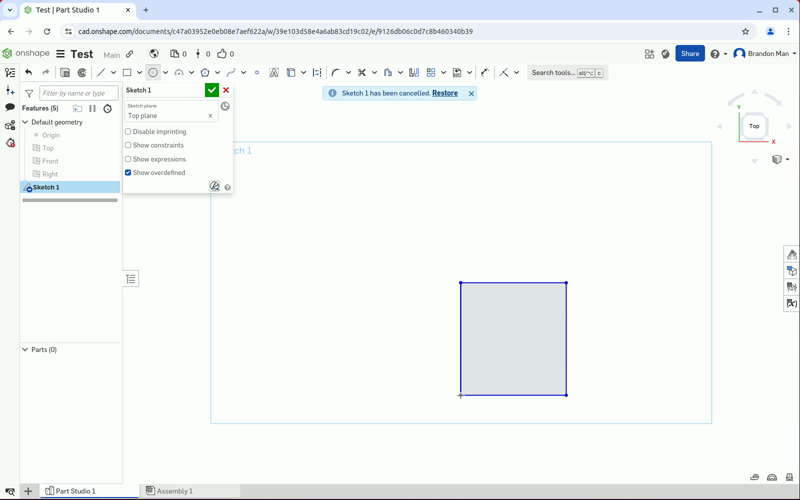
mouse_move(486, 342)
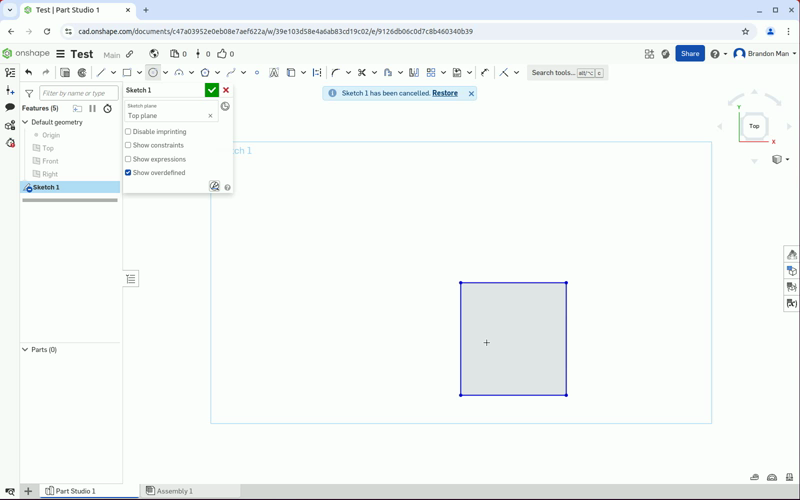
click(486, 342)
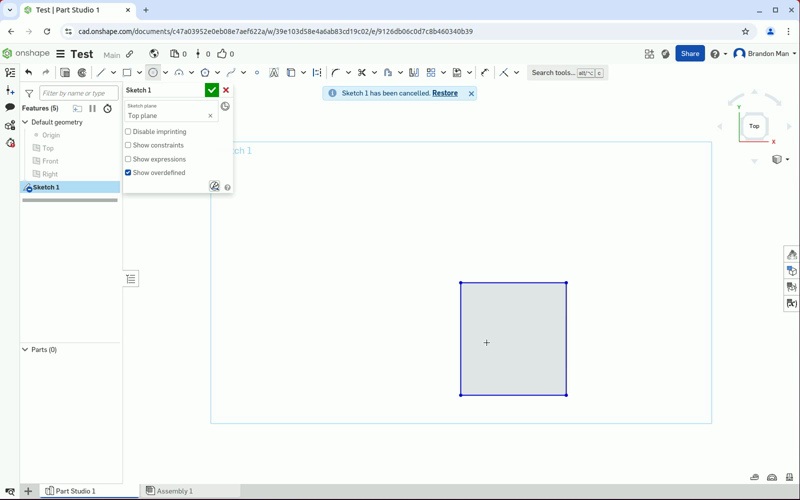
key_up(shift)
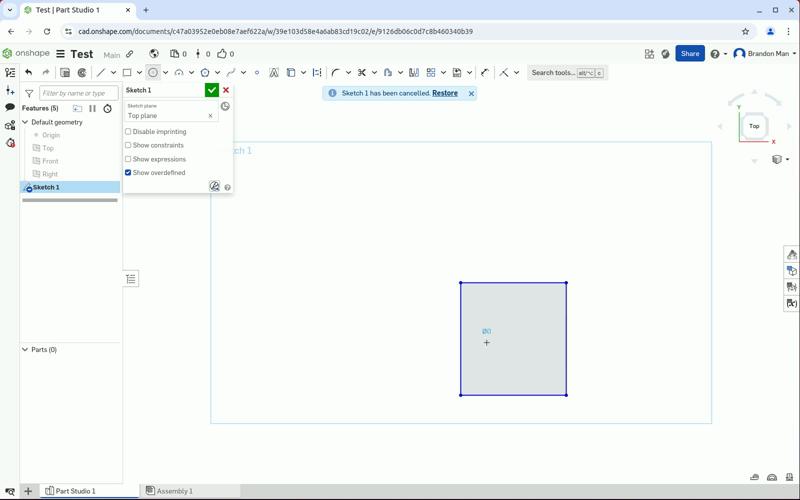
mouse_move(491, 342)
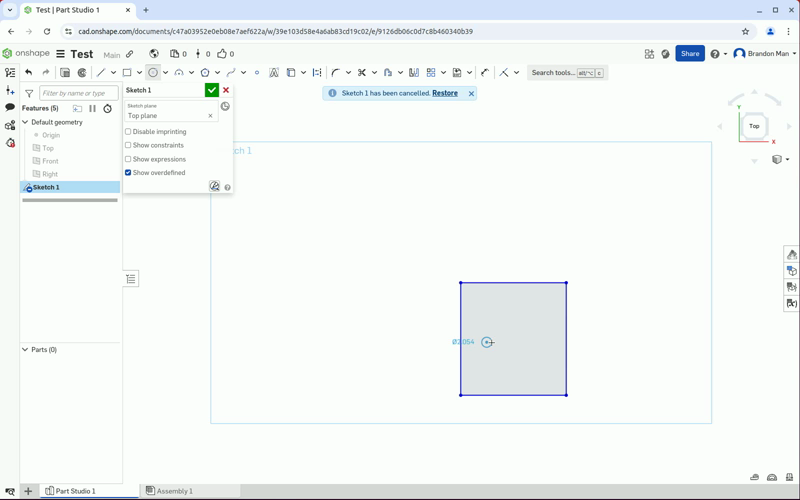
click(491, 342)
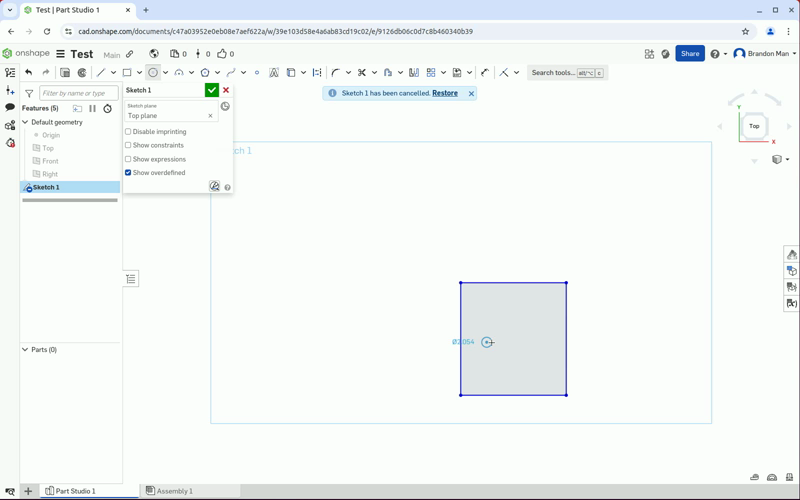
key(esc)
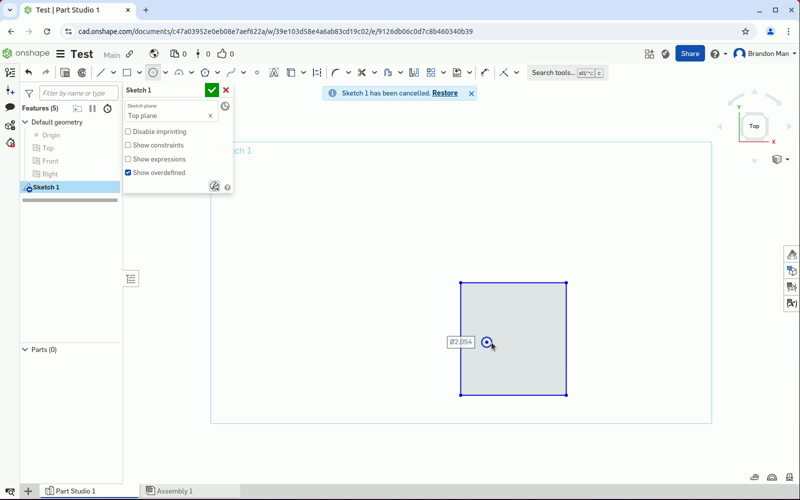
key(c)
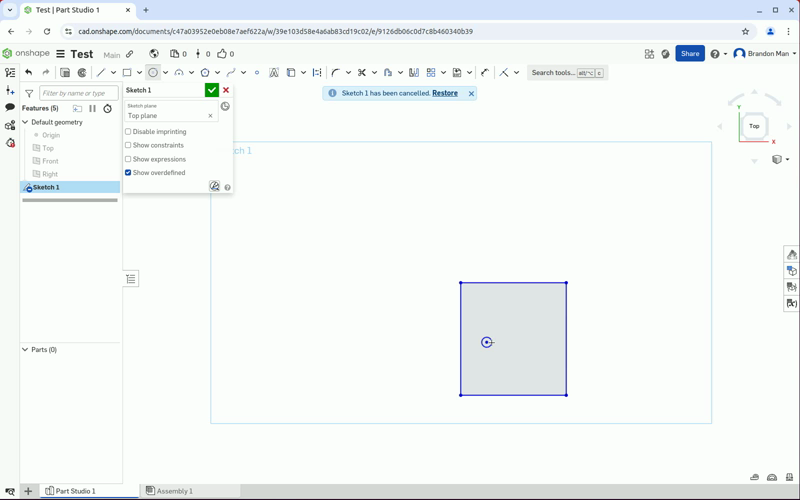
key_down(shift)
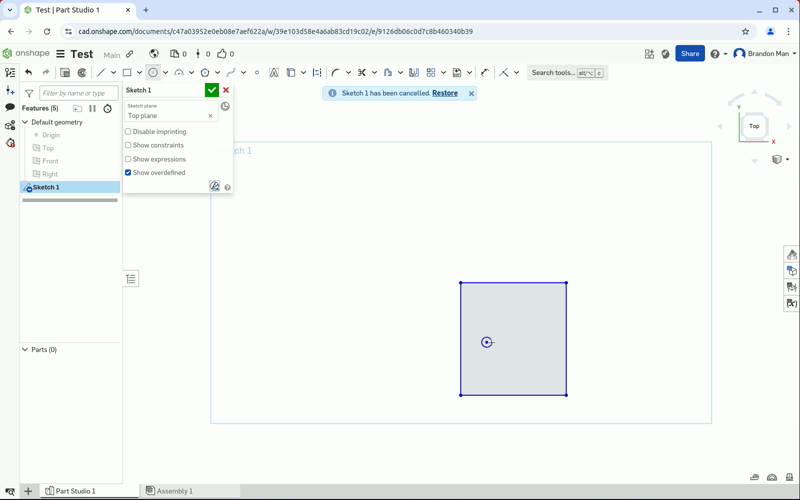
mouse_move(540, 342)
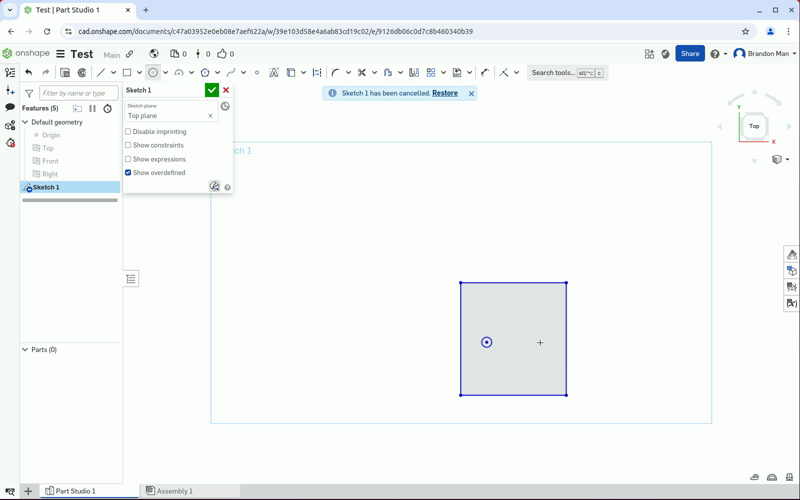
click(540, 342)
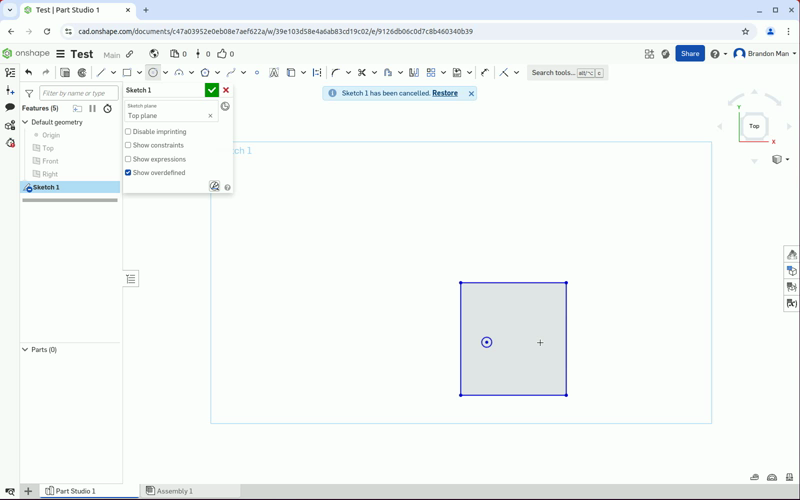
key_up(shift)
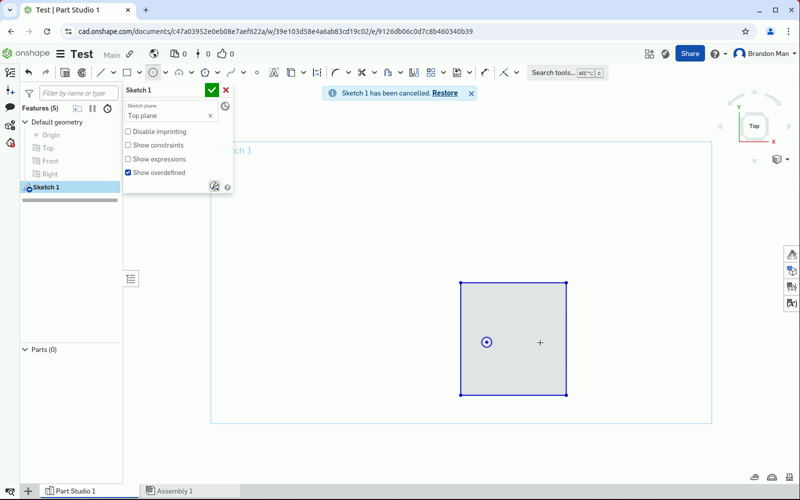
mouse_move(544, 342)
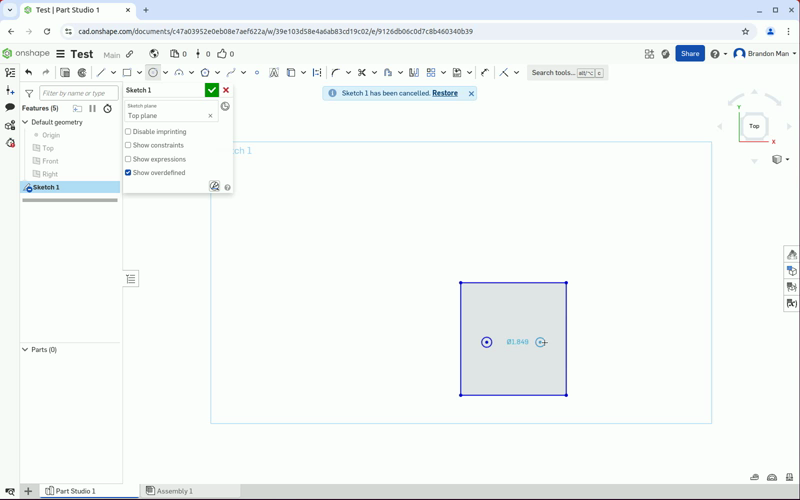
click(544, 342)
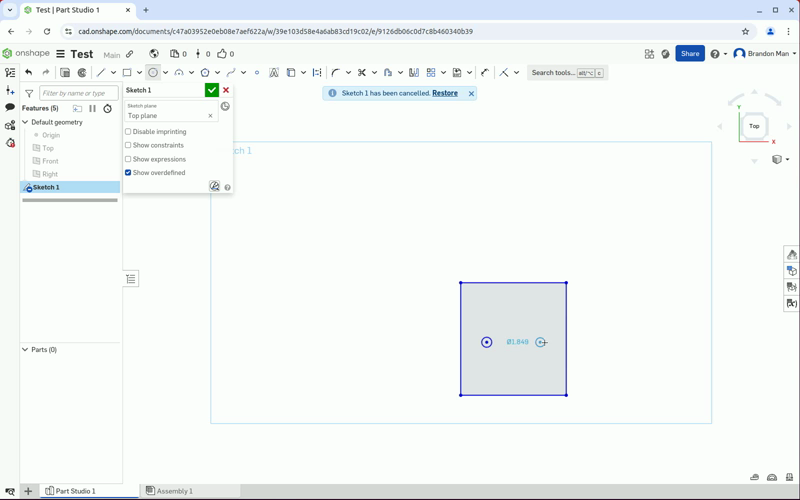
key(esc)
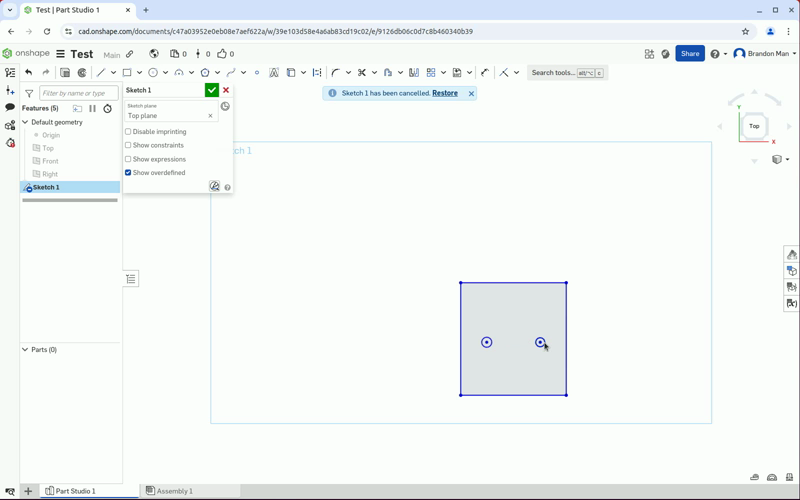
mouse_move(521, 361)
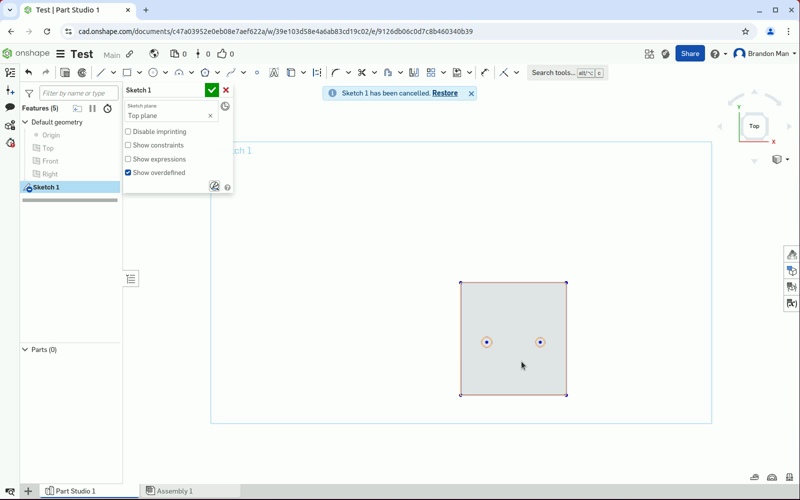
click(521, 361)
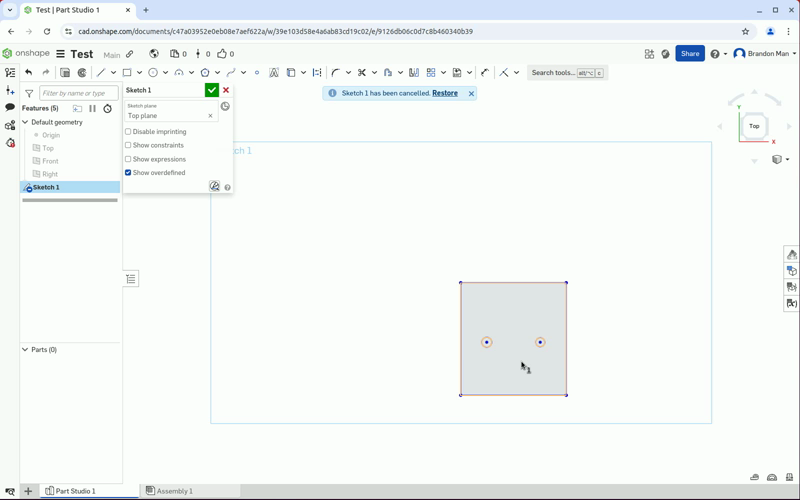
mouse_move(73, 352)
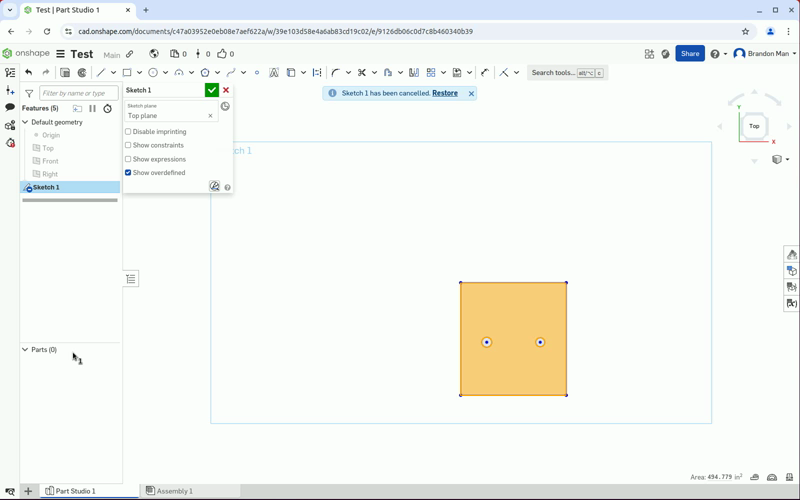
key(shift+y)
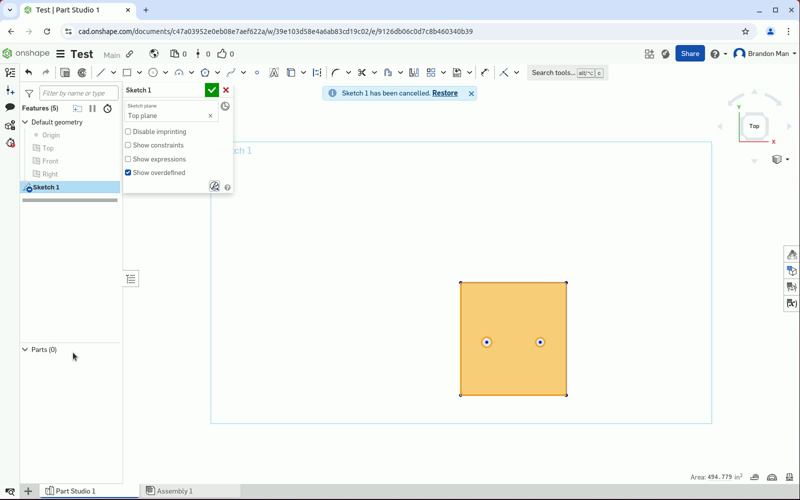
key(shift+e)
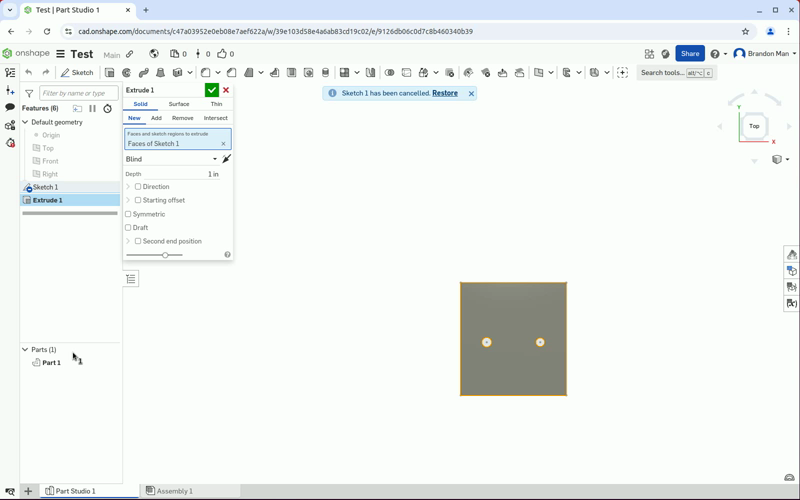
mouse_move(143, 106)
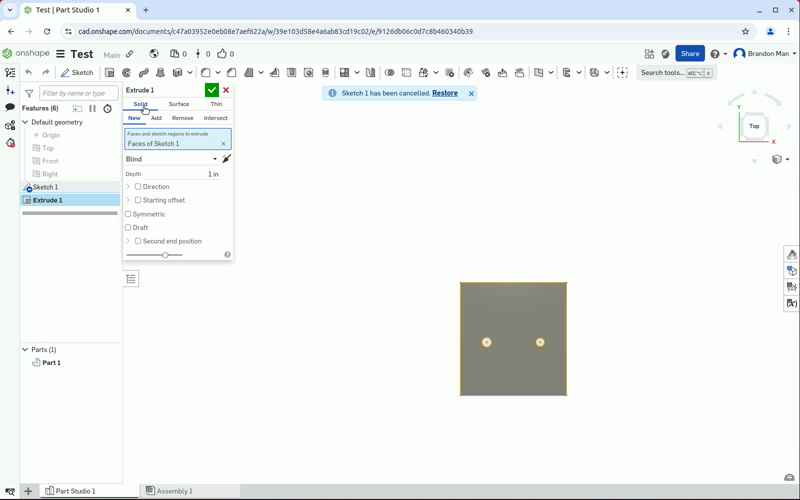
click(143, 106)
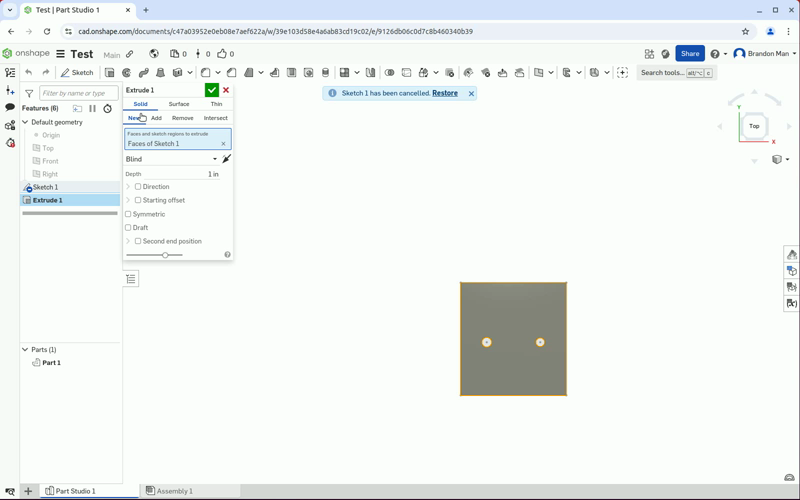
mouse_move(137, 120)
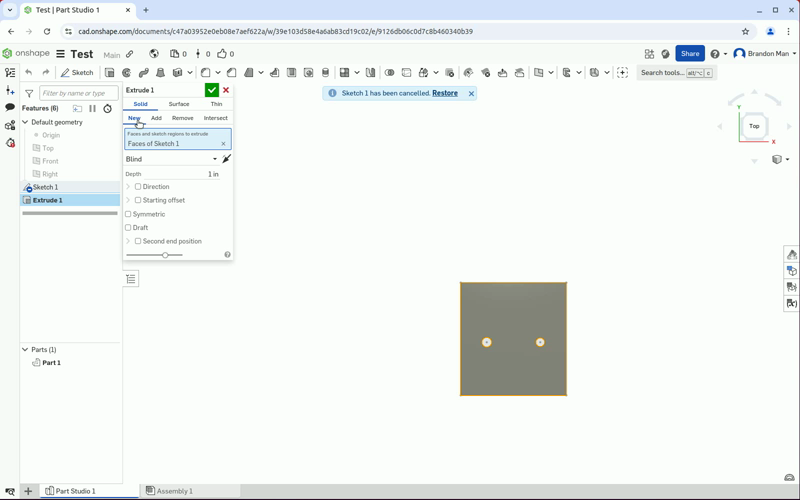
click(137, 120)
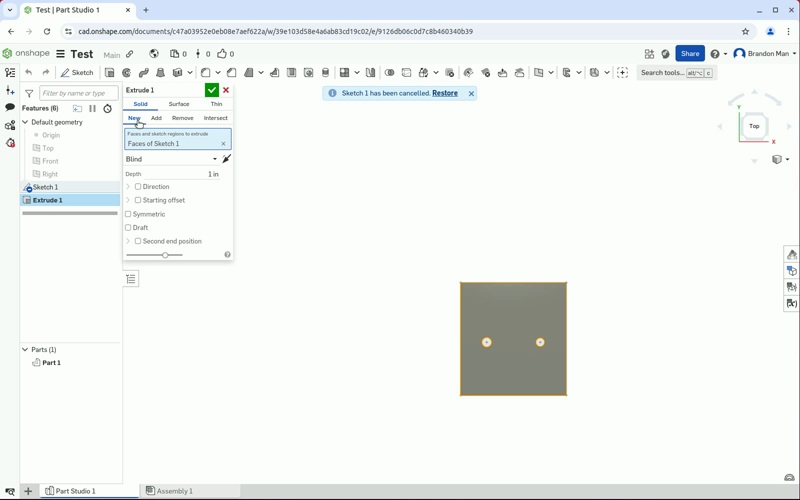
key(tab, 4)
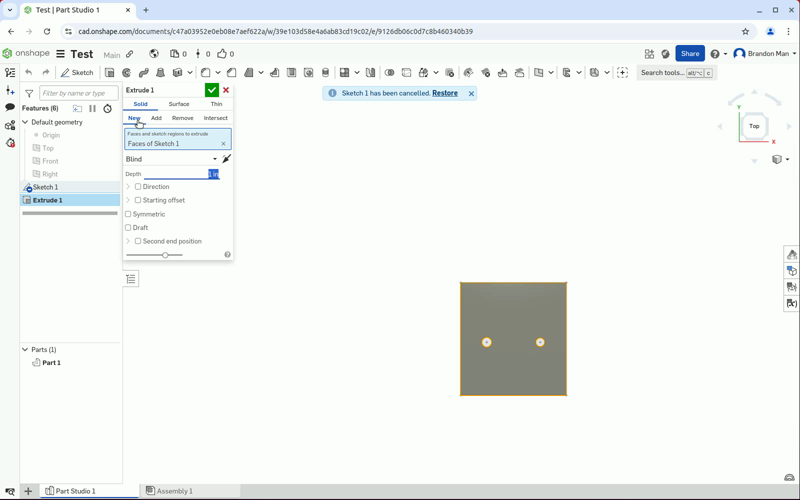
text(1.444)
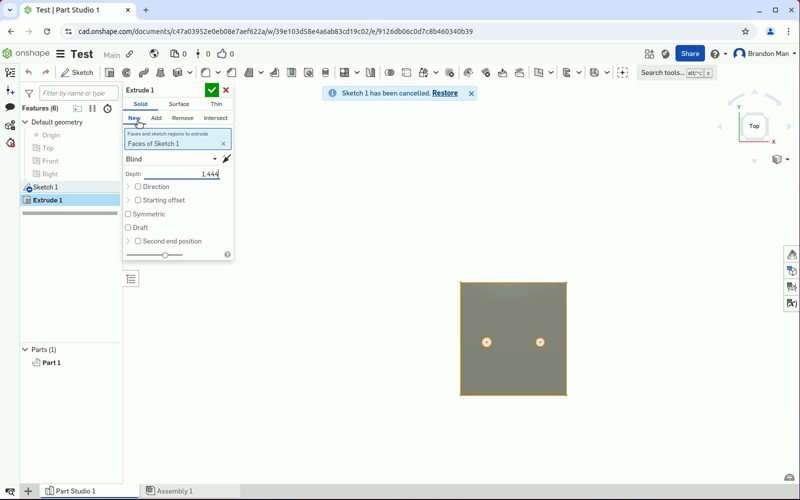
key(enter)
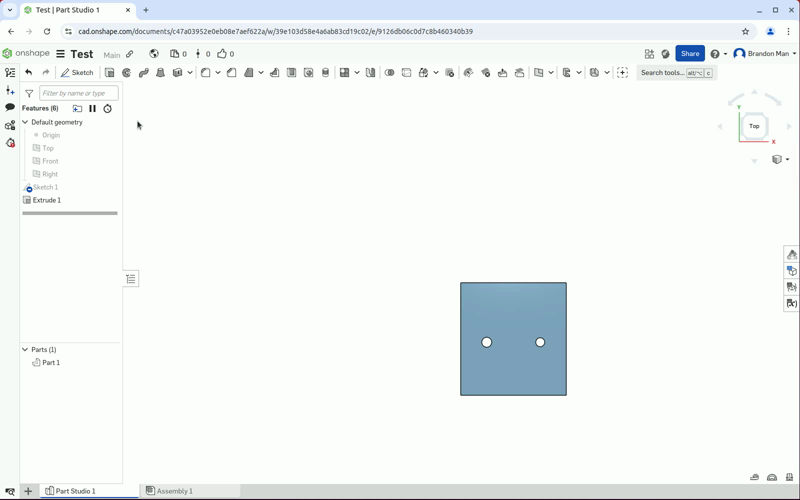
key(shift+h)
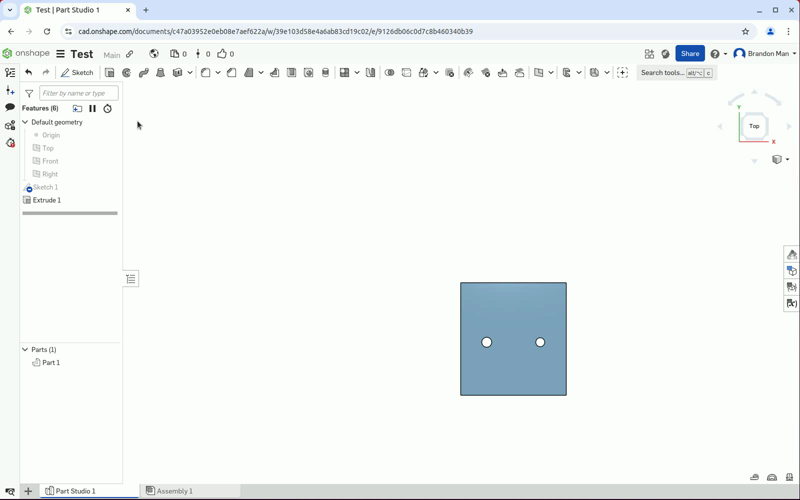
key(shift+h)
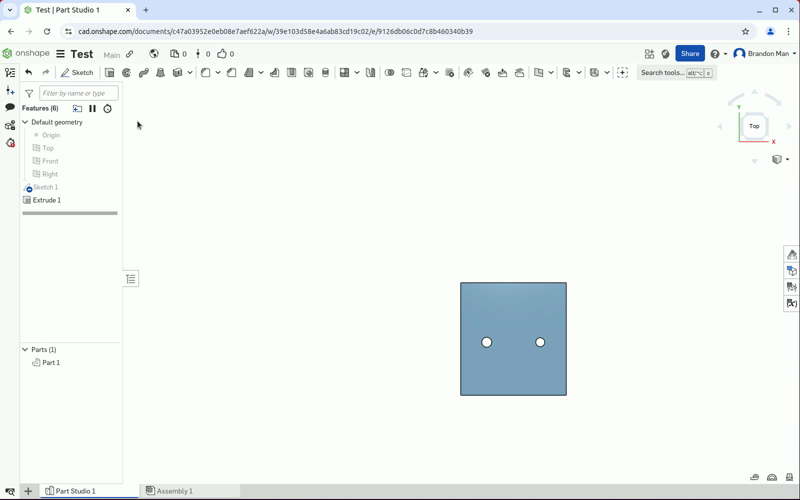
mouse_move(73, 189)
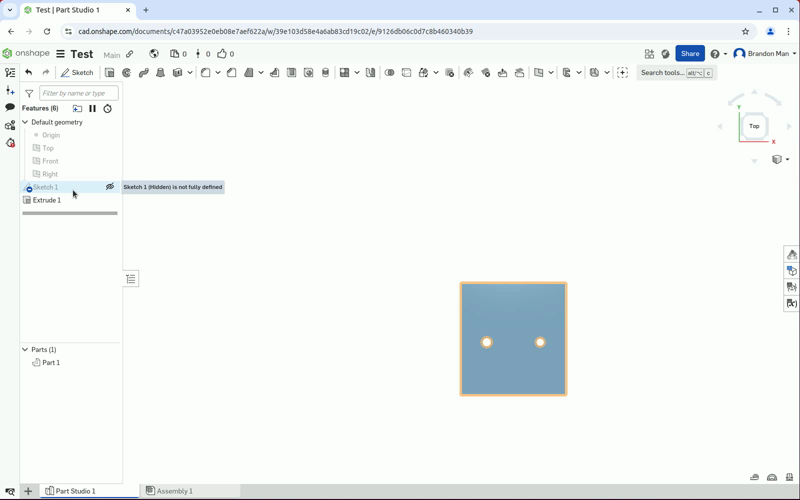
click(73, 189)
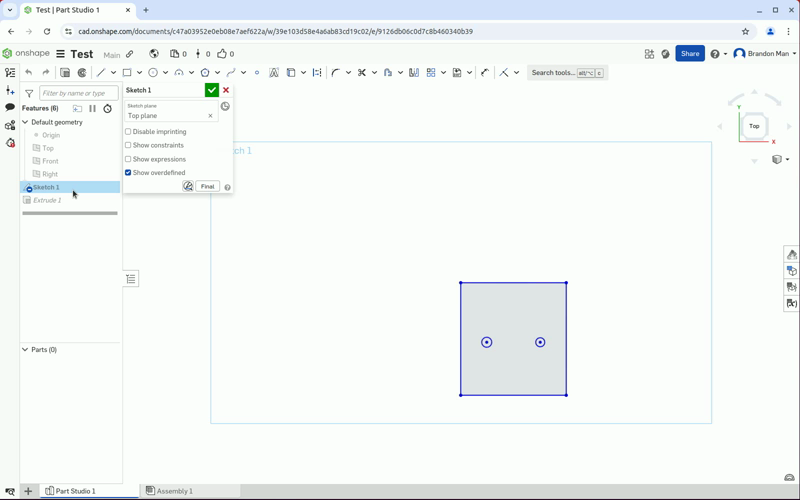
mouse_move(229, 92)
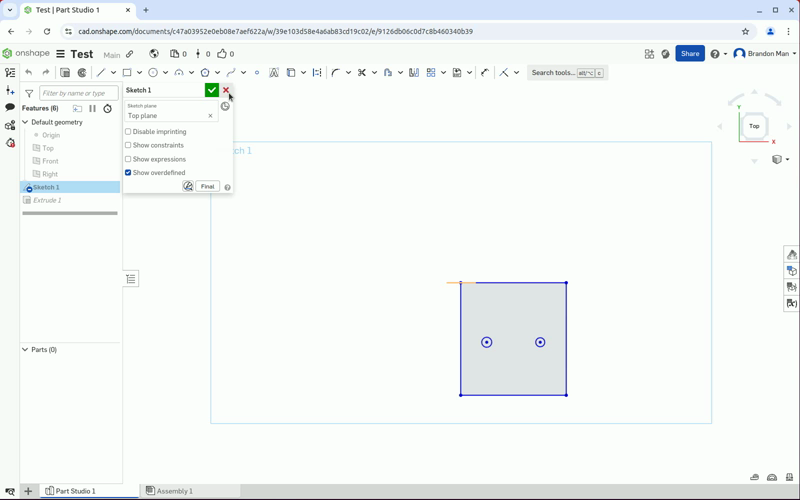
click(229, 92)
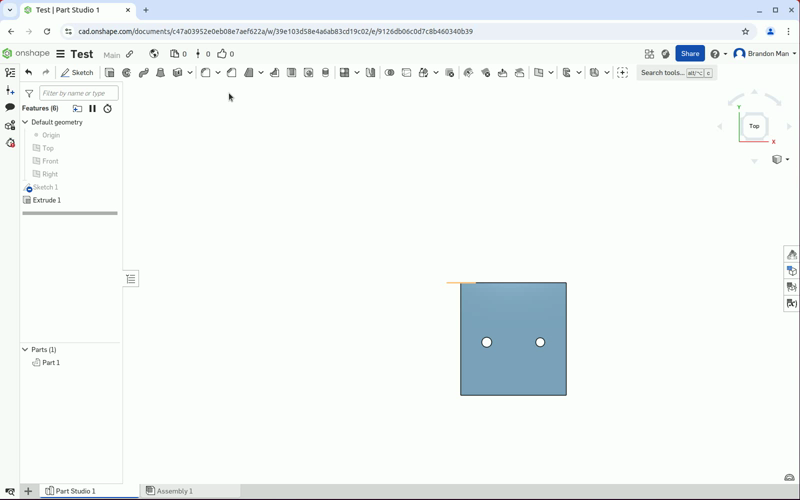
mouse_move(541, 75)
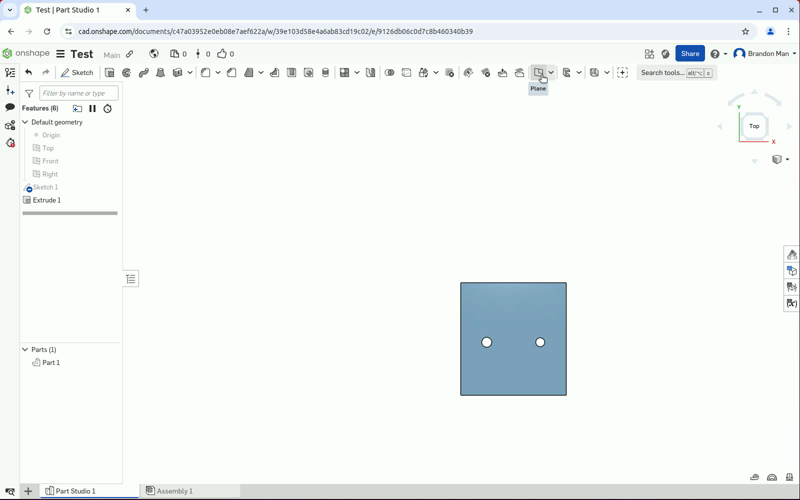
click(541, 75)
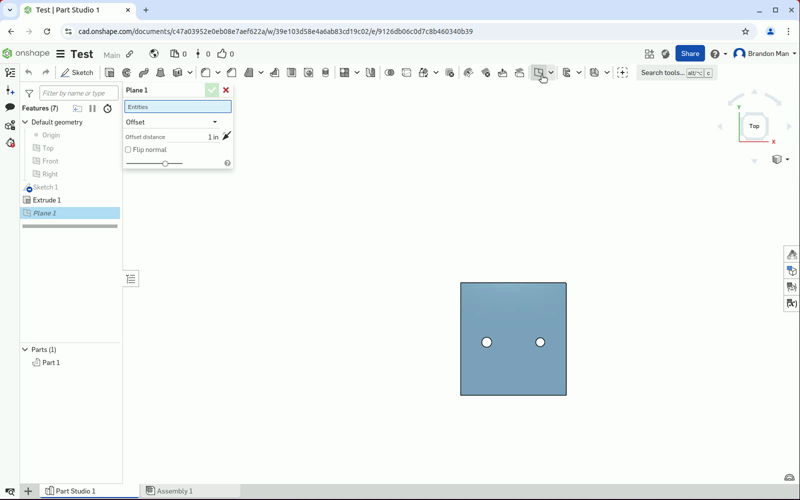
mouse_move(73, 150)
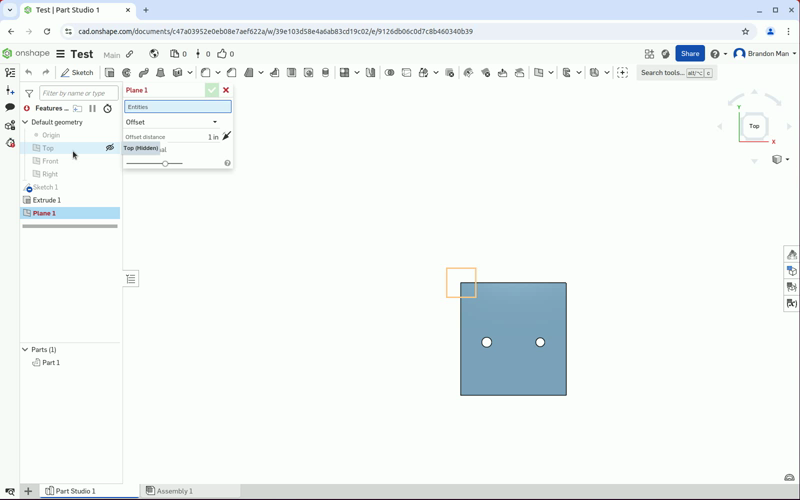
click(73, 150)
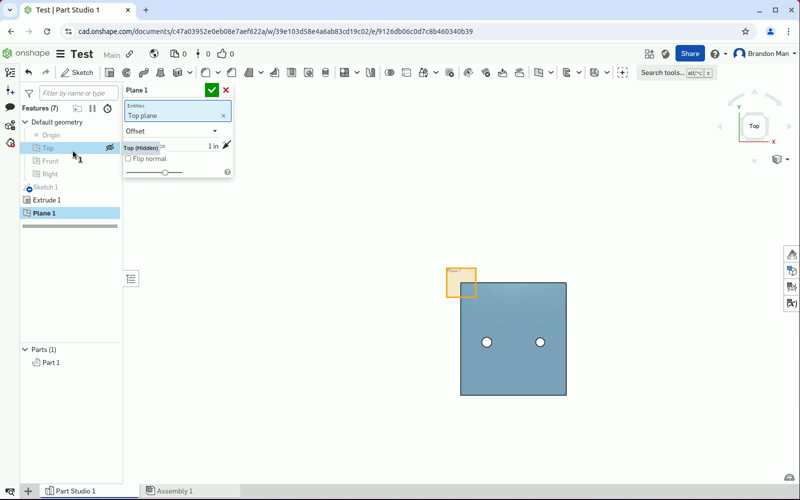
key(tab, 2)
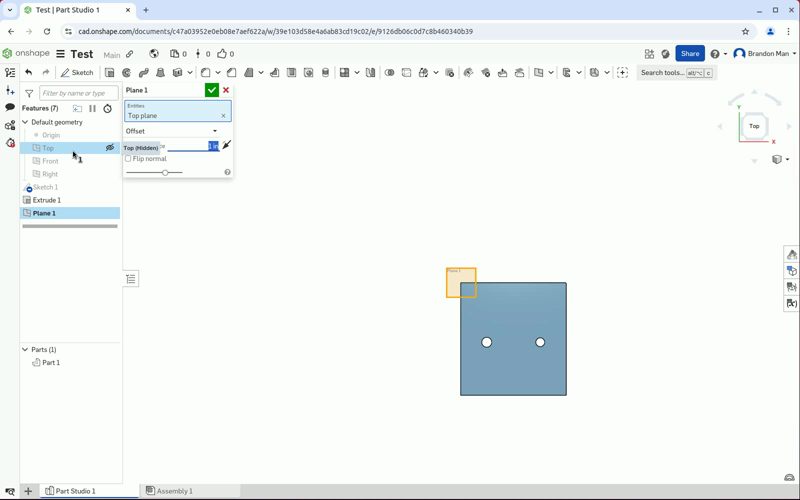
text(1.448)
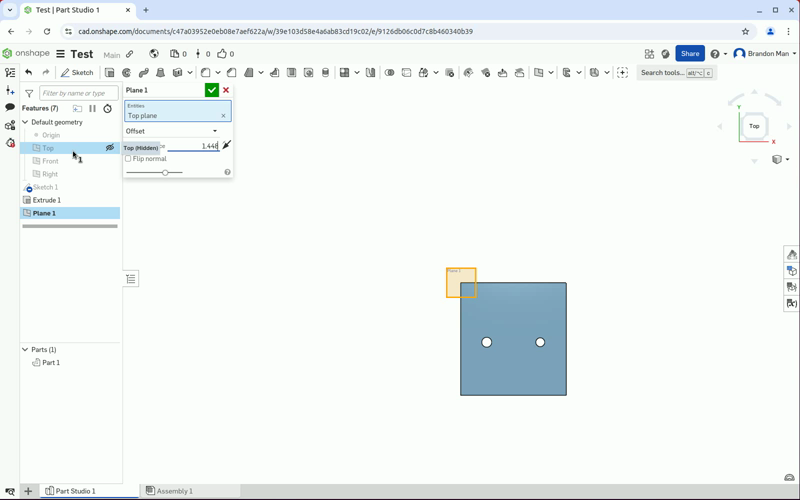
key(enter, 2)
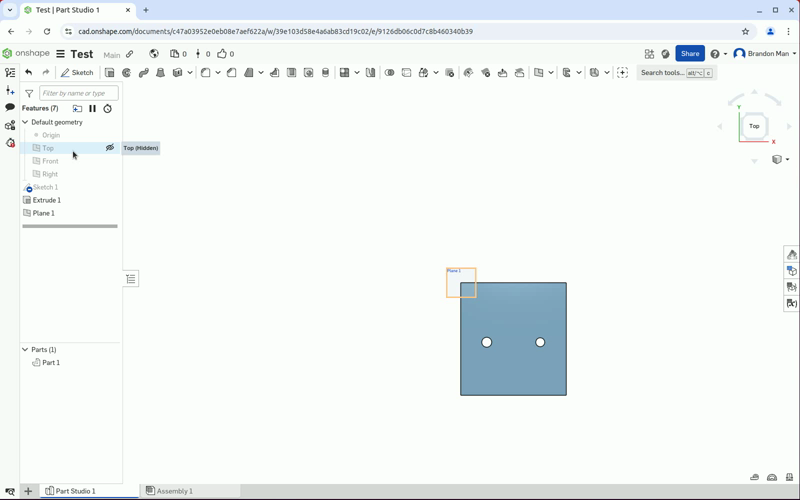
key(shift+s)
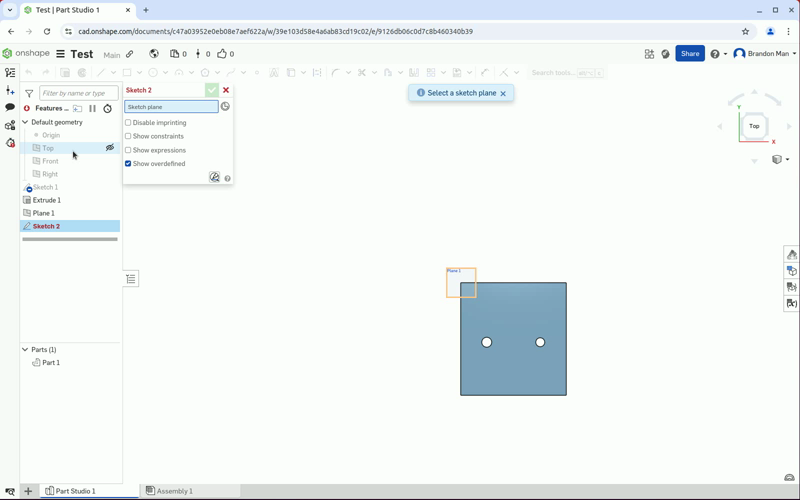
mouse_move(73, 215)
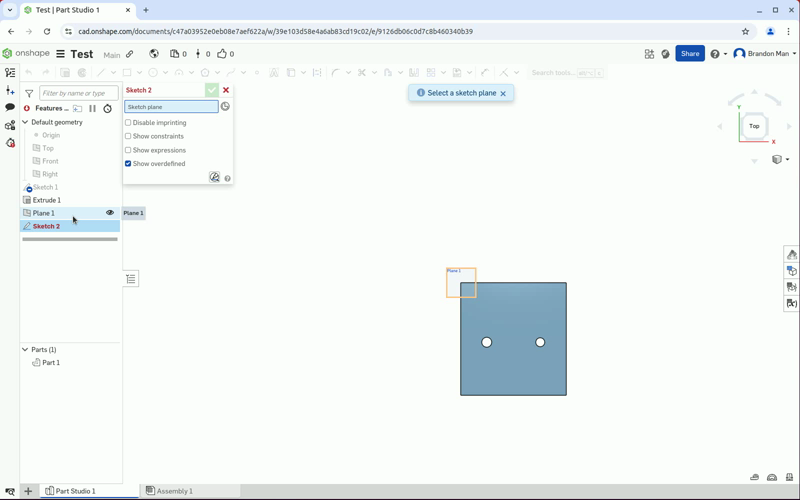
click(73, 215)
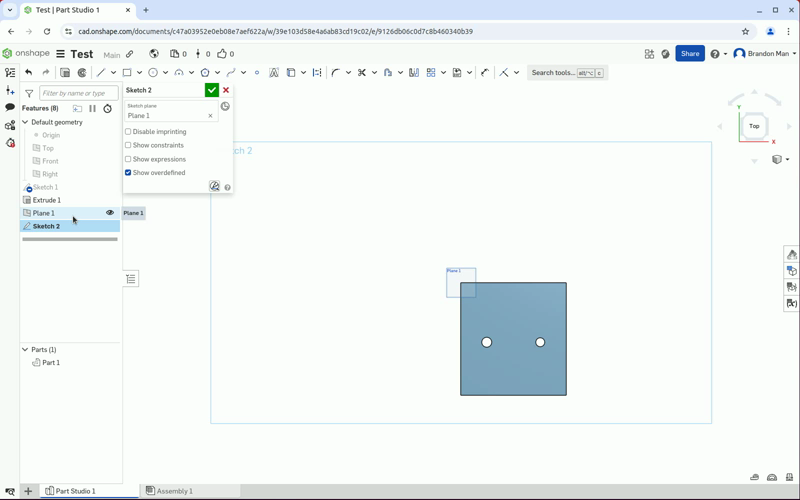
mouse_move(73, 352)
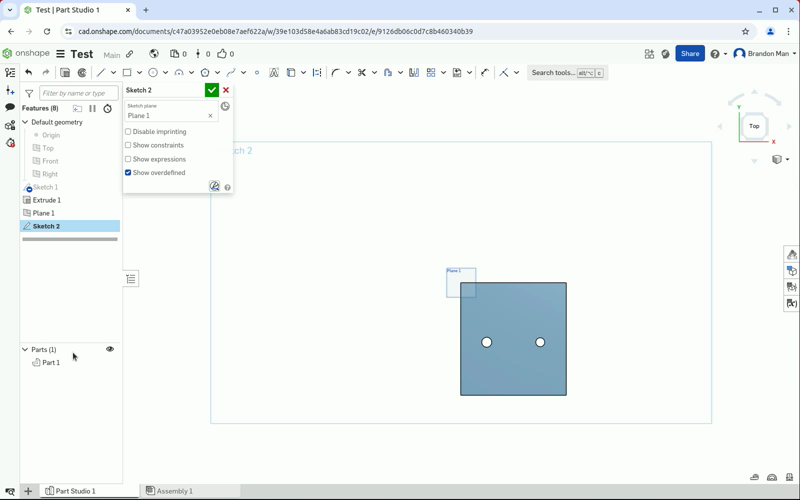
key(y)
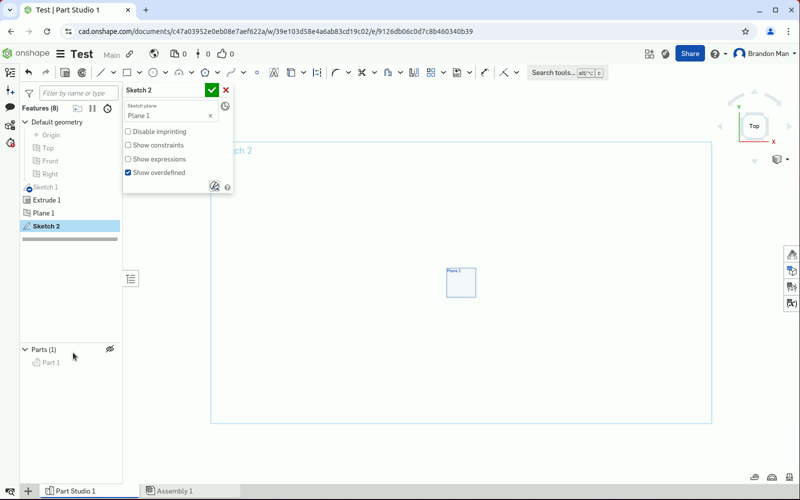
key(l)
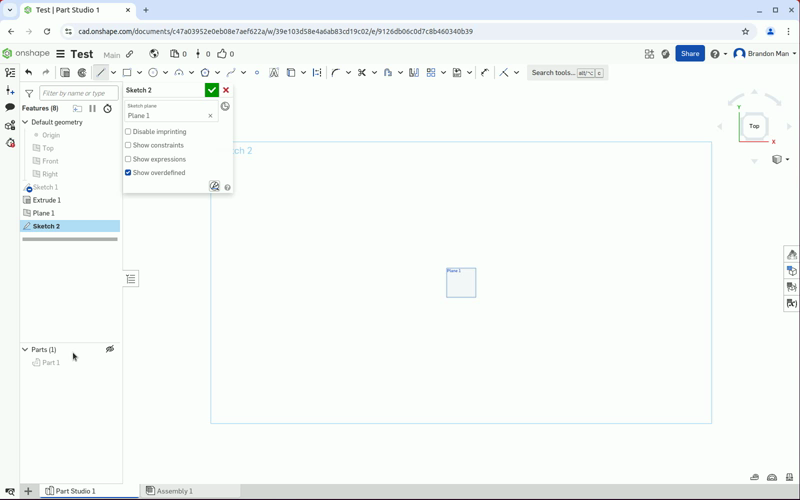
key_down(shift)
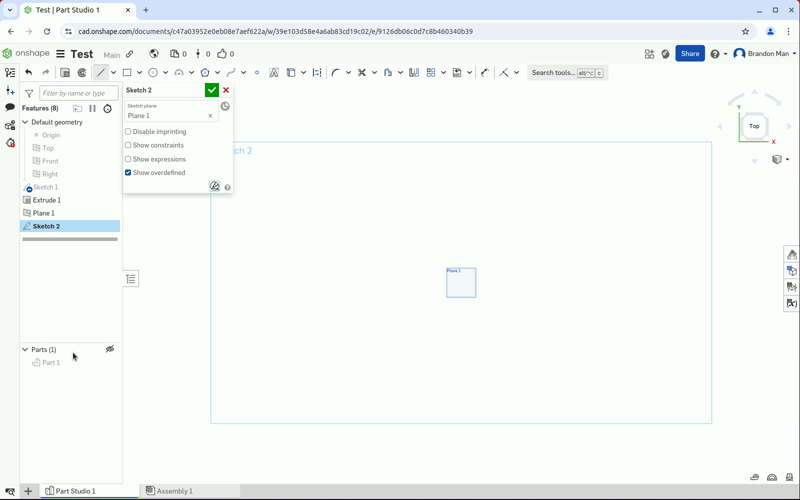
mouse_move(460, 290)
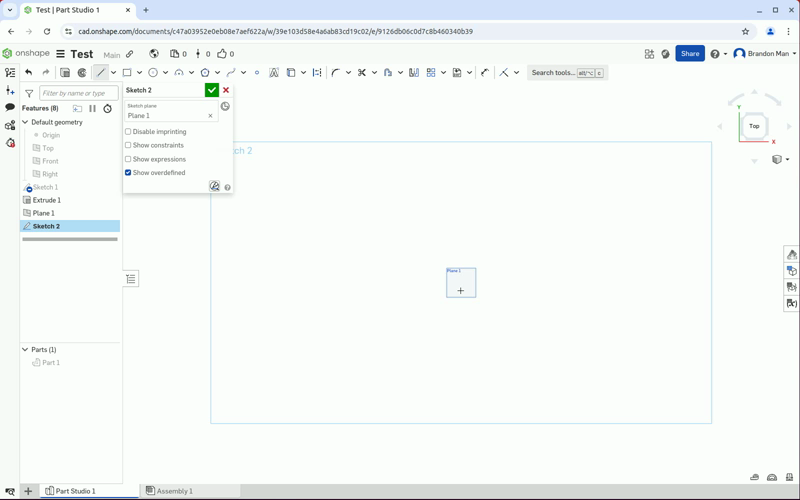
click(460, 290)
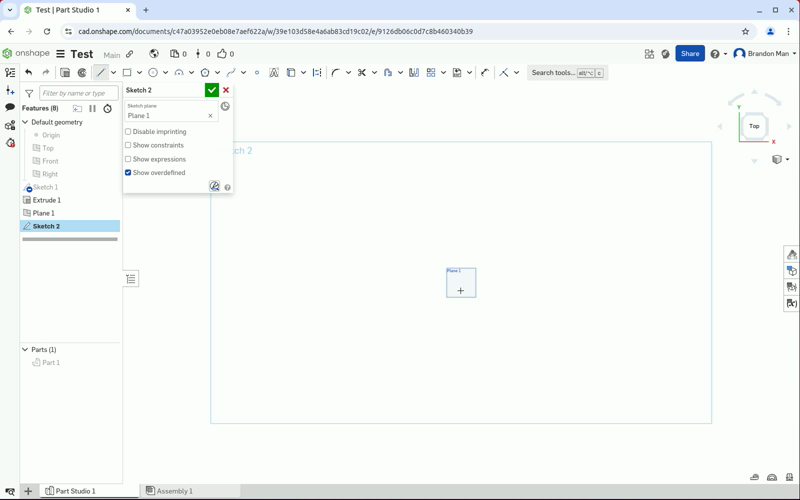
key_up(shift)
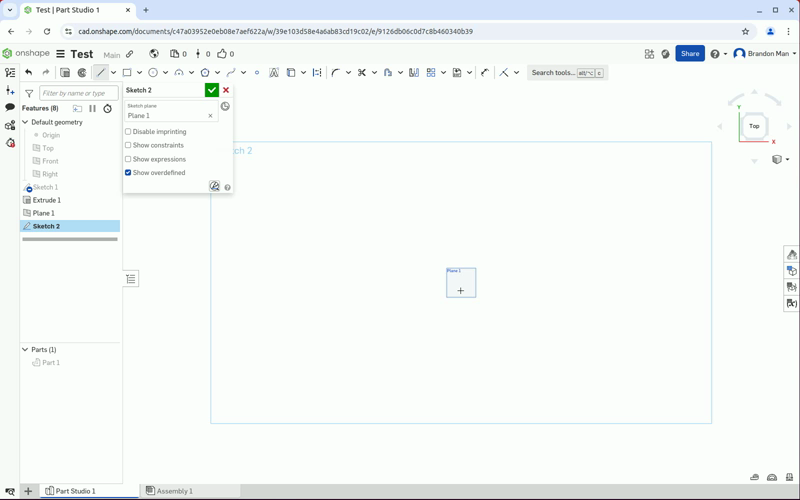
key_down(shift)
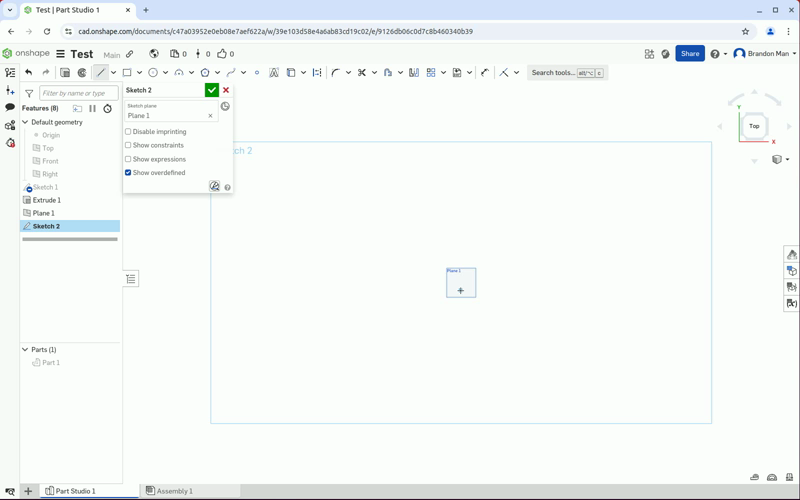
mouse_move(566, 290)
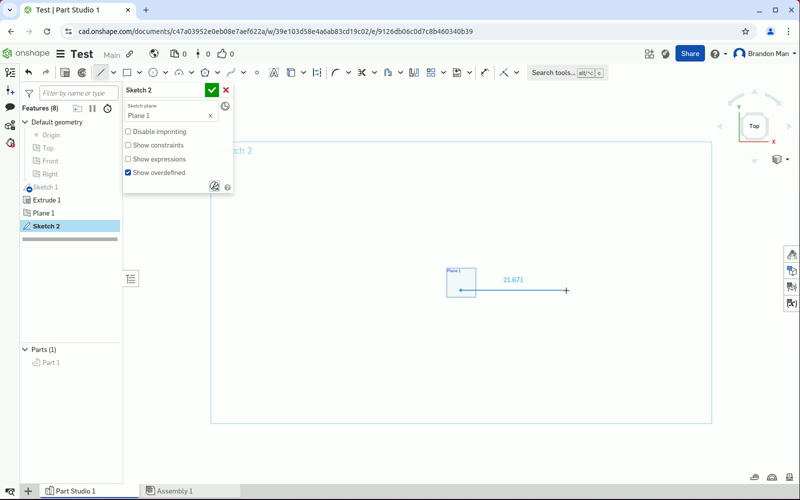
click(566, 290)
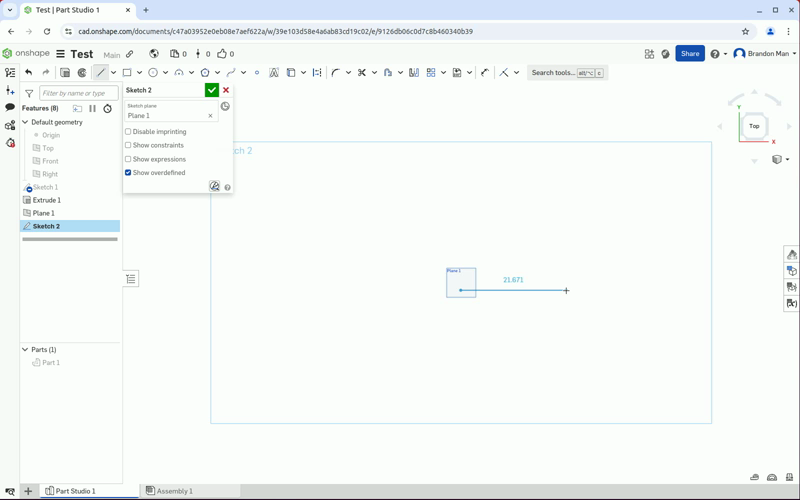
key_up(shift)
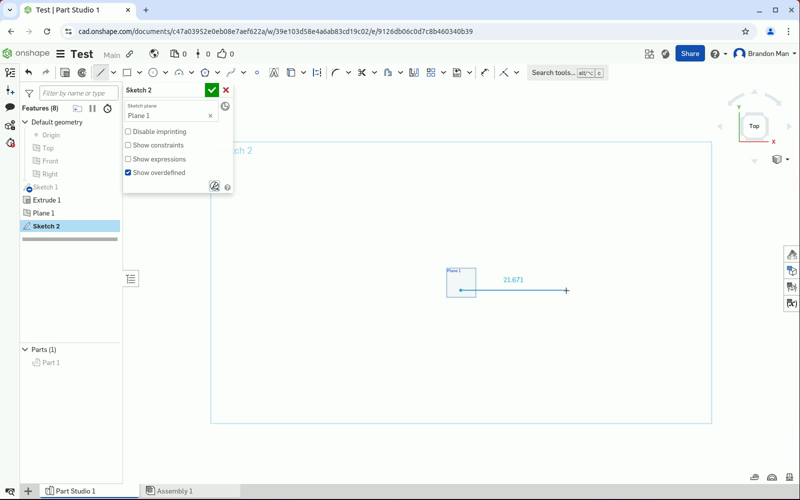
key_down(shift)
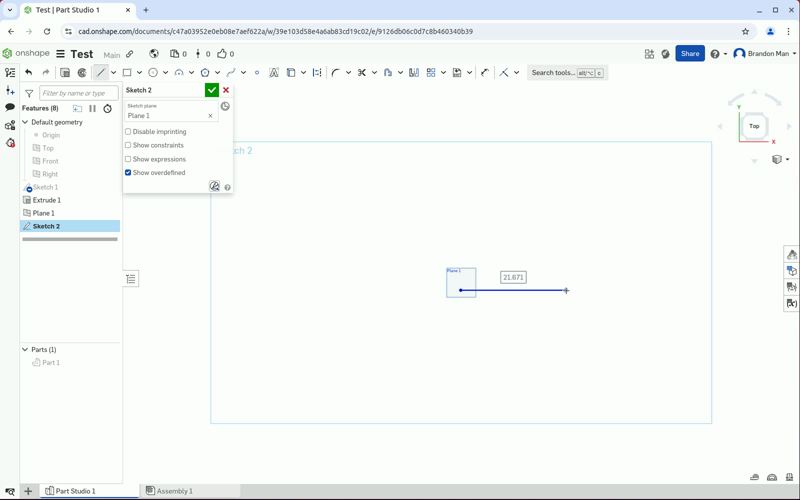
mouse_move(589, 290)
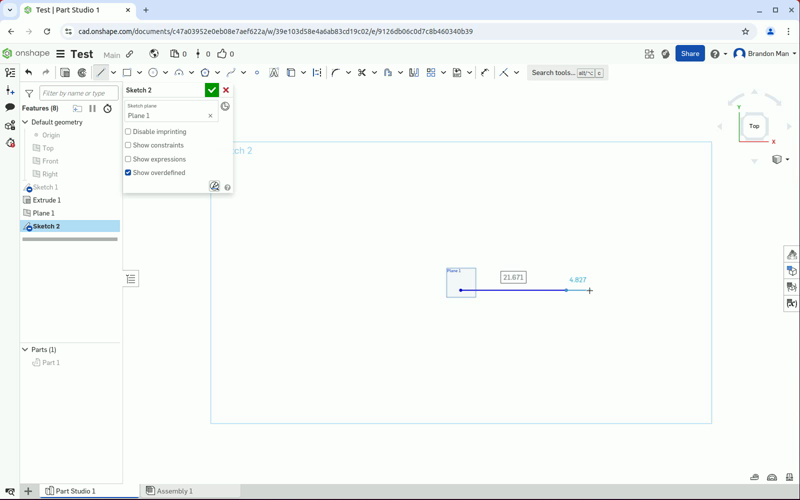
mouse_move(566, 283)
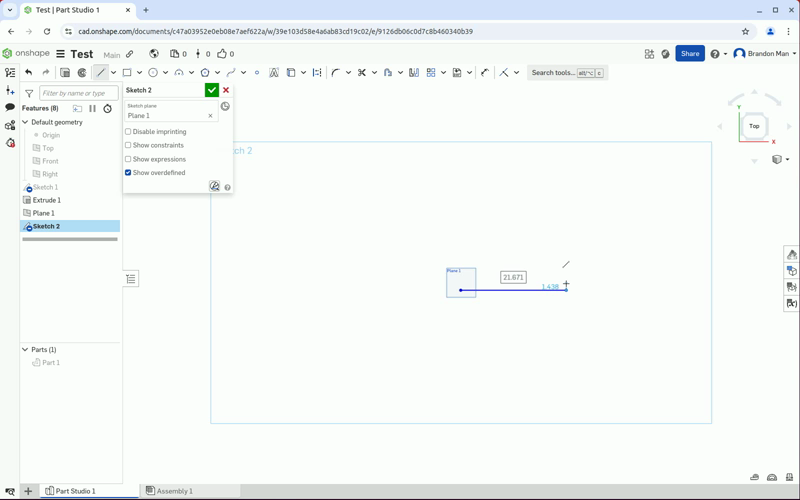
scroll(6)
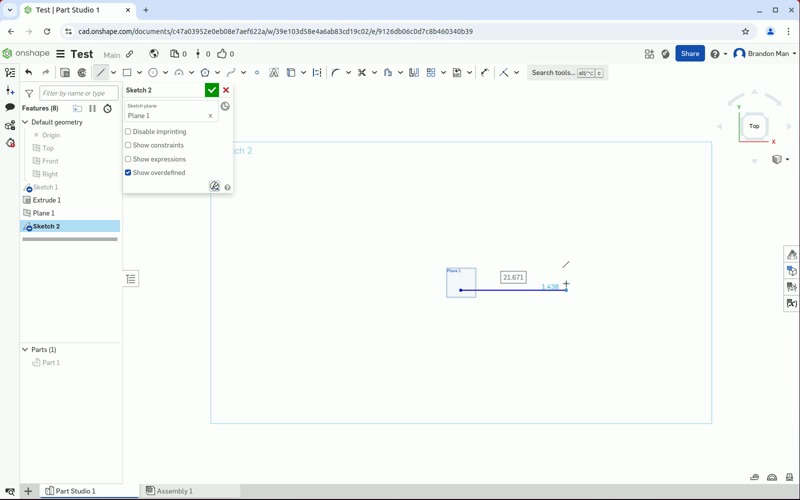
scroll(6)
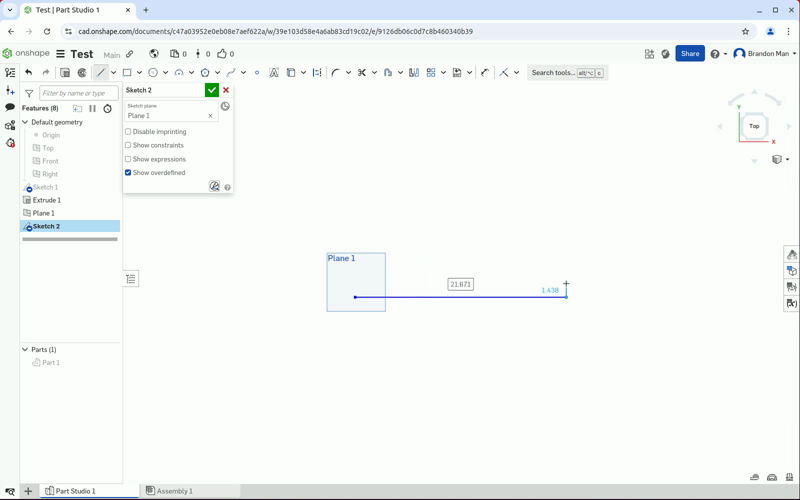
scroll(6)
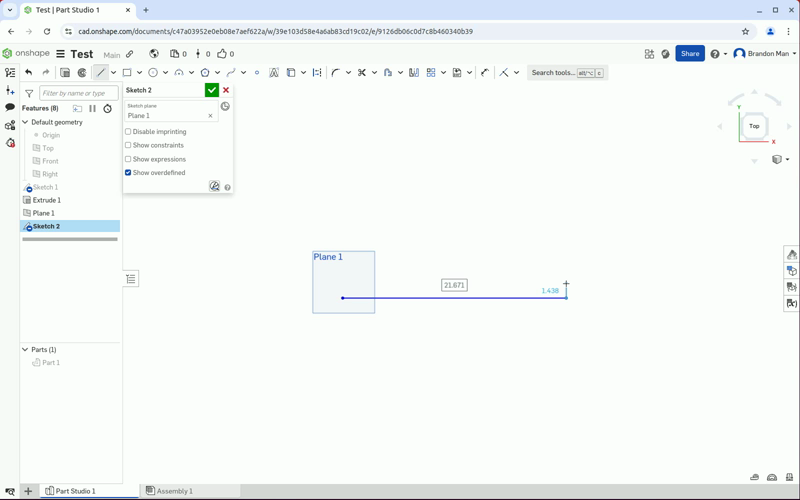
scroll(6)
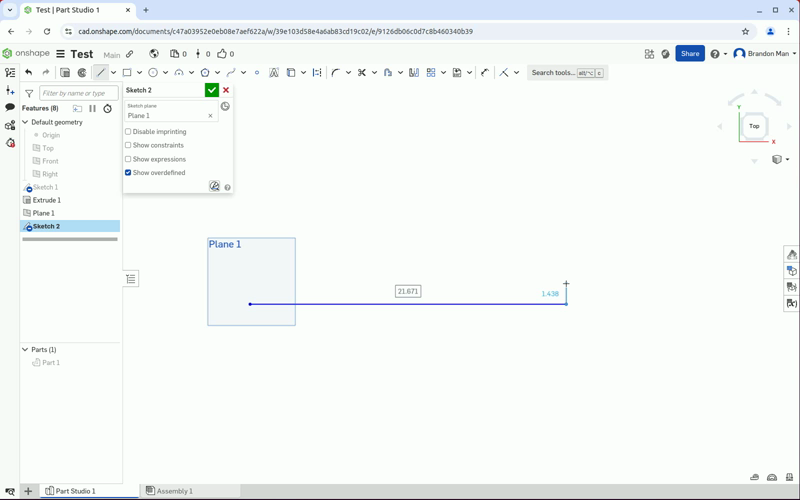
scroll(6)
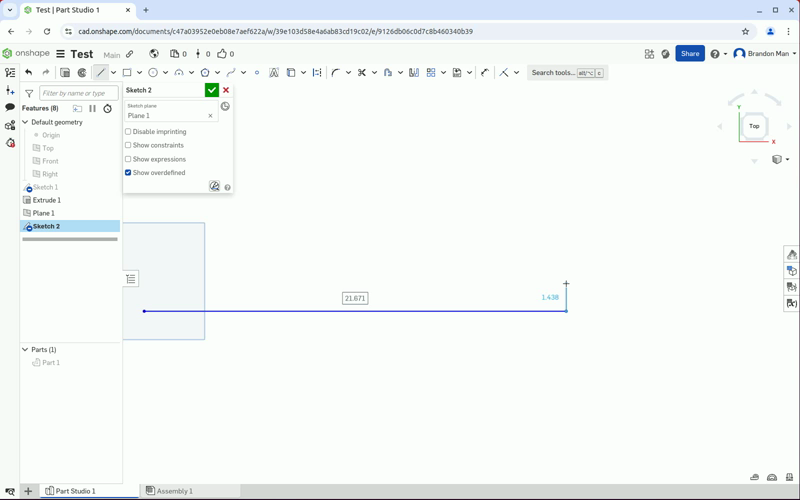
scroll(6)
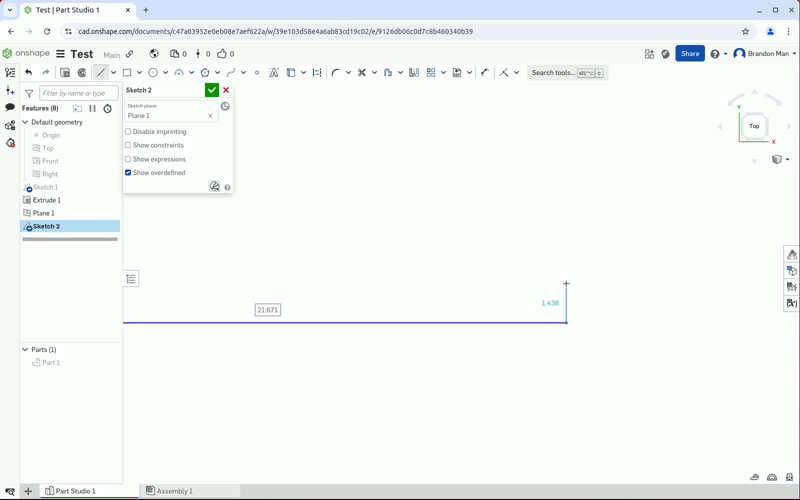
scroll(6)
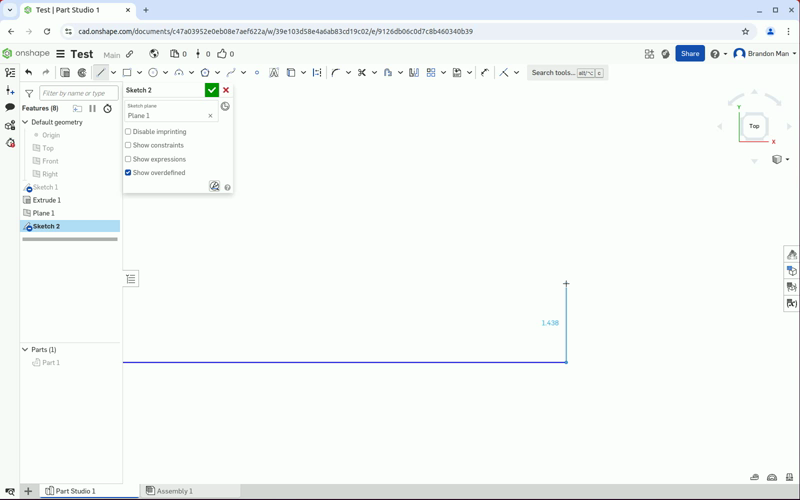
click(566, 283)
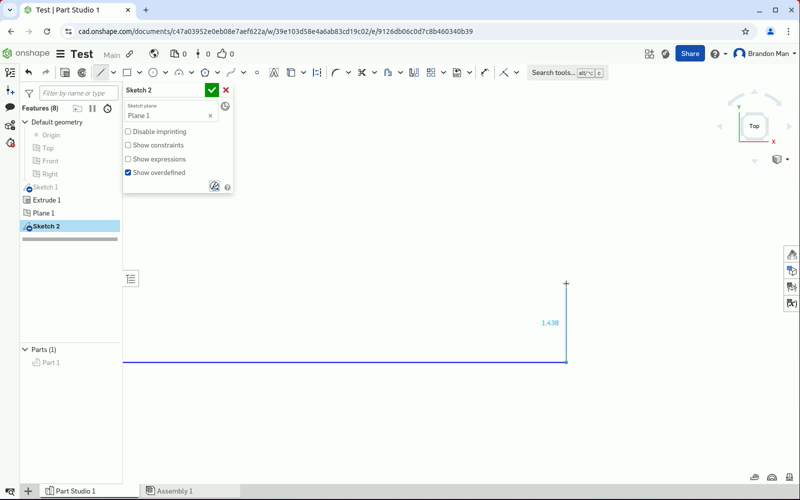
scroll(-6)
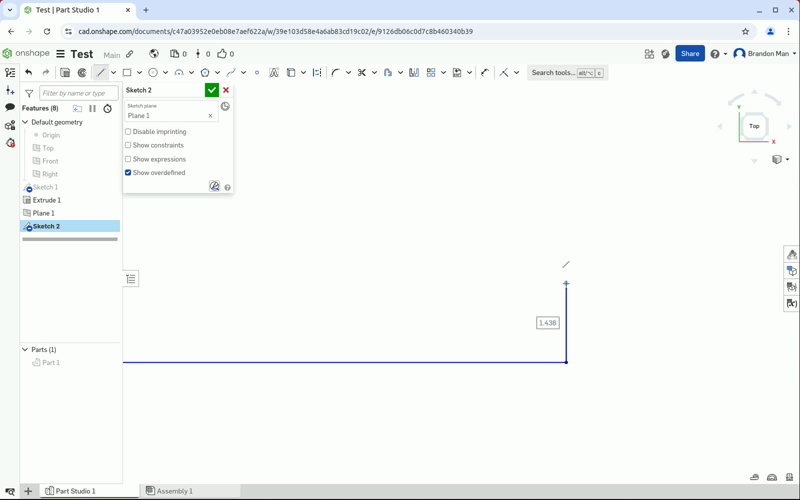
scroll(-6)
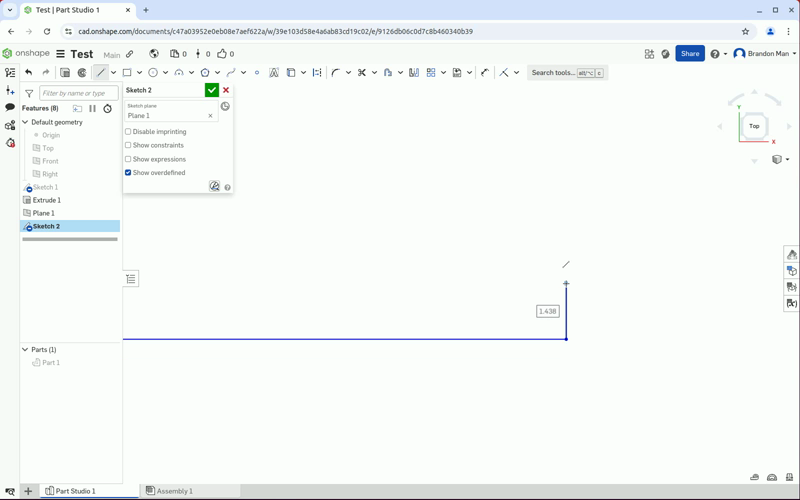
scroll(-6)
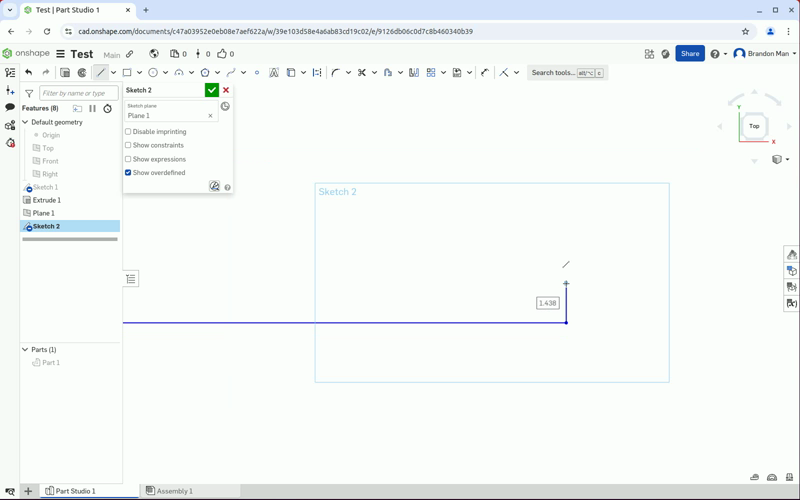
scroll(-6)
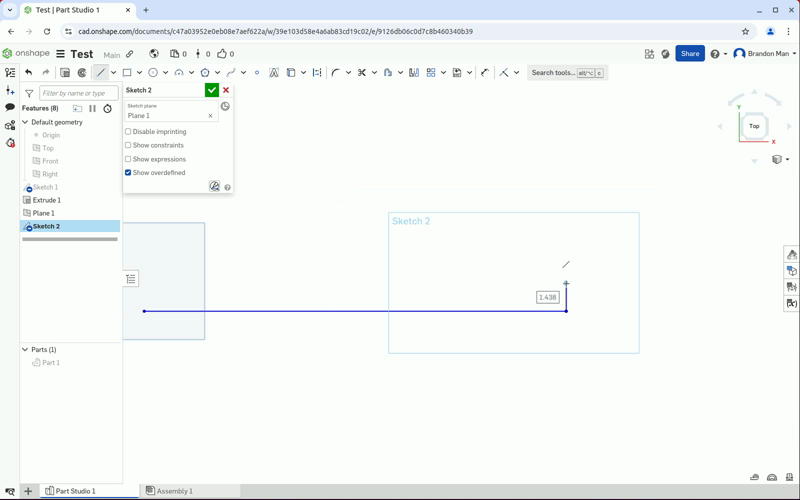
scroll(-6)
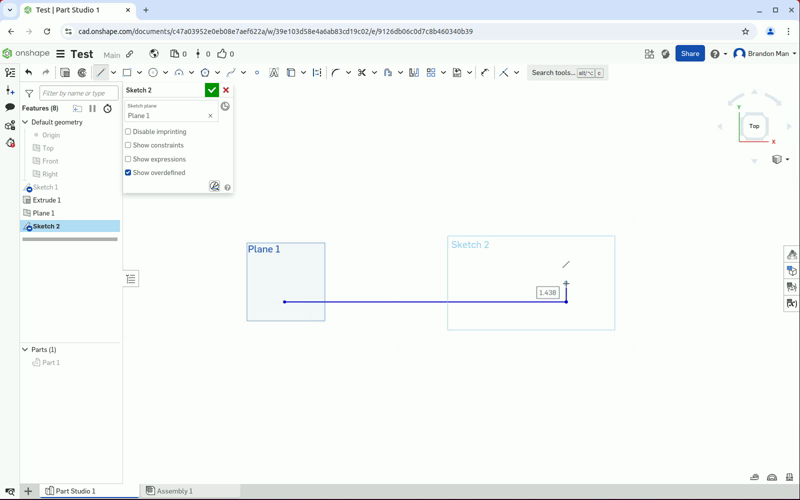
scroll(-6)
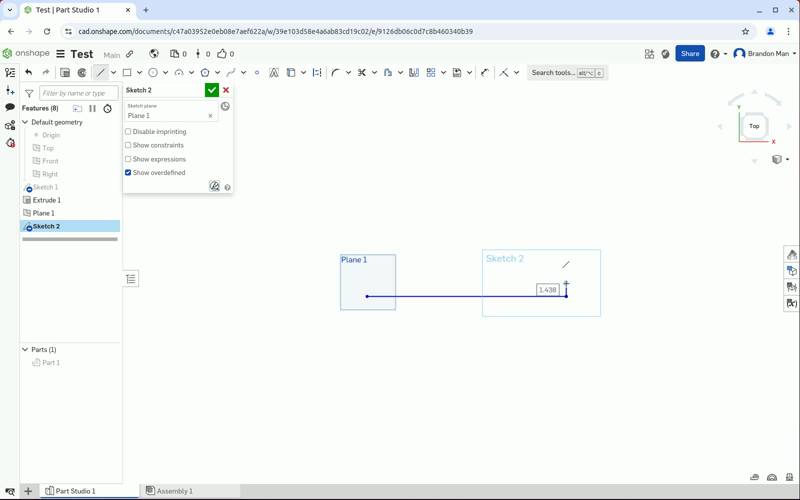
scroll(-6)
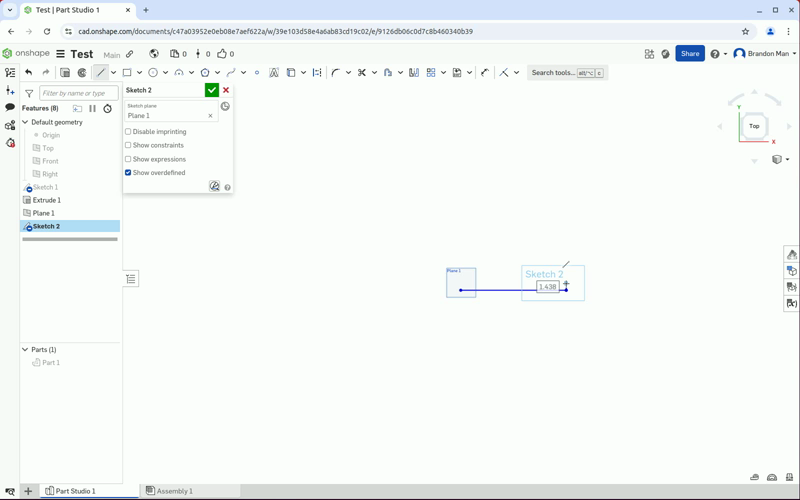
key_up(shift)
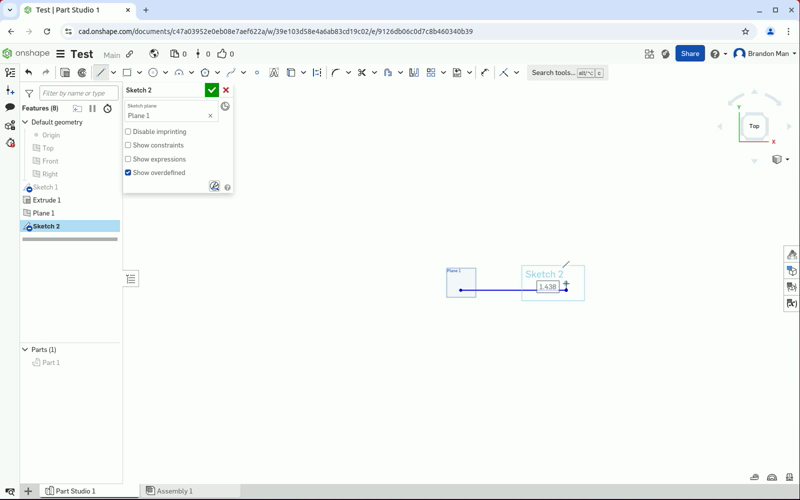
key_down(shift)
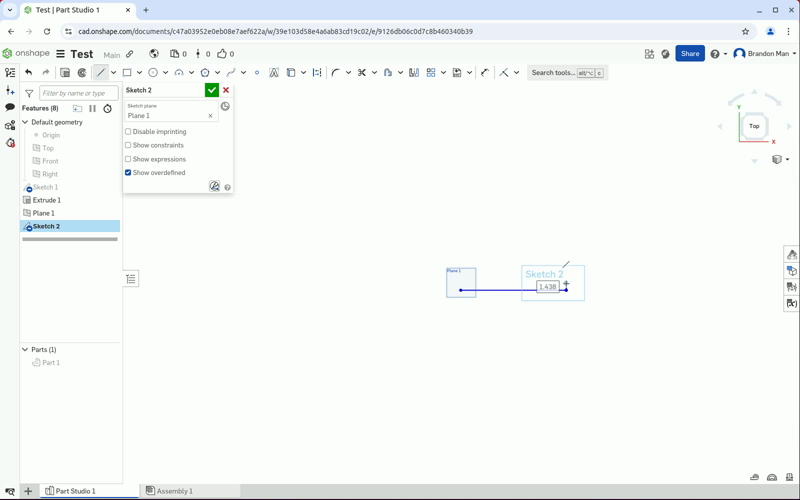
mouse_move(460, 283)
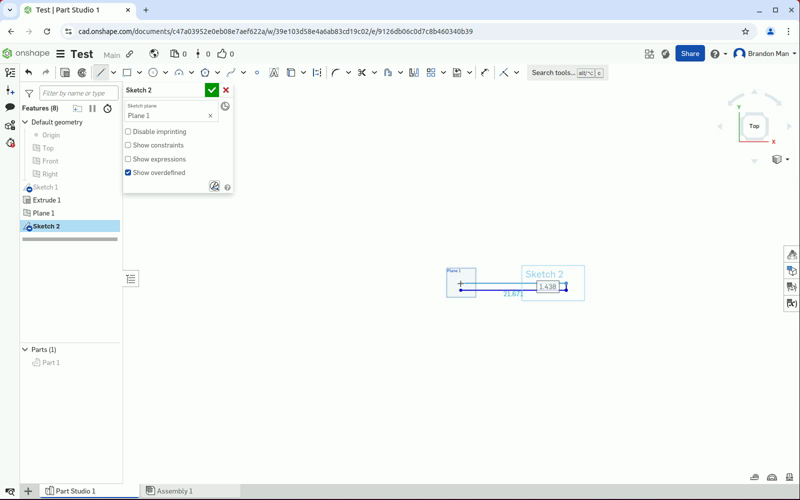
click(460, 283)
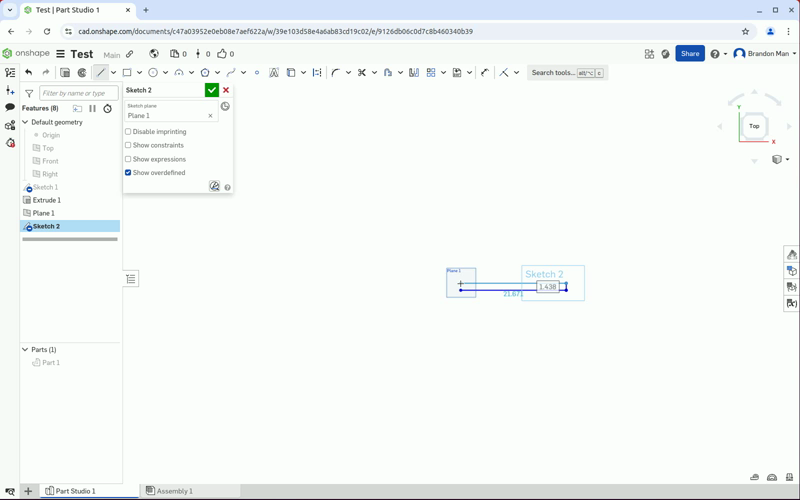
key_up(shift)
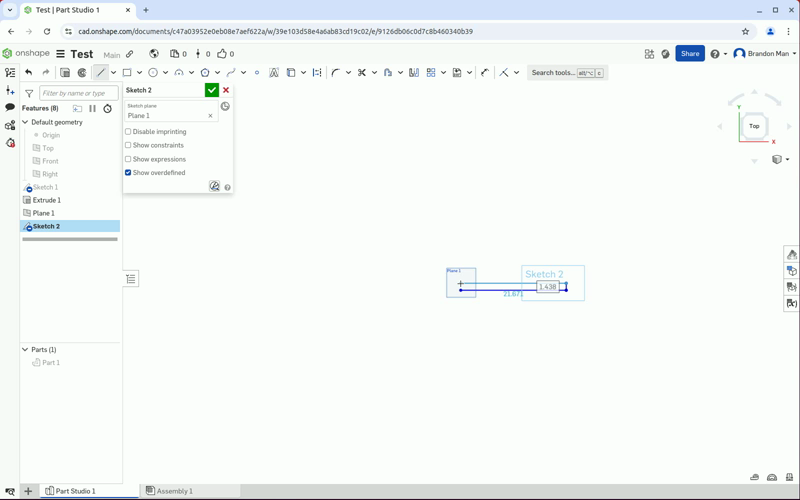
mouse_move(490, 283)
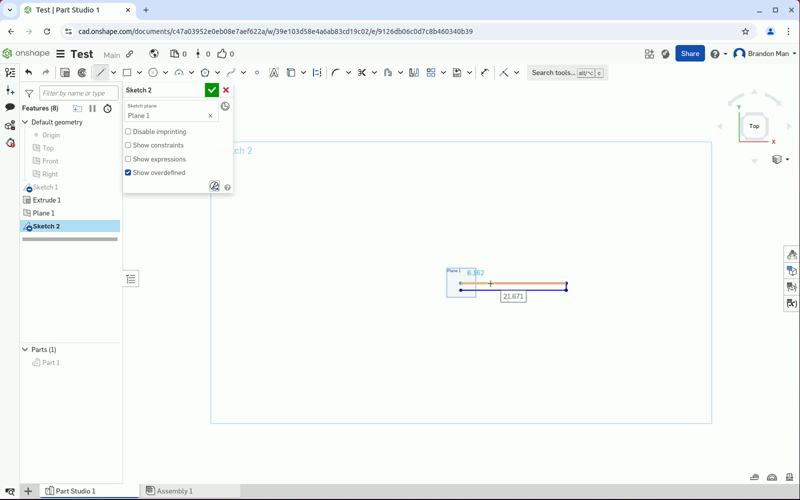
key_down(shift)
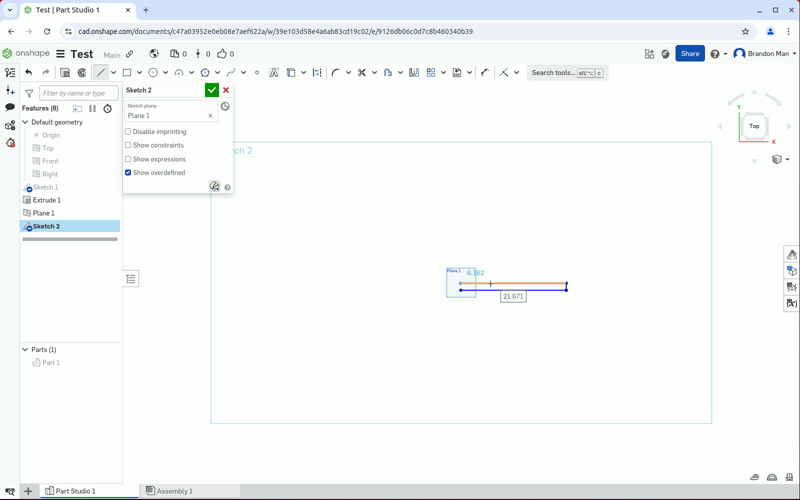
mouse_move(460, 290)
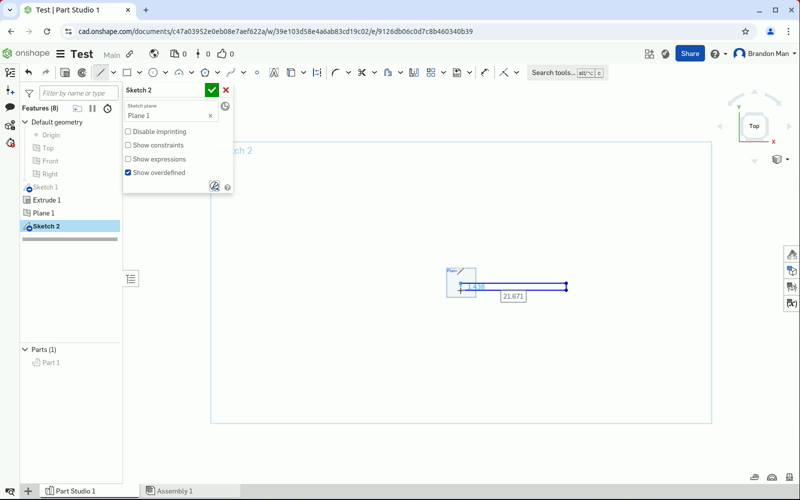
scroll(6)
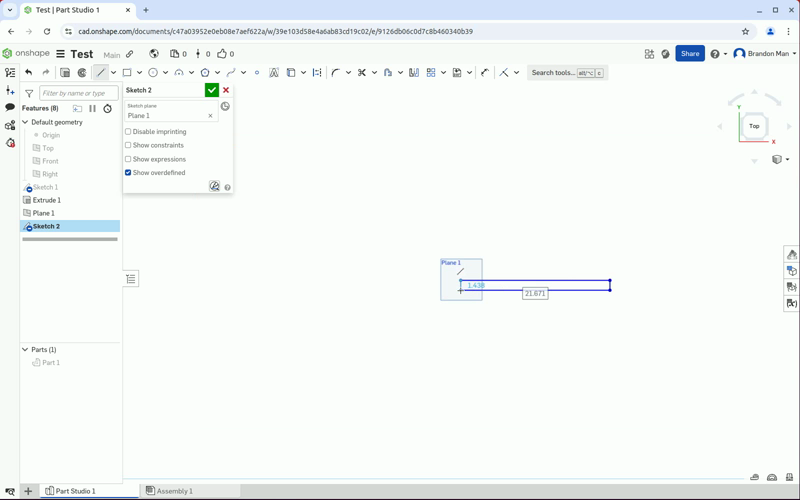
scroll(6)
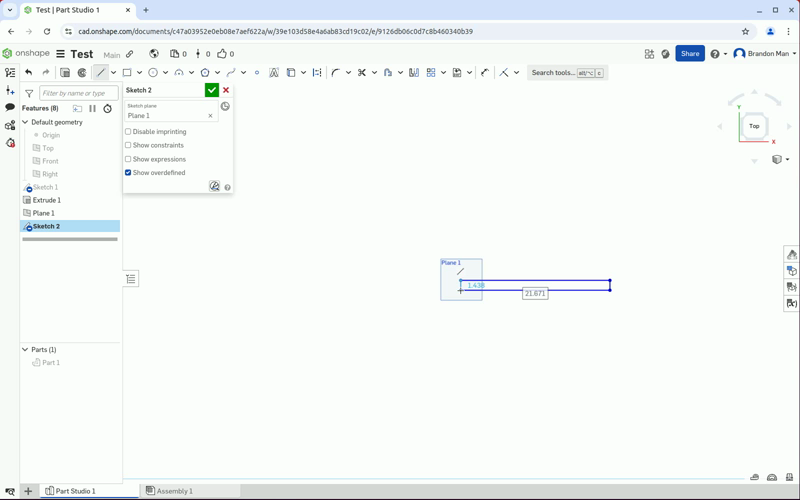
scroll(6)
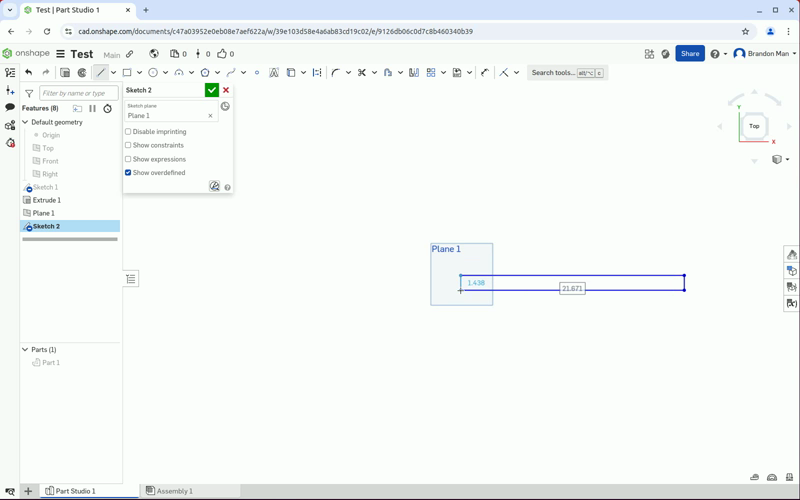
scroll(6)
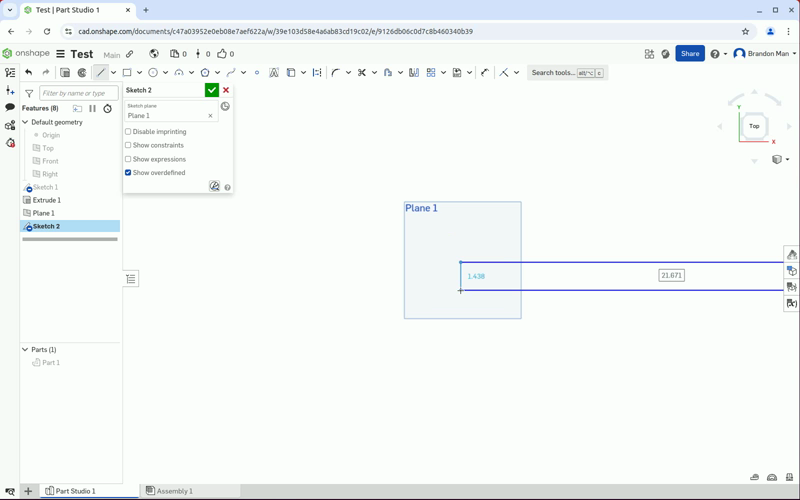
scroll(6)
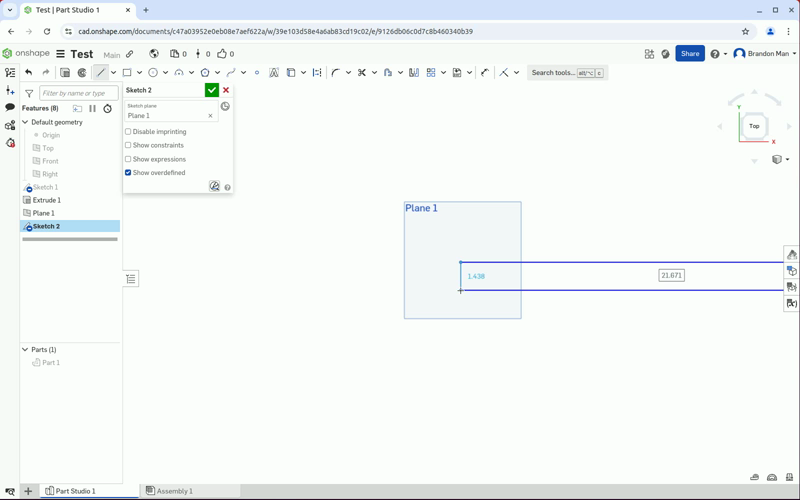
scroll(6)
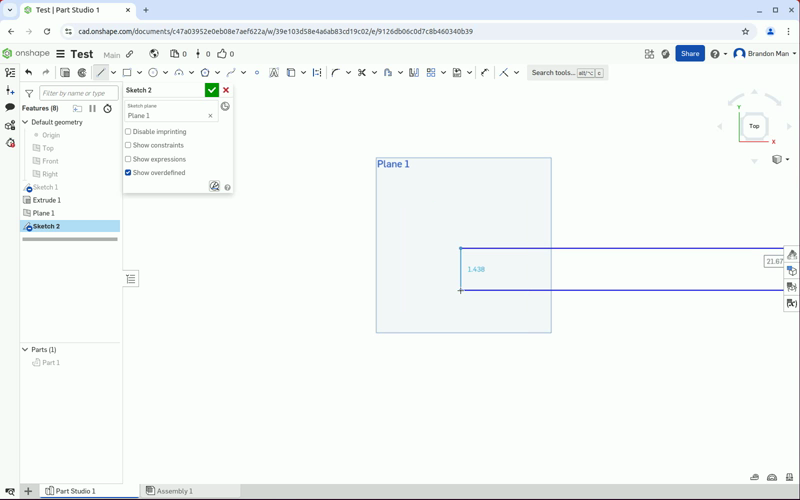
scroll(6)
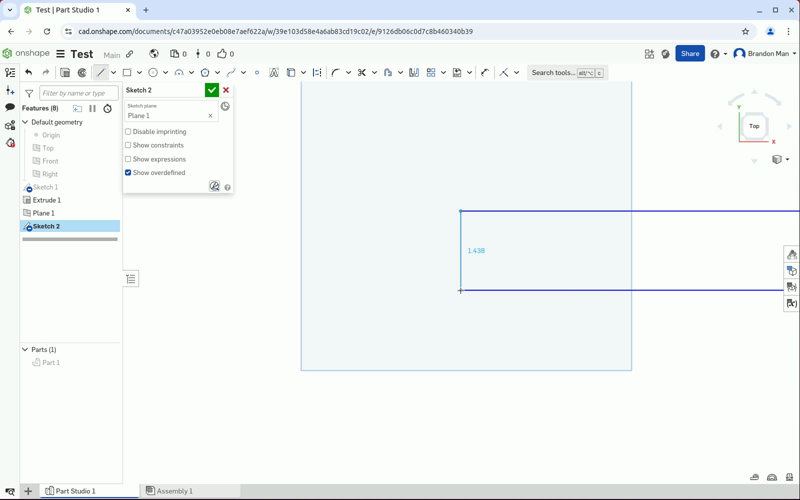
key_up(shift)
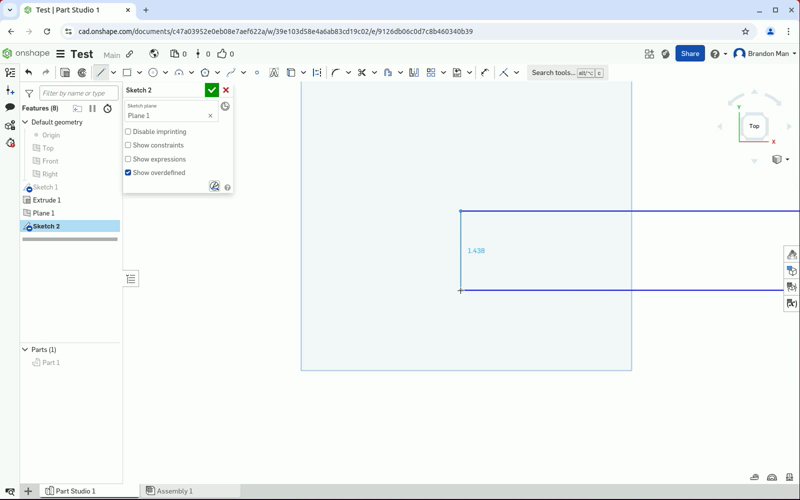
click(460, 290)
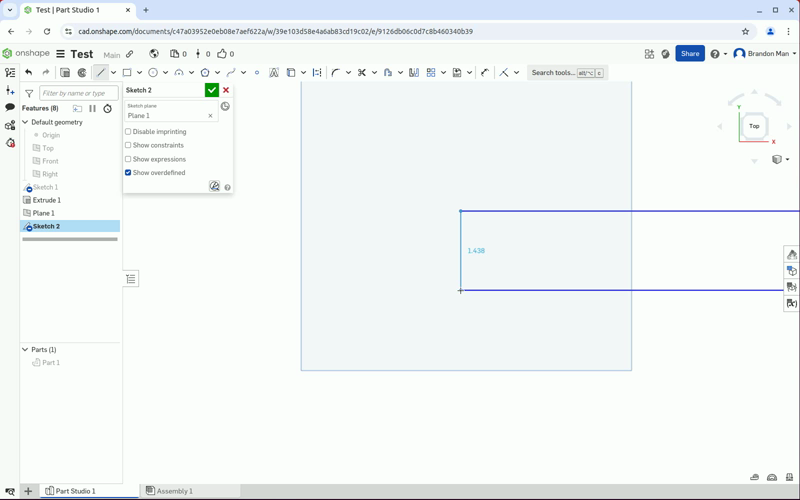
scroll(-6)
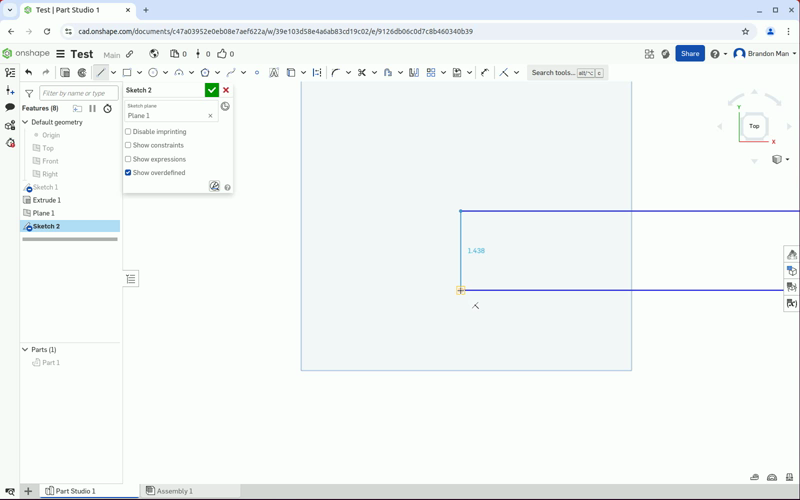
scroll(-6)
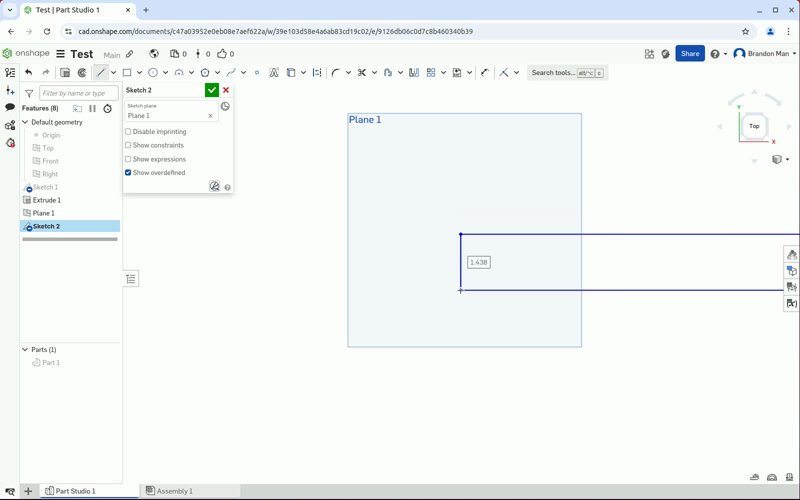
scroll(-6)
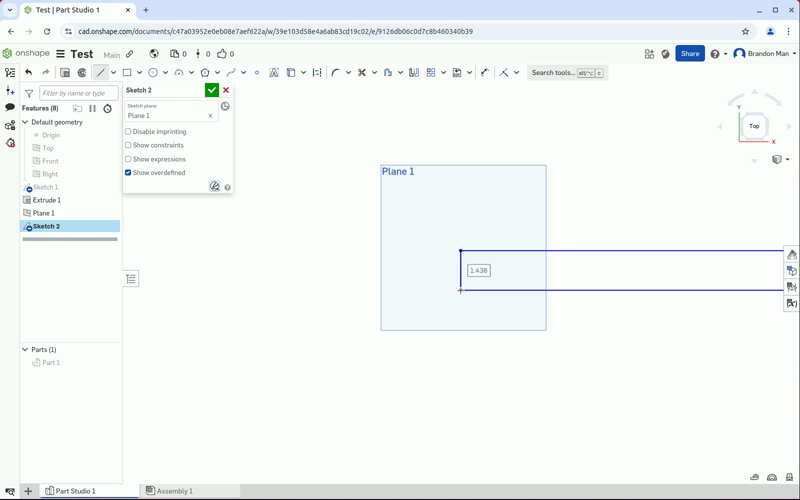
scroll(-6)
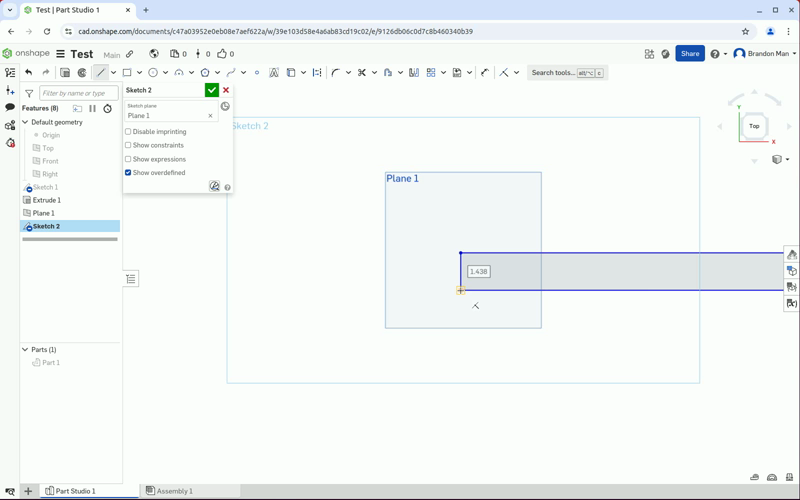
scroll(-6)
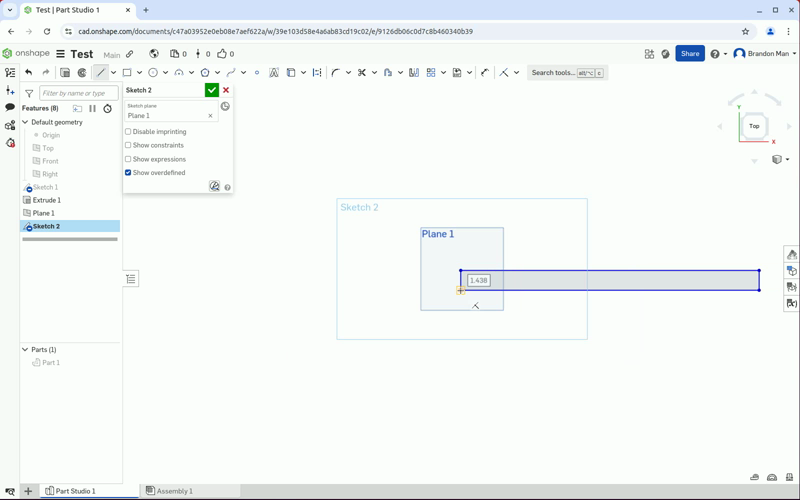
scroll(-6)
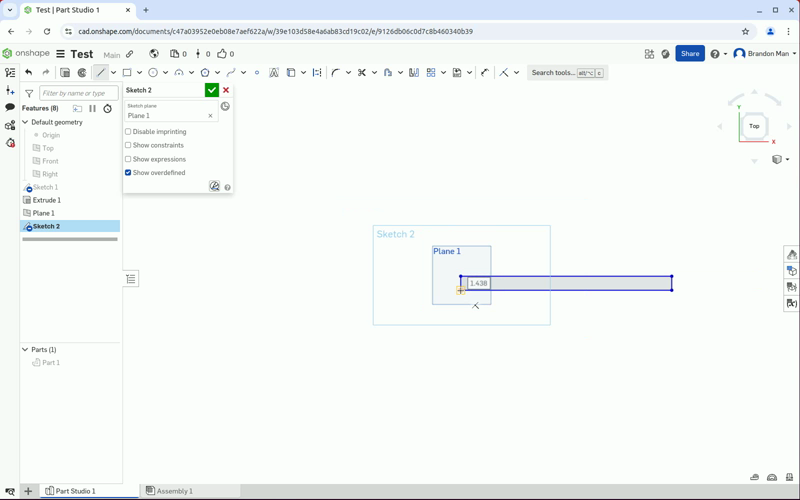
scroll(-6)
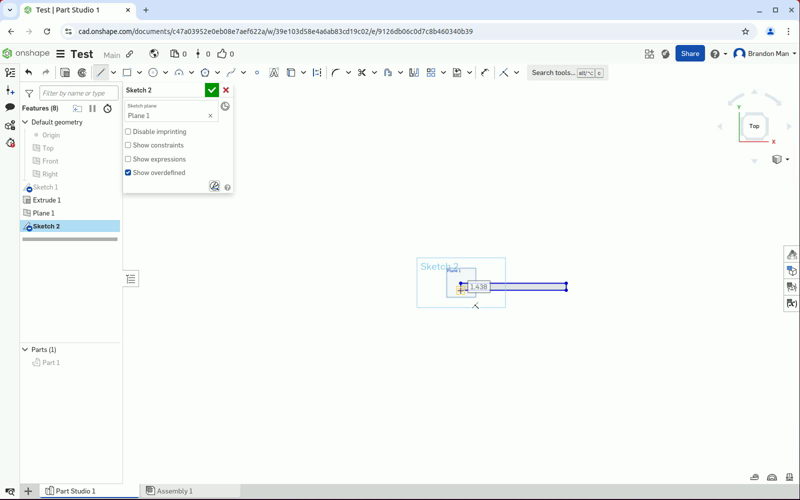
key(esc)
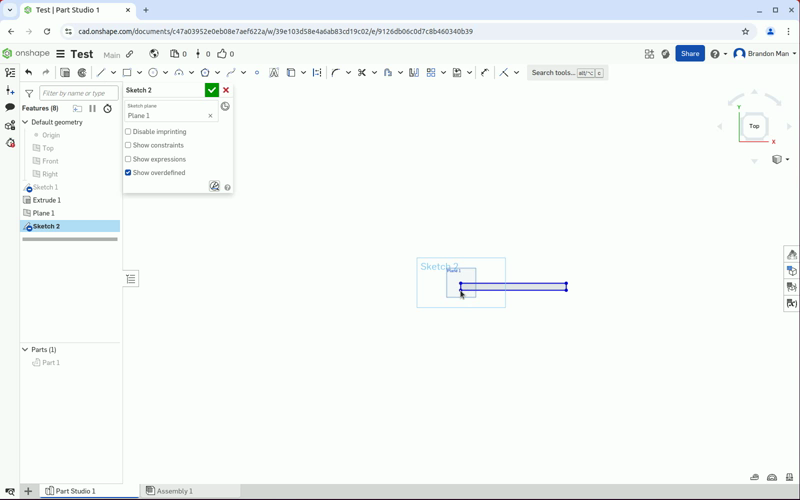
mouse_move(488, 286)
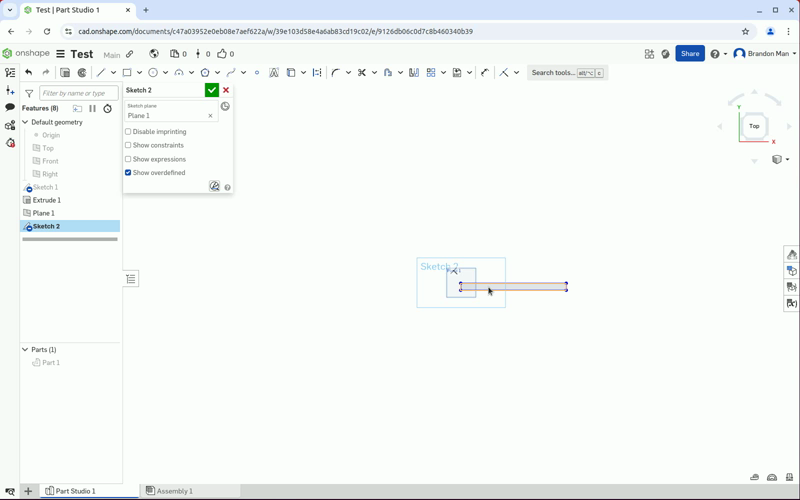
scroll(6)
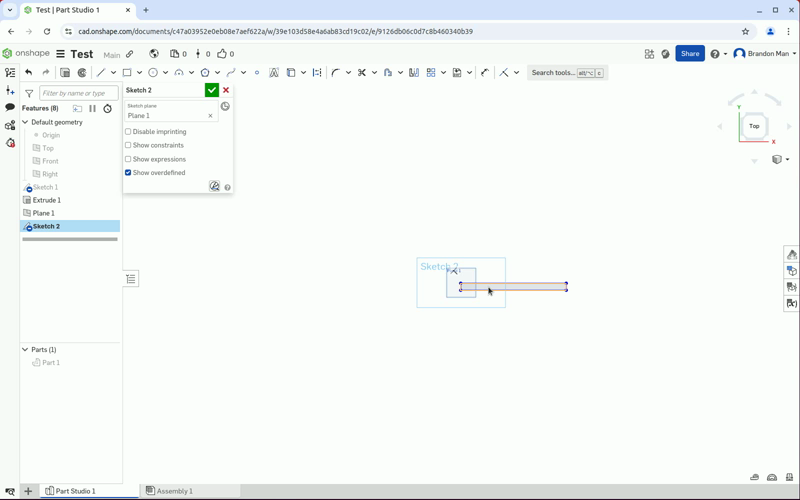
scroll(6)
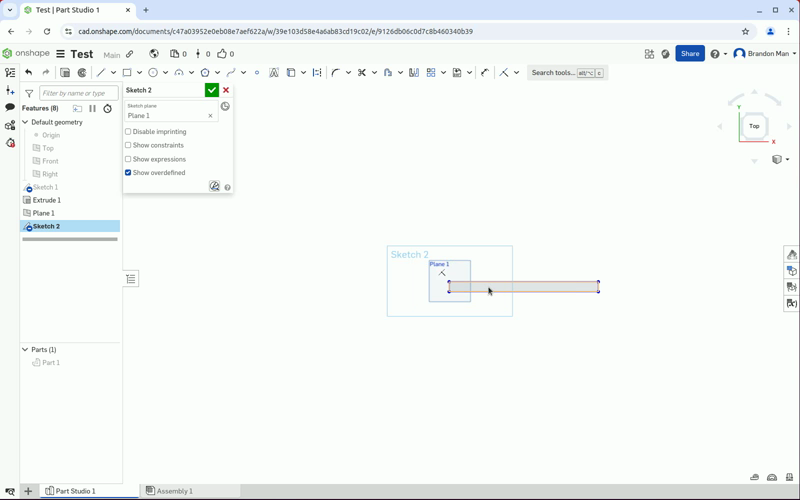
scroll(6)
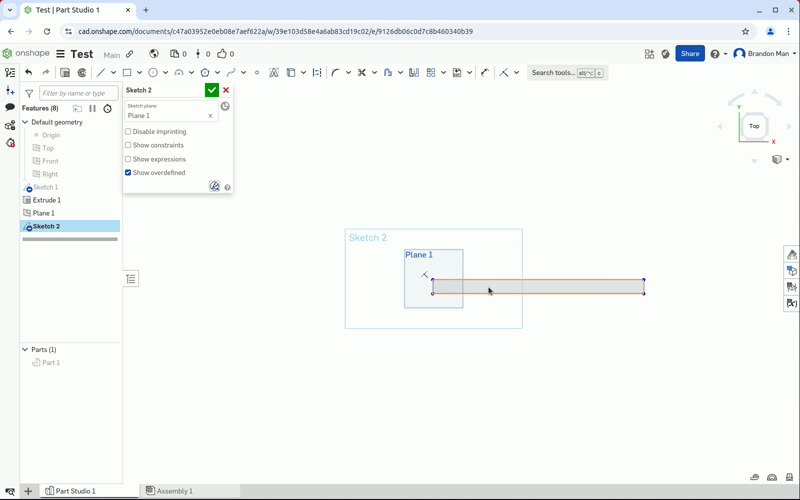
scroll(6)
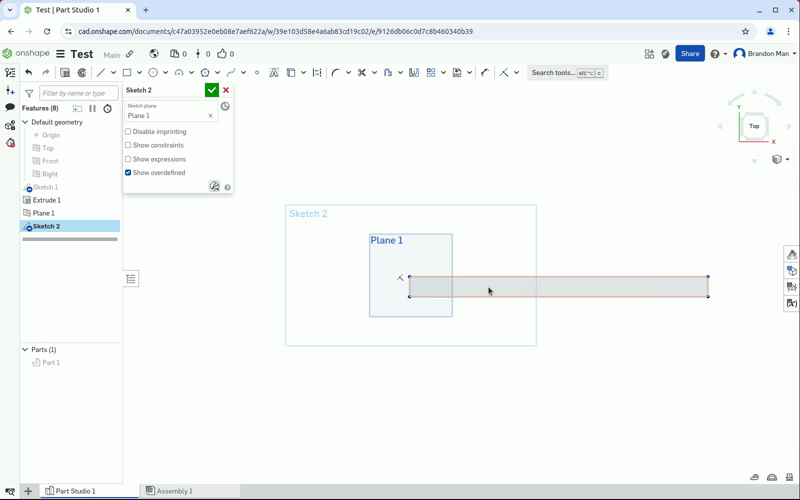
scroll(6)
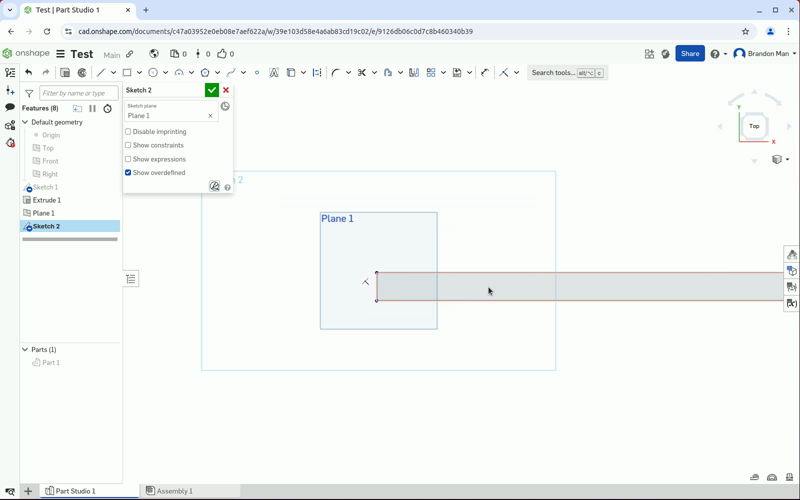
scroll(6)
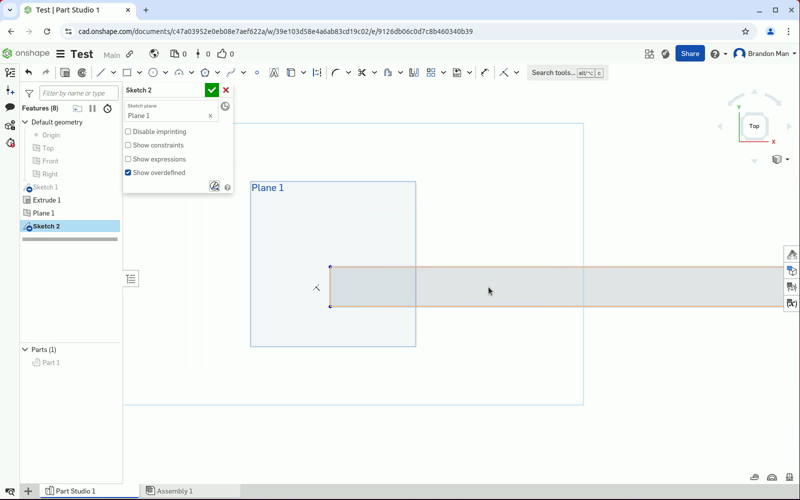
scroll(6)
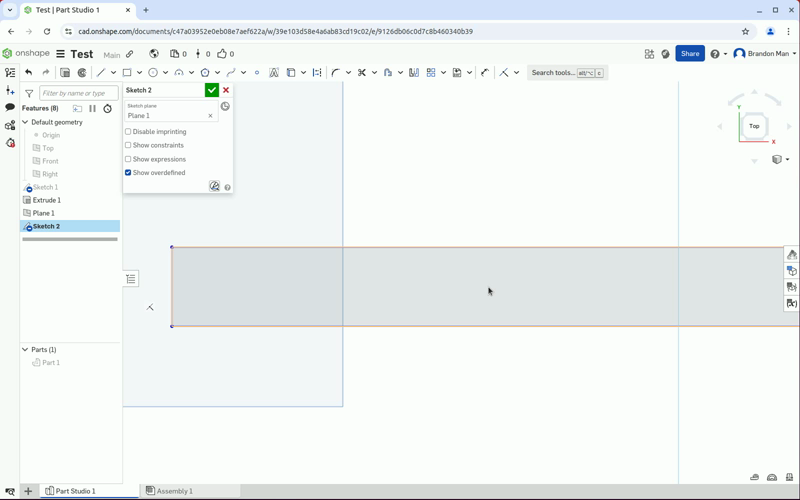
click(488, 286)
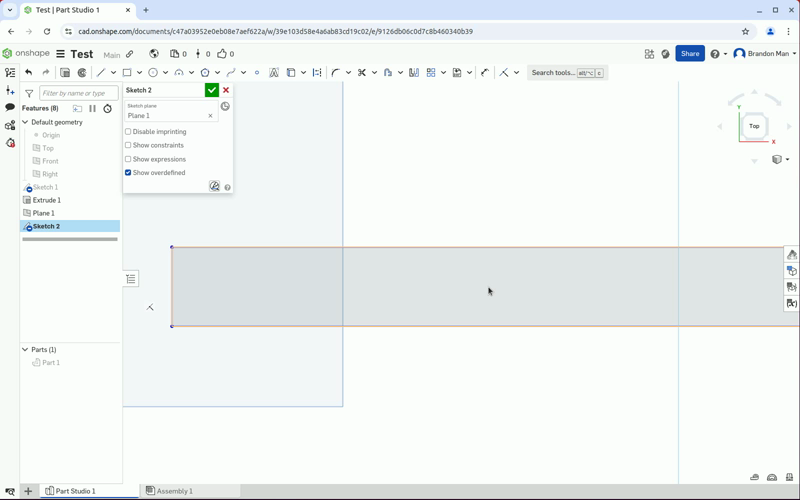
scroll(-6)
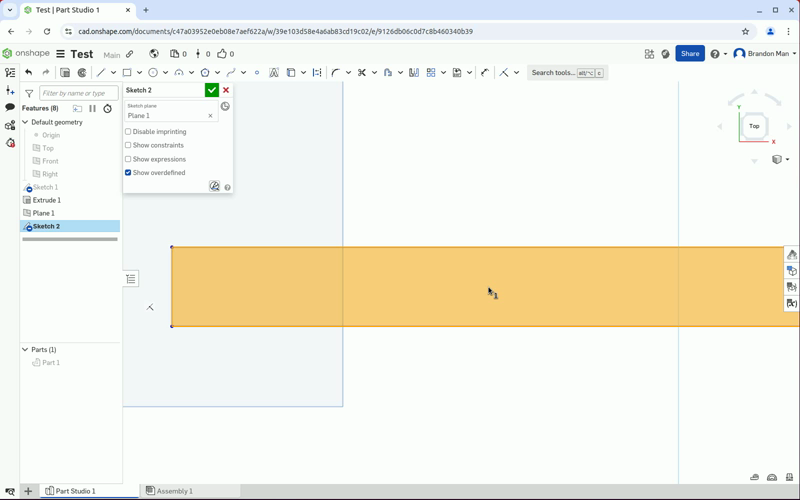
scroll(-6)
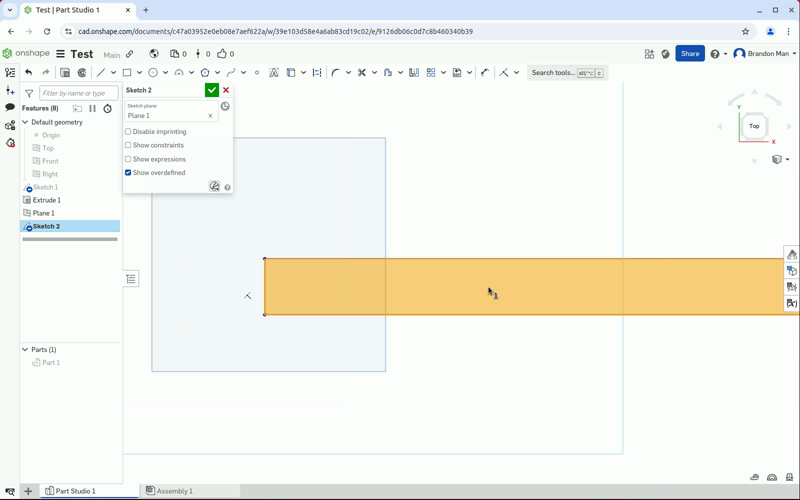
scroll(-6)
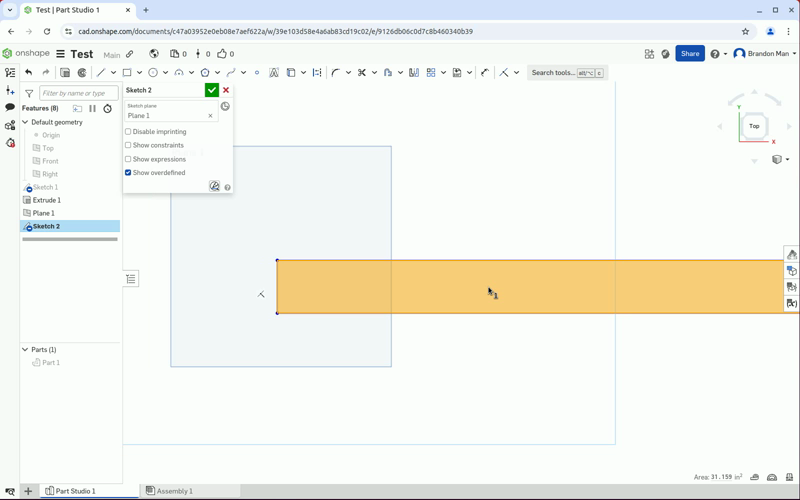
scroll(-6)
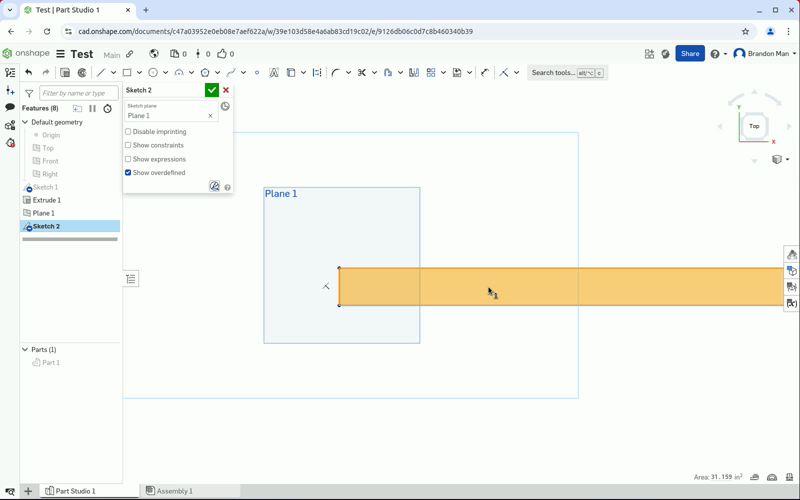
scroll(-6)
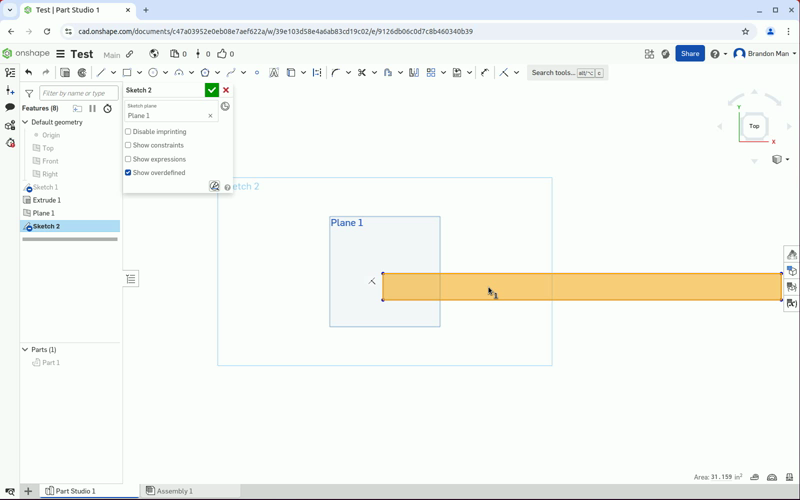
scroll(-6)
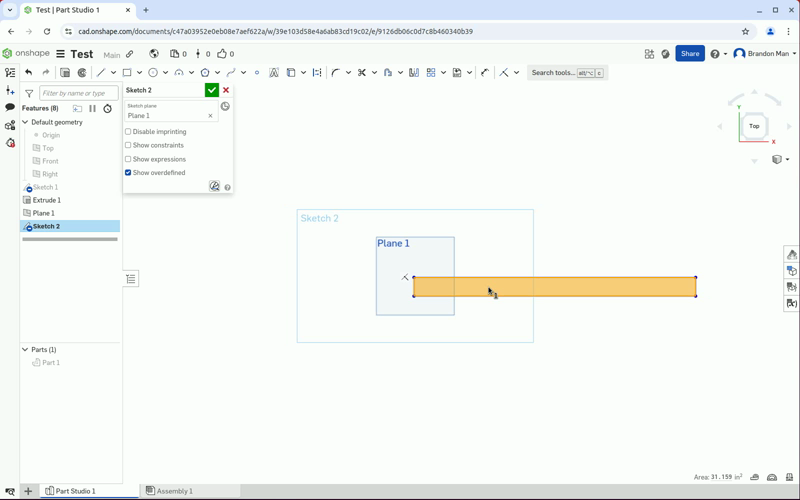
scroll(-6)
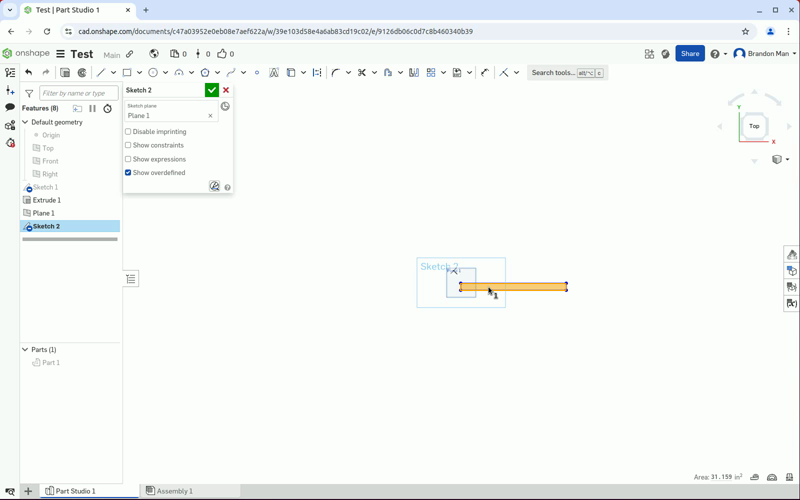
mouse_move(73, 352)
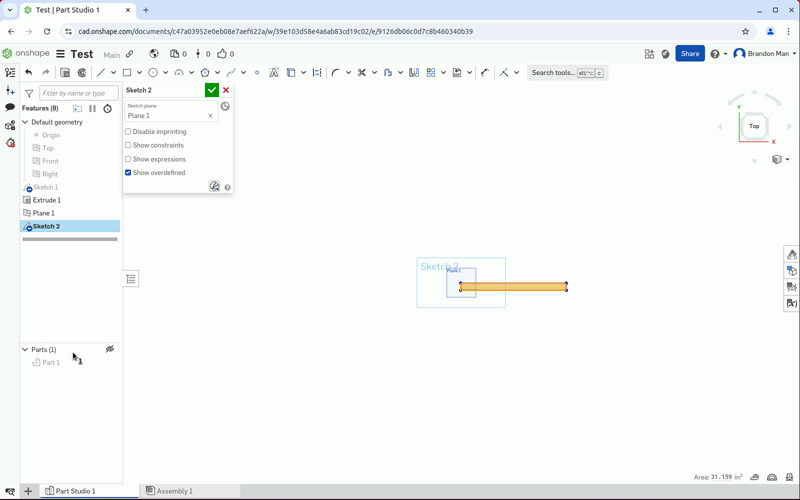
key(shift+y)
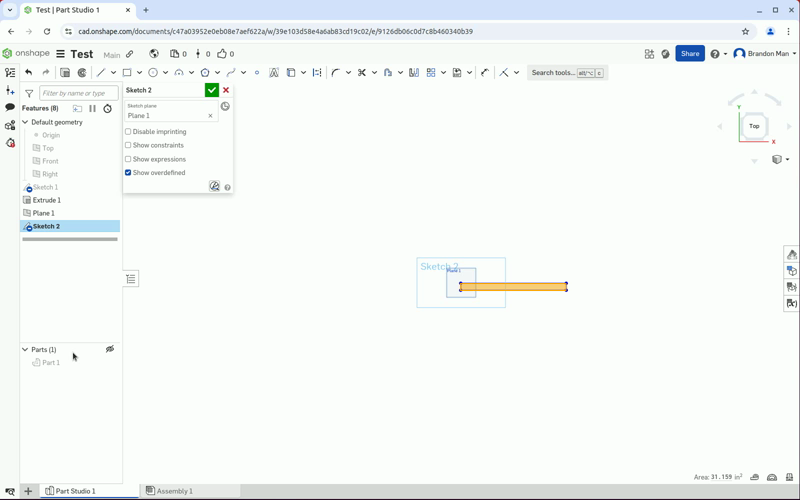
key(shift+e)
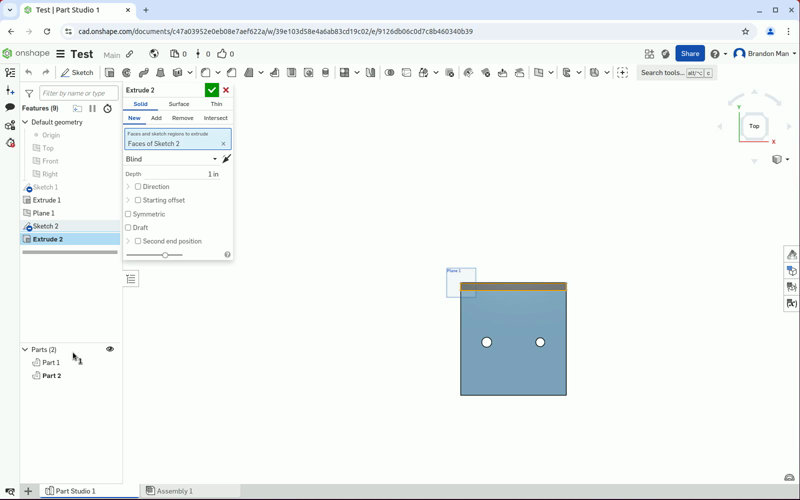
mouse_move(143, 106)
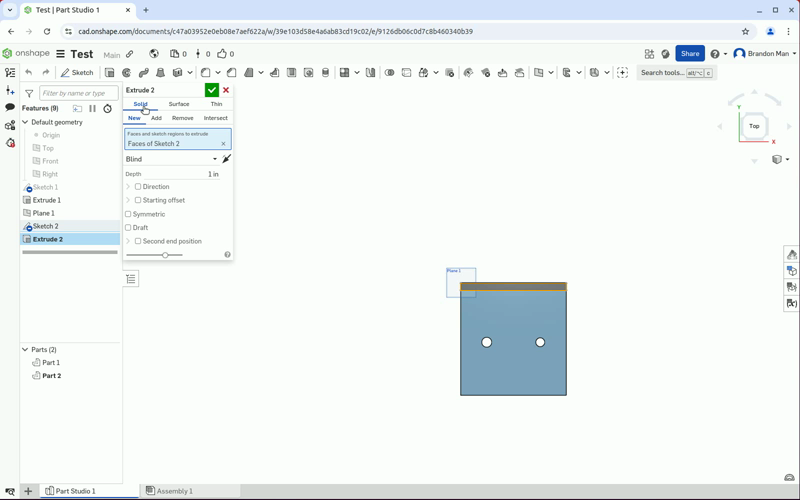
click(143, 106)
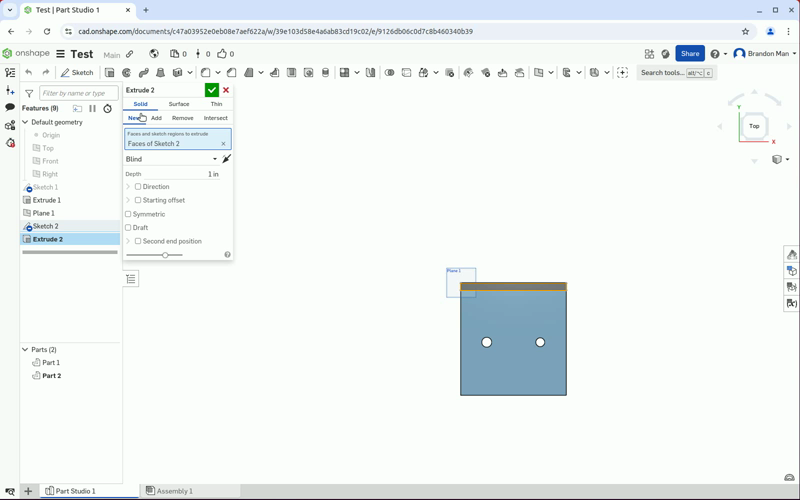
mouse_move(137, 120)
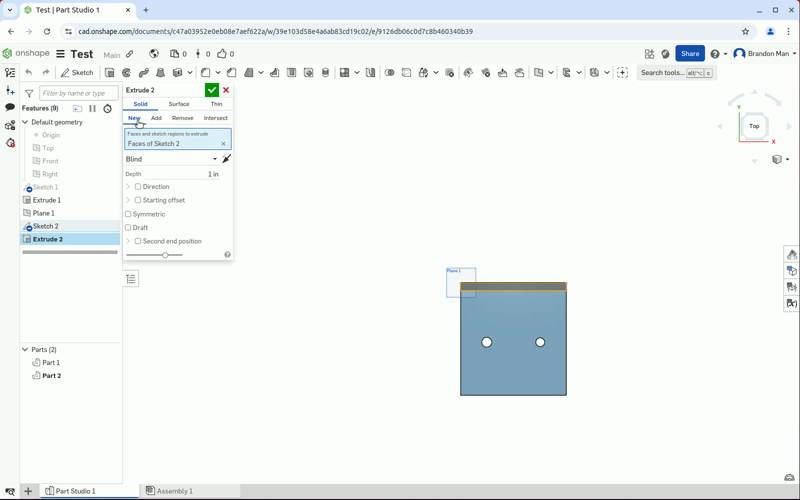
click(137, 120)
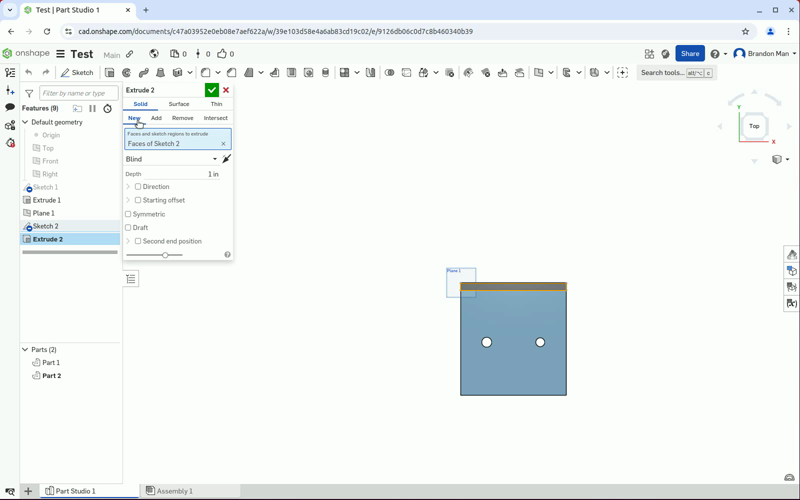
key(tab, 4)
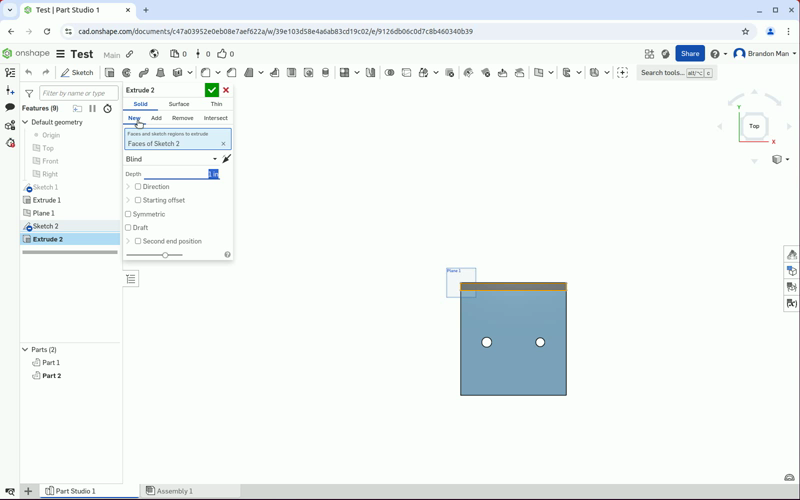
text(21.664)
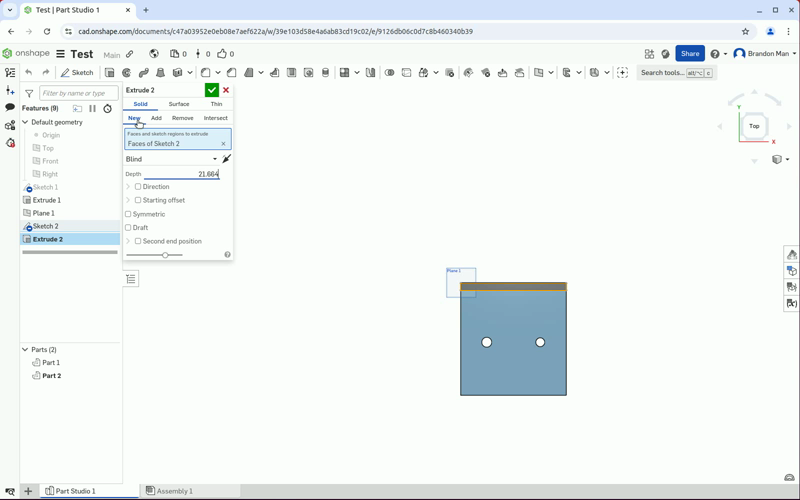
key(enter)
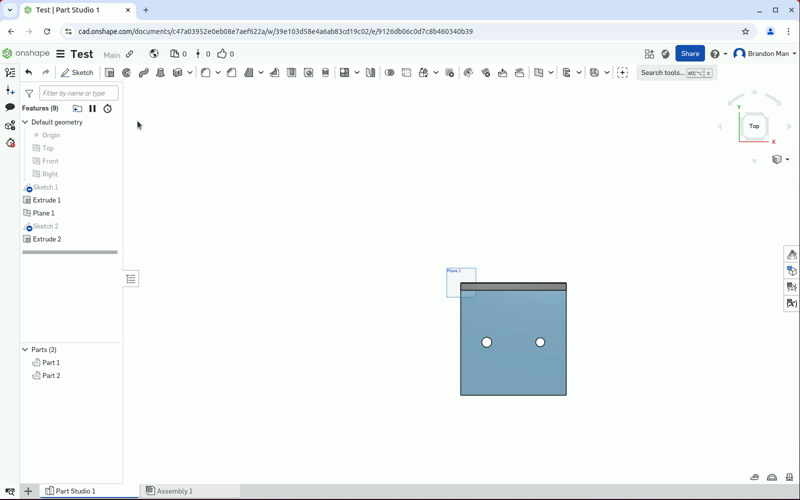
key(shift+h)
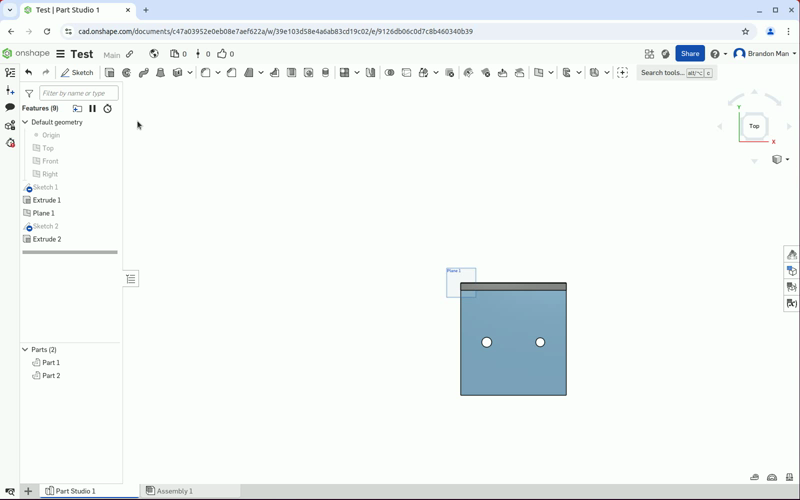
key(shift+h)
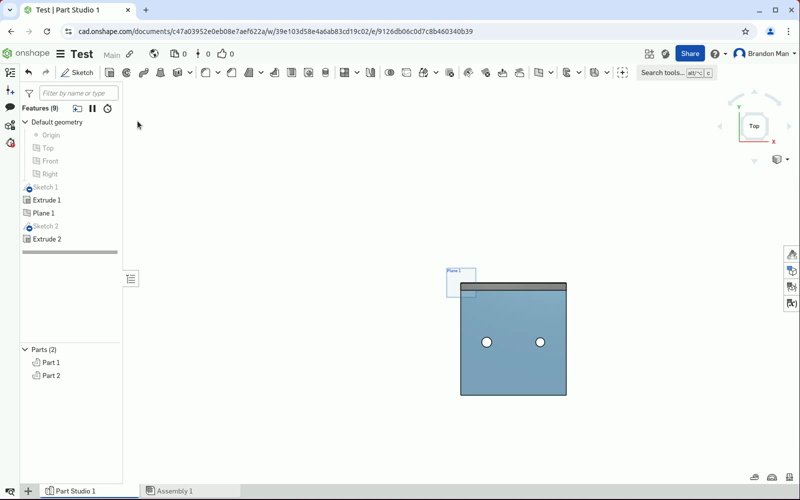
mouse_move(73, 189)
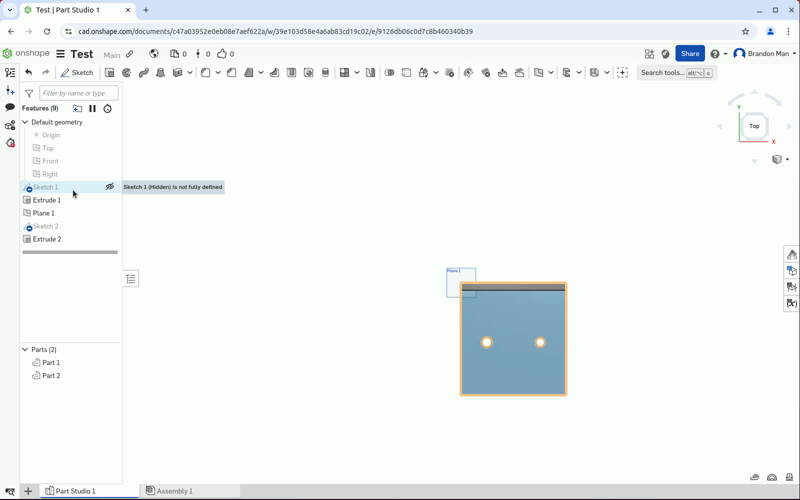
click(73, 189)
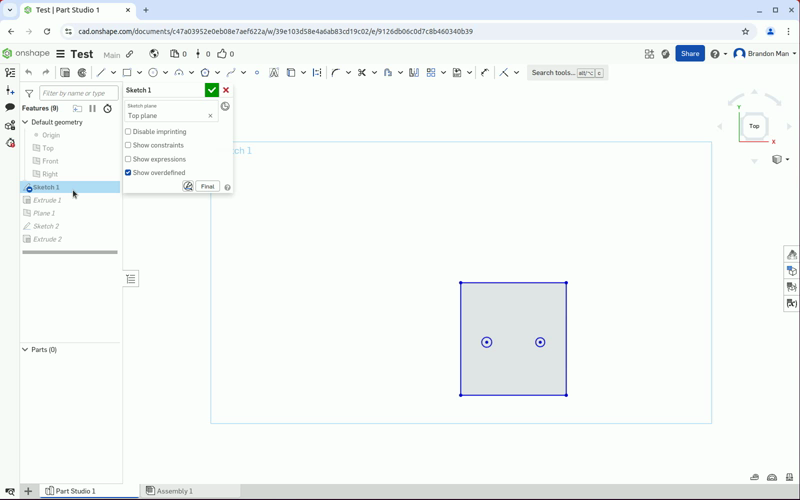
mouse_move(229, 92)
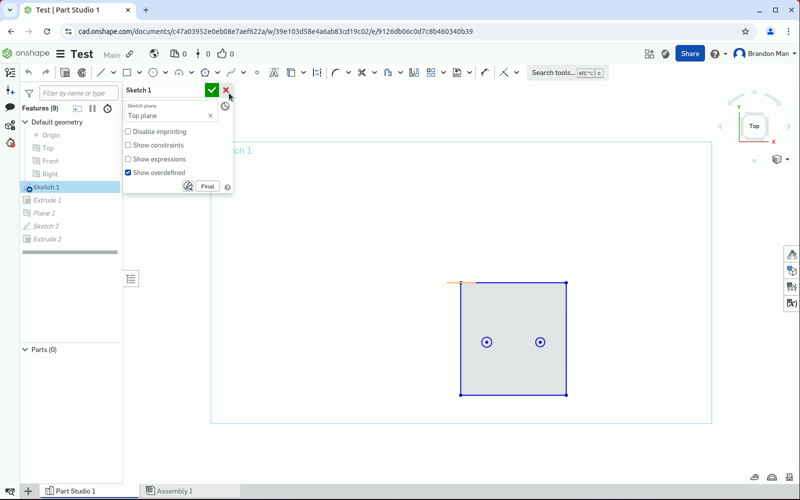
click(229, 92)
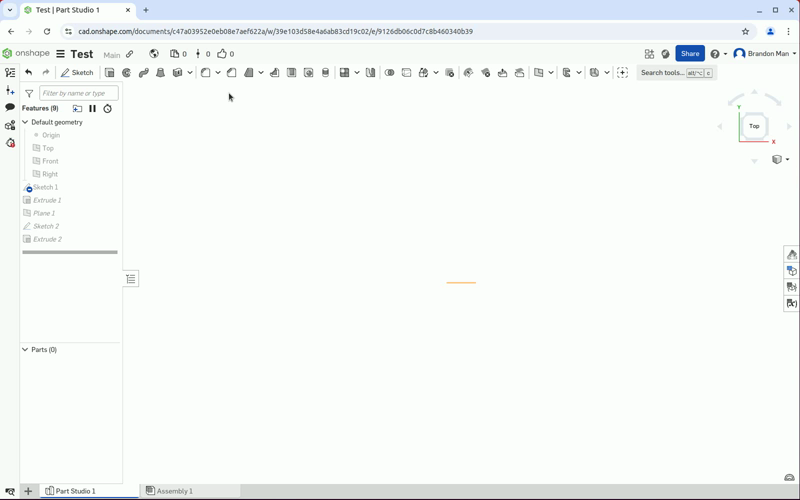
mouse_move(73, 352)
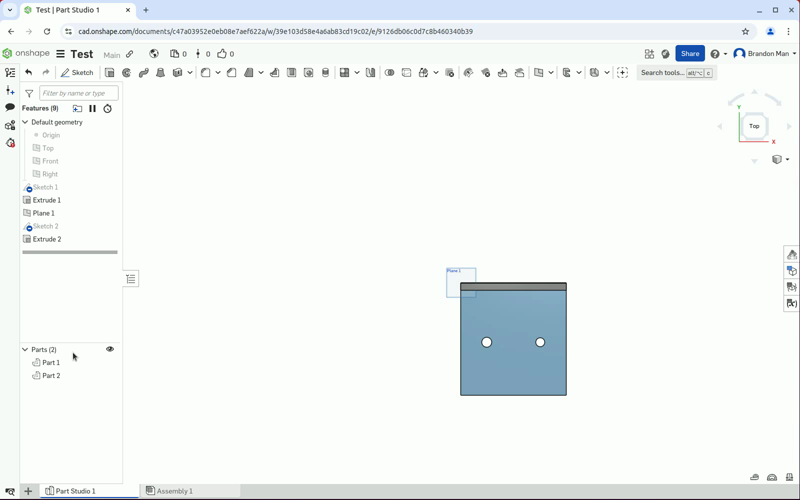
key(y)
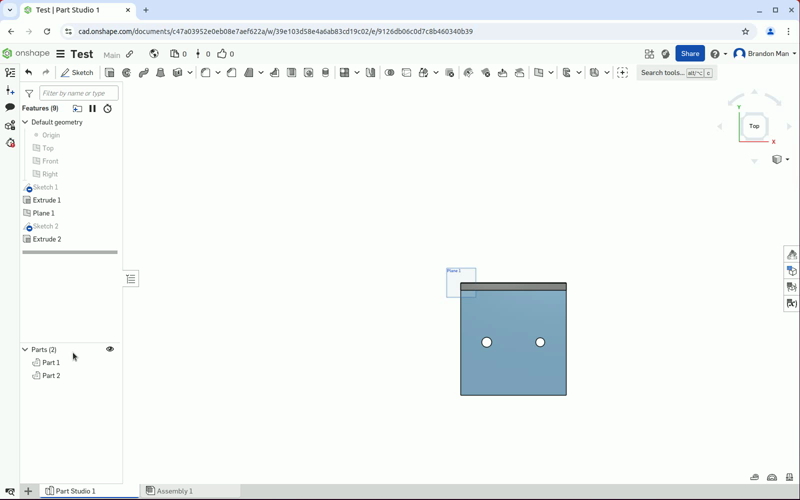
key(shift+p)
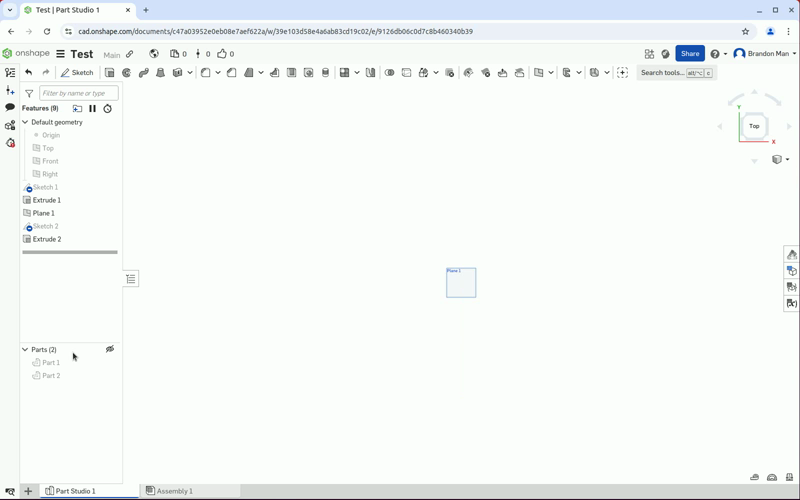
key(space)
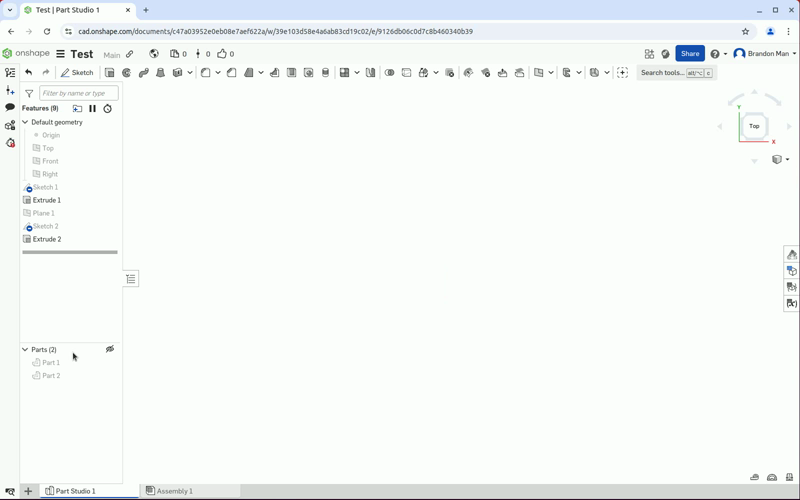
key_down(shift)
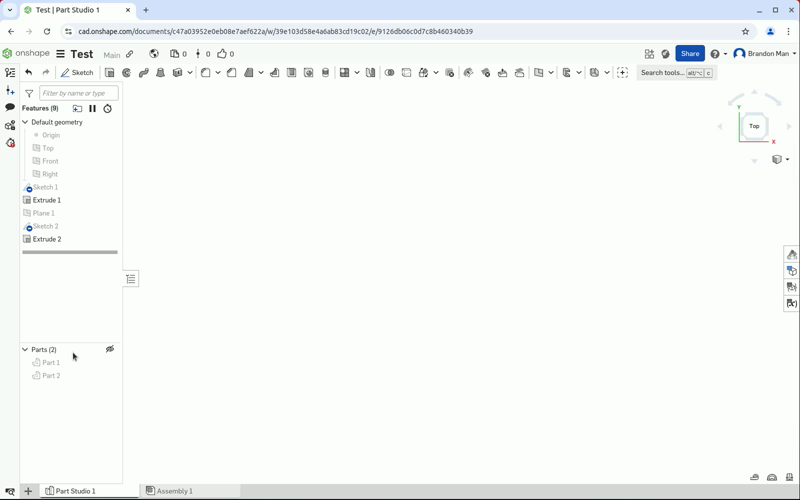
key(up)
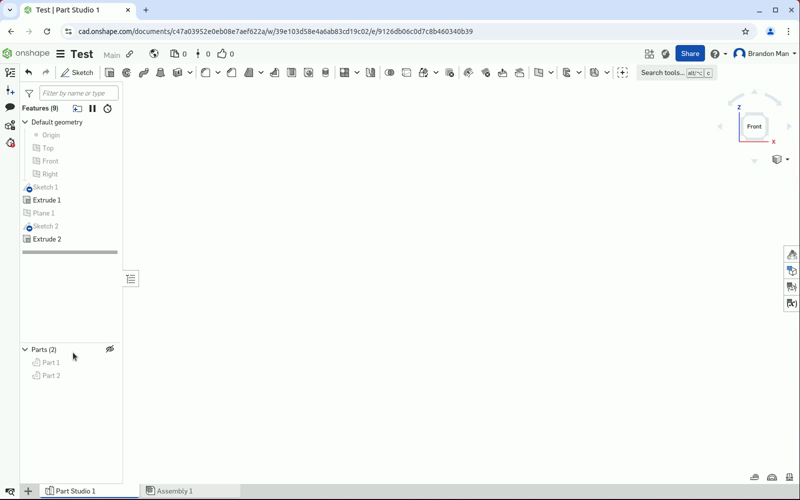
key_up(shift)
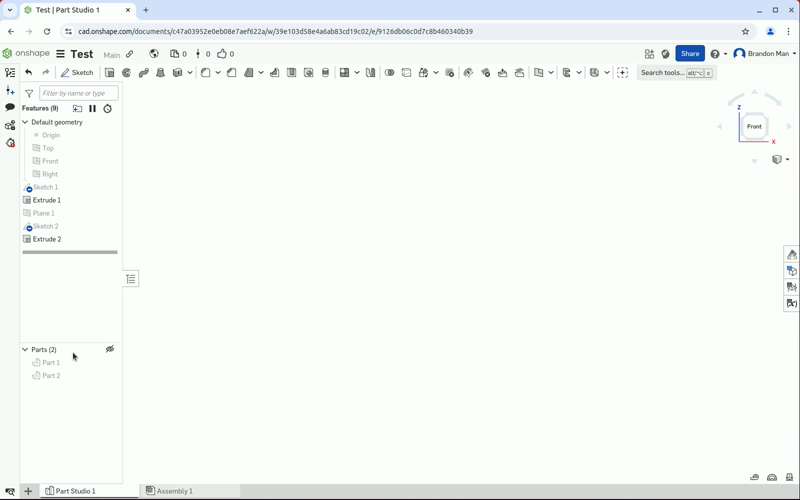
mouse_move(73, 352)
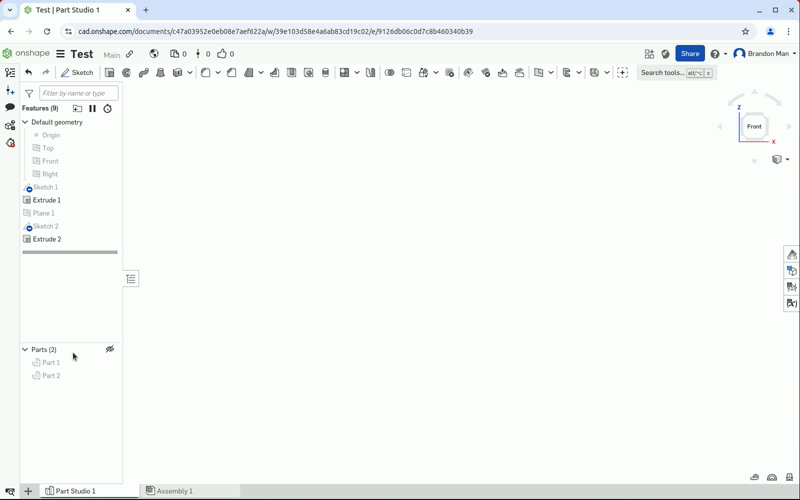
key(shift+y)
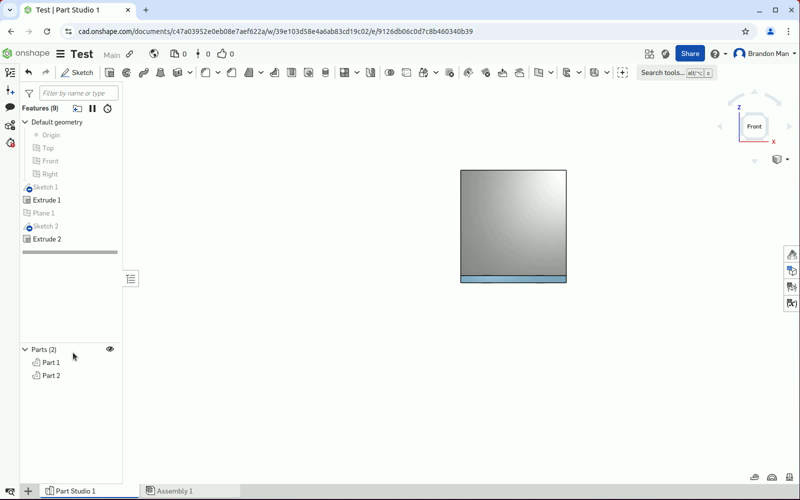
mouse_move(541, 75)
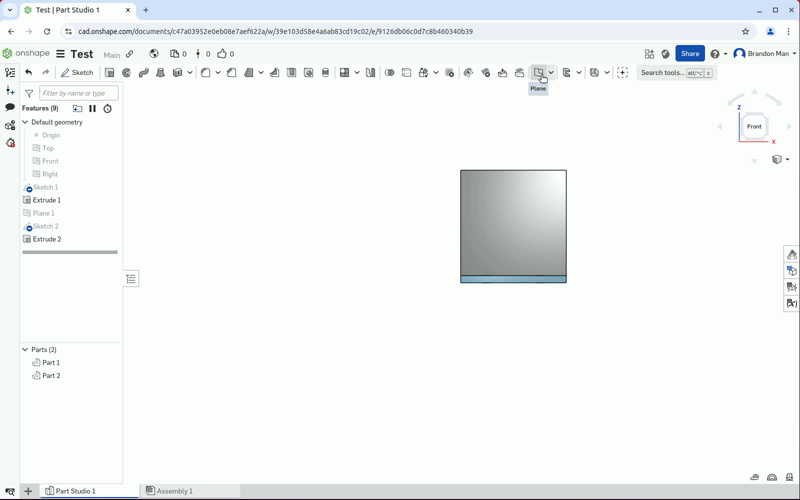
click(541, 75)
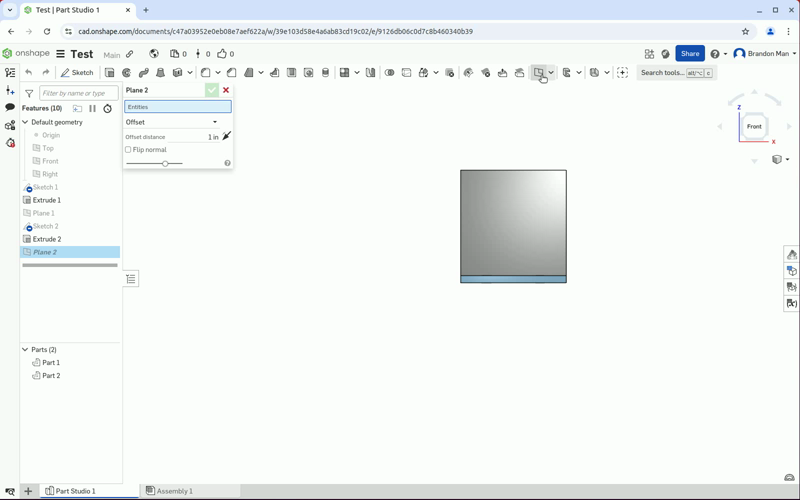
mouse_move(73, 163)
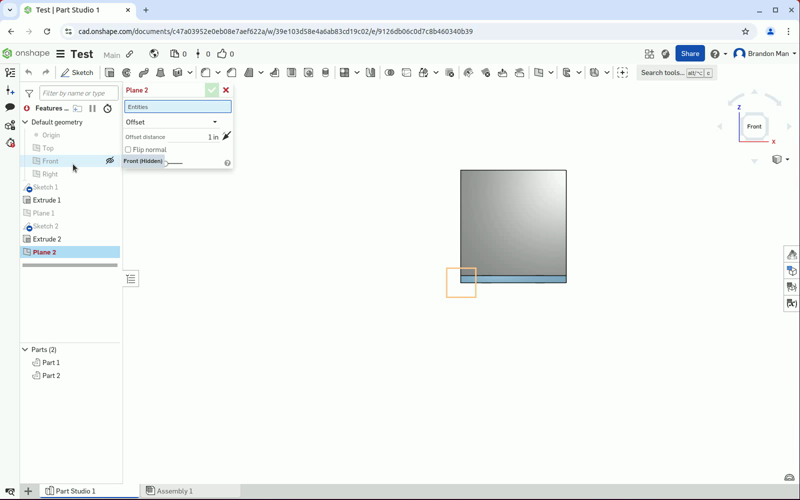
click(73, 163)
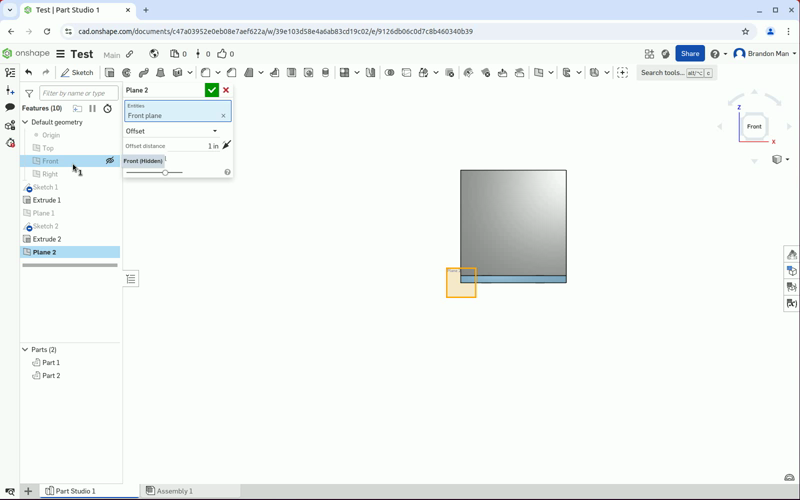
key(tab, 2)
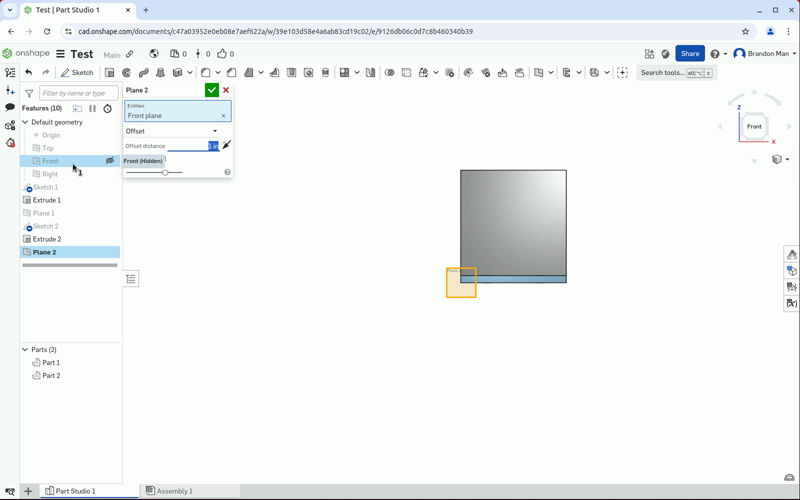
text(1.448)
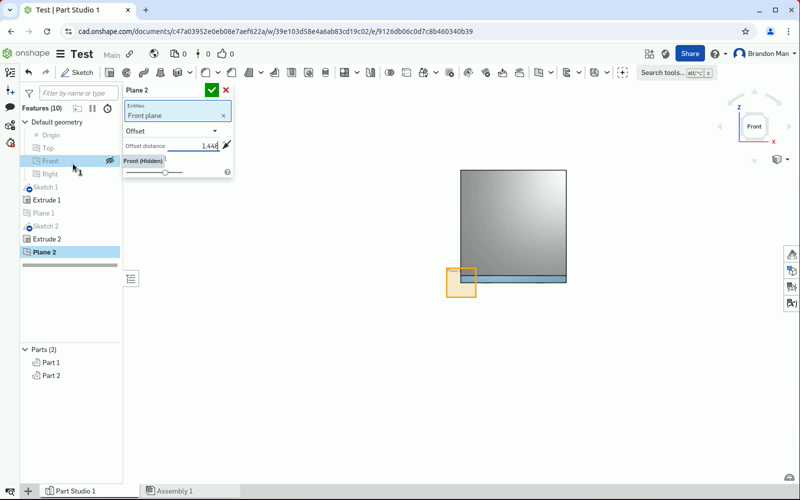
key(enter, 2)
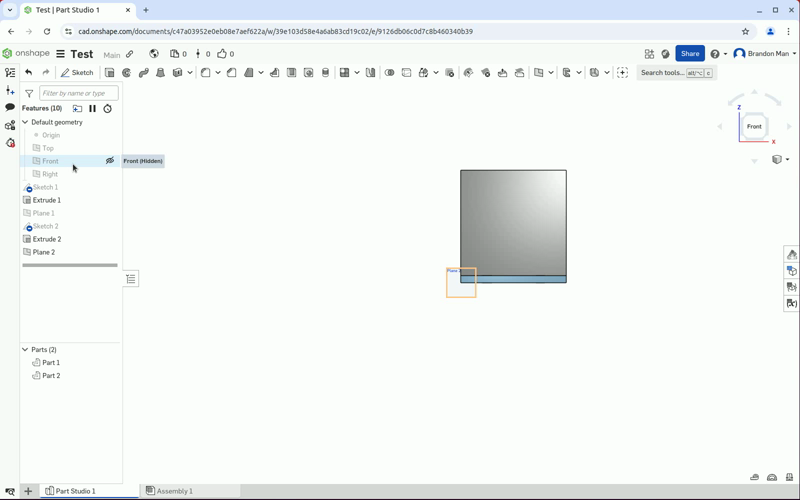
key(shift+s)
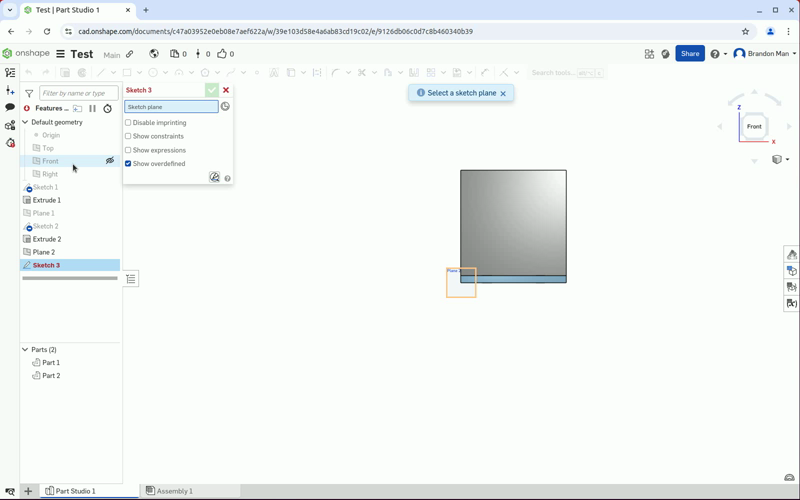
mouse_move(73, 254)
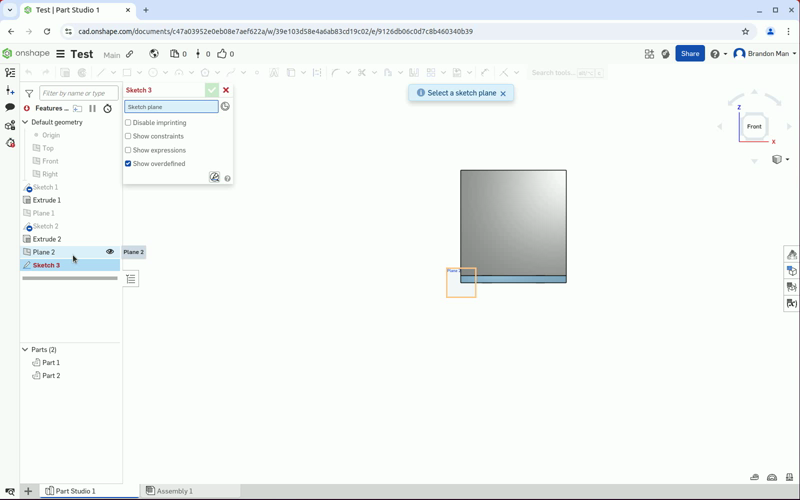
click(73, 254)
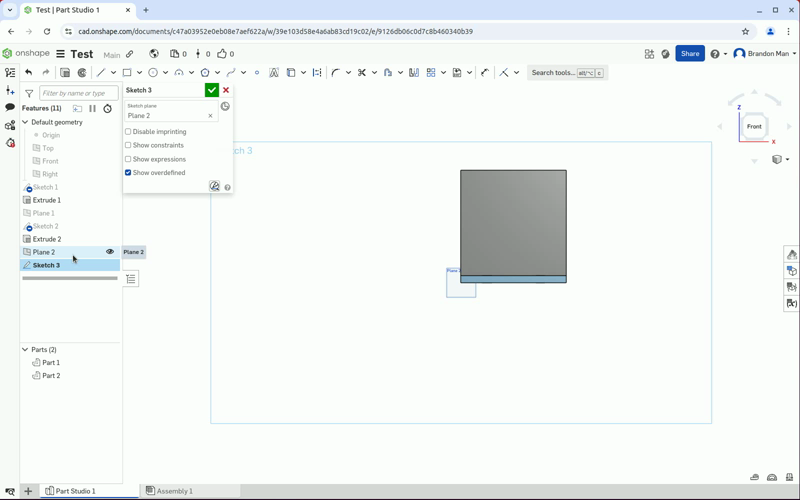
mouse_move(73, 352)
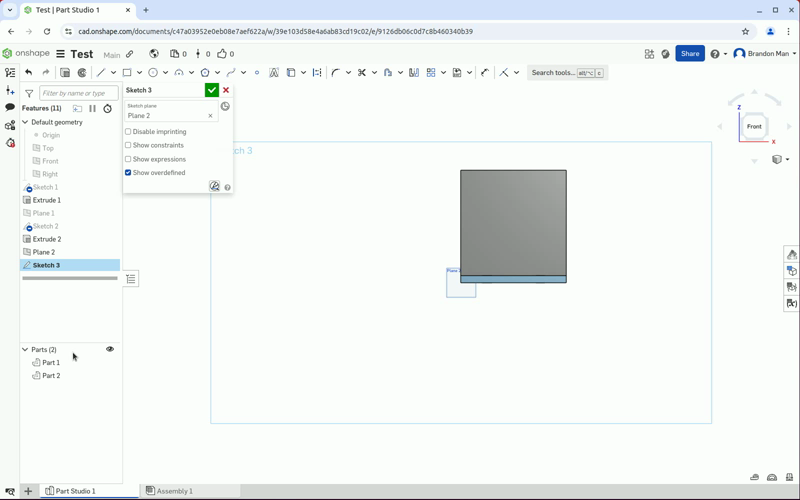
key(y)
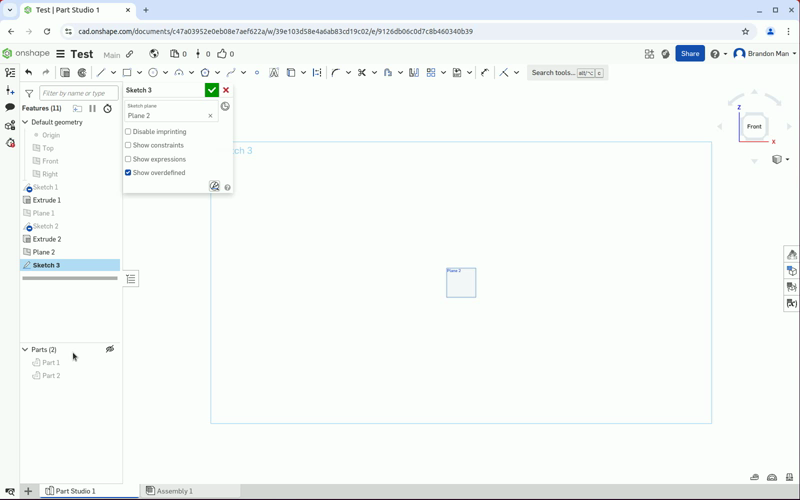
key(c)
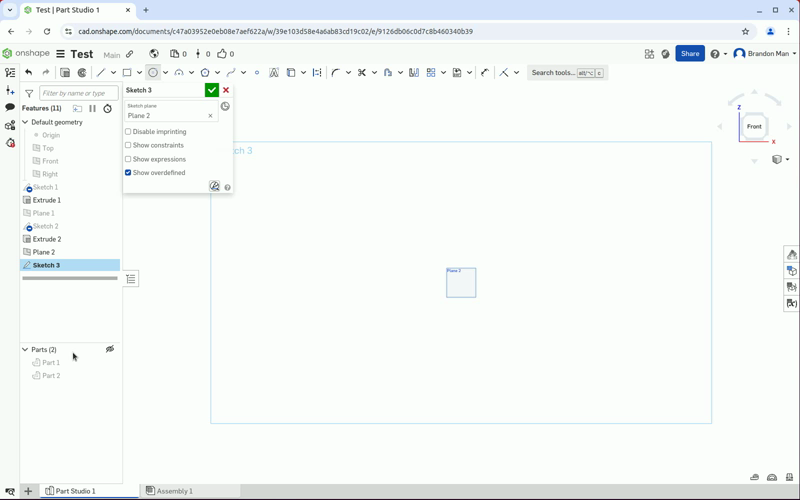
key_down(shift)
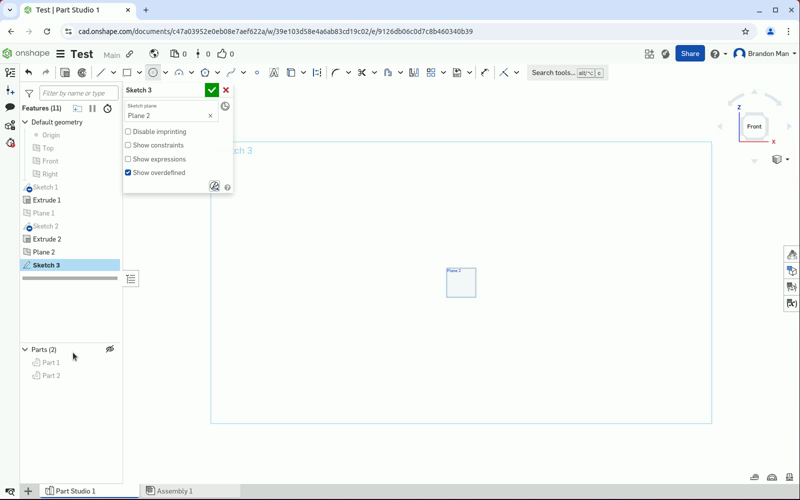
mouse_move(487, 223)
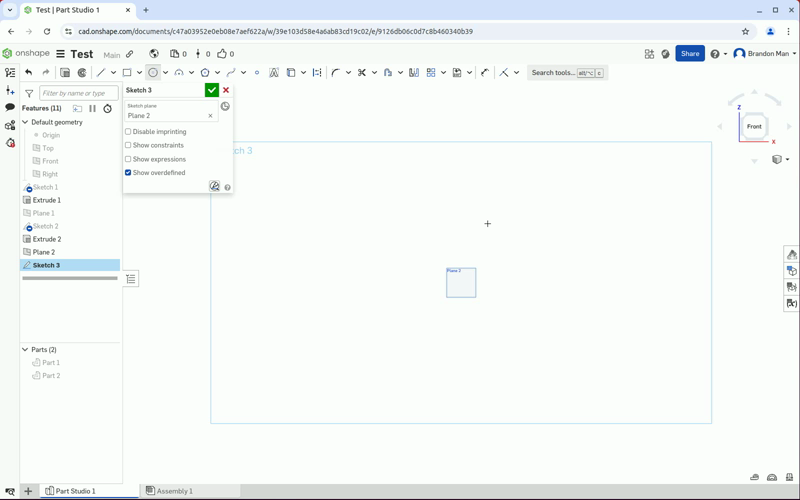
click(487, 223)
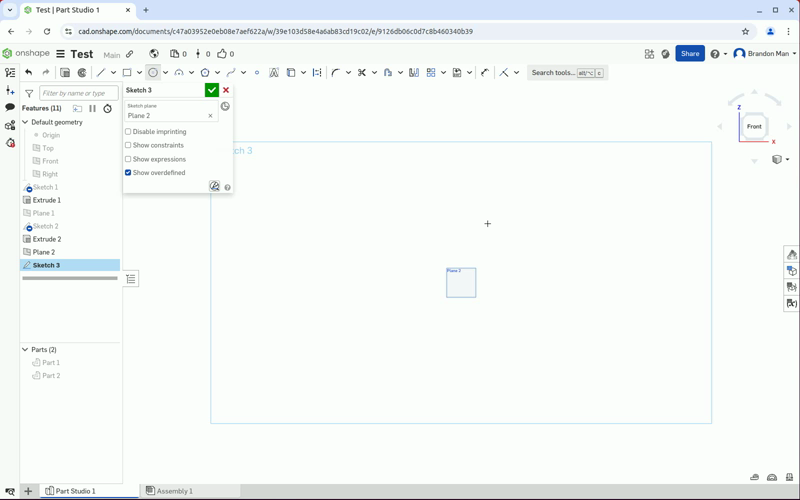
key_up(shift)
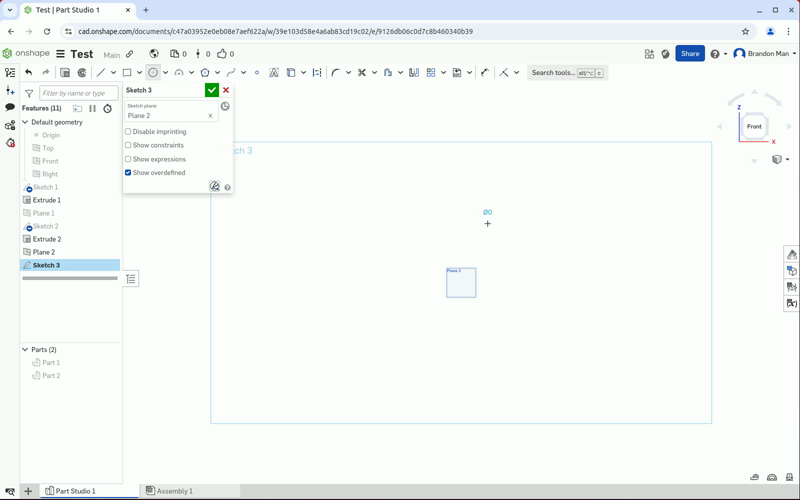
mouse_move(493, 223)
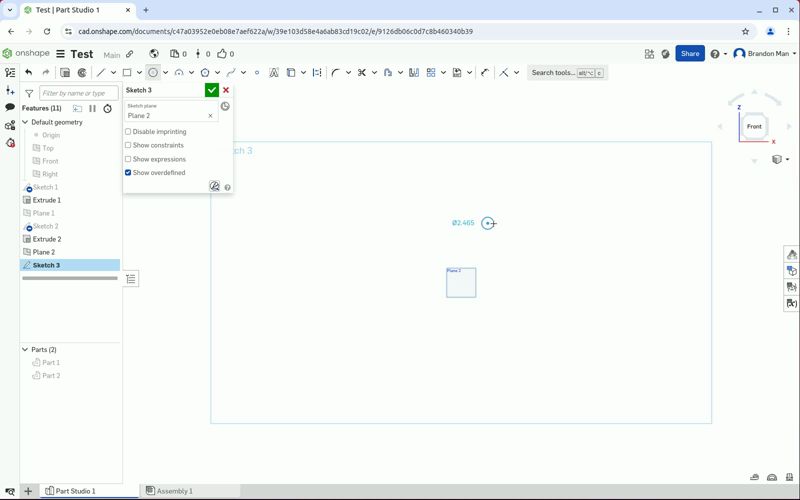
click(493, 223)
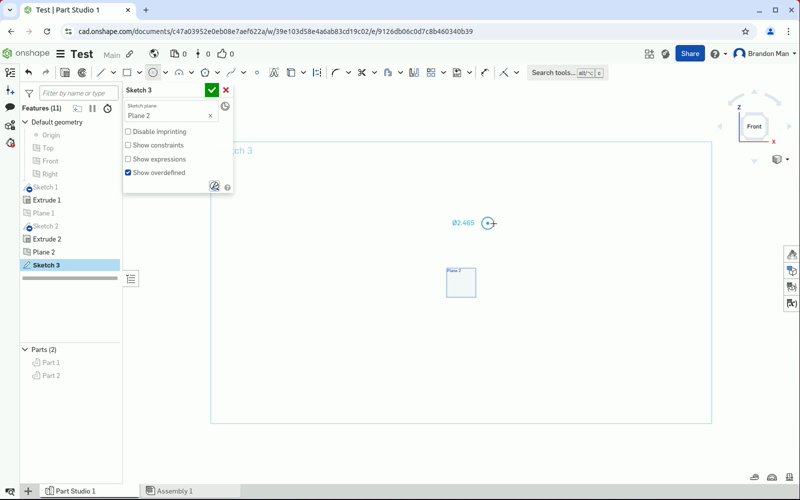
key(esc)
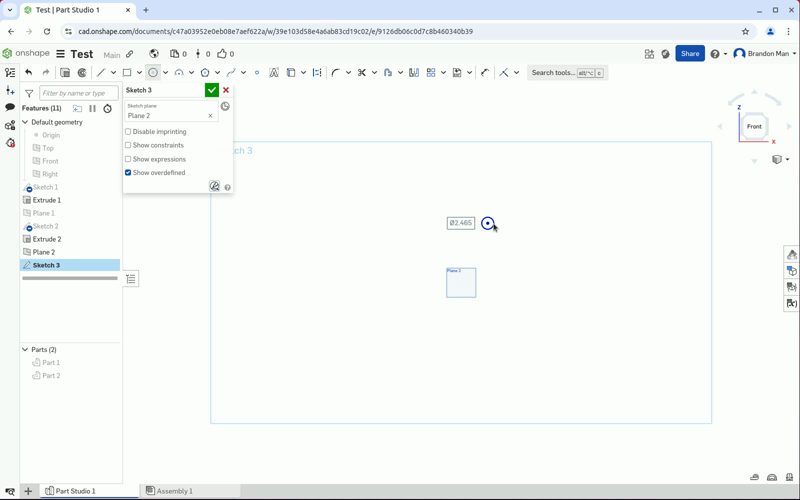
mouse_move(485, 223)
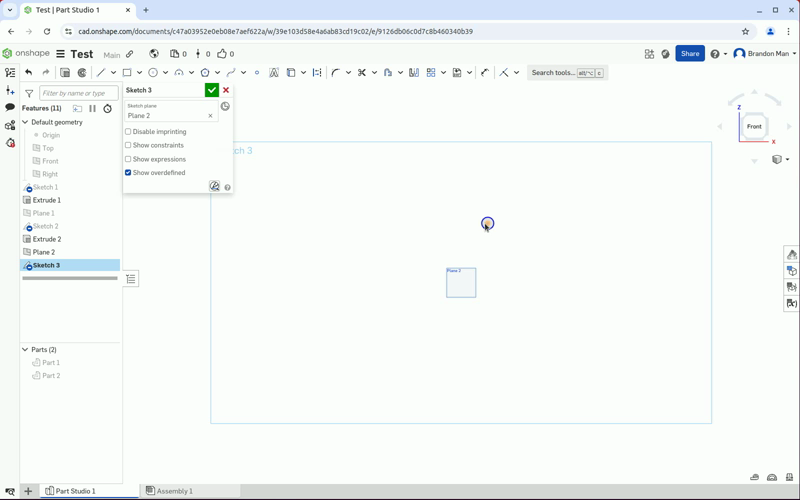
scroll(6)
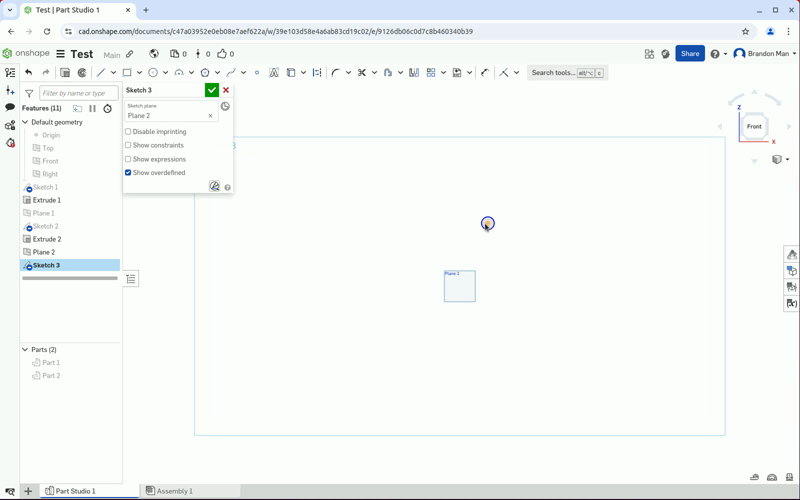
scroll(6)
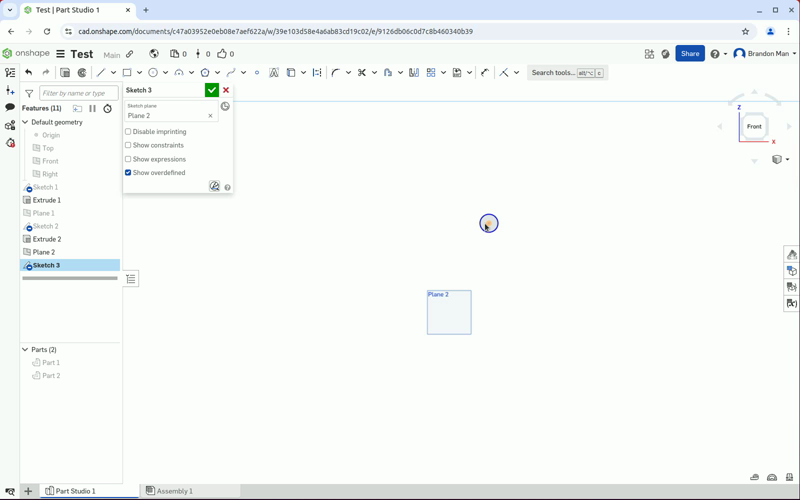
scroll(6)
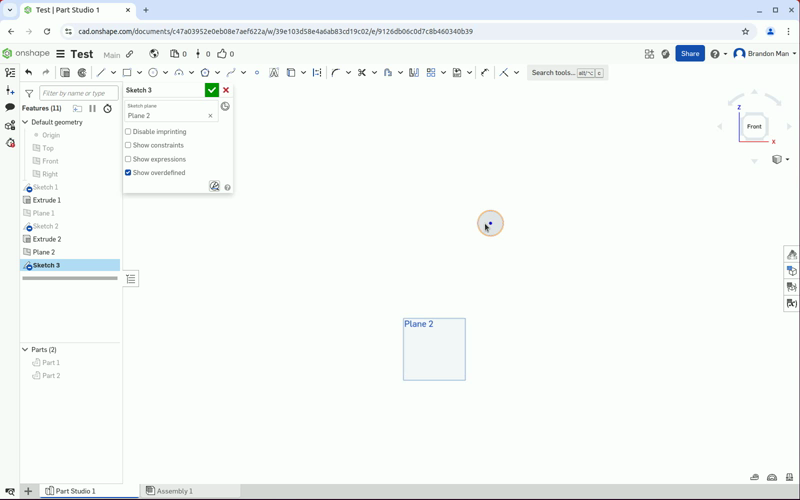
scroll(6)
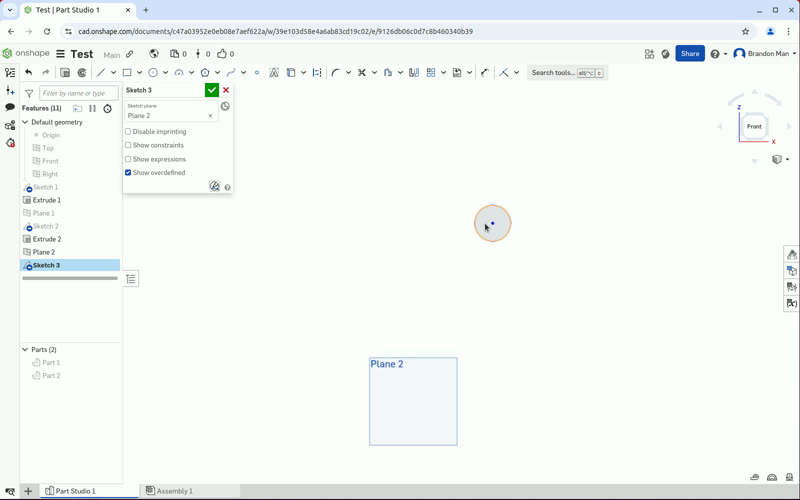
scroll(6)
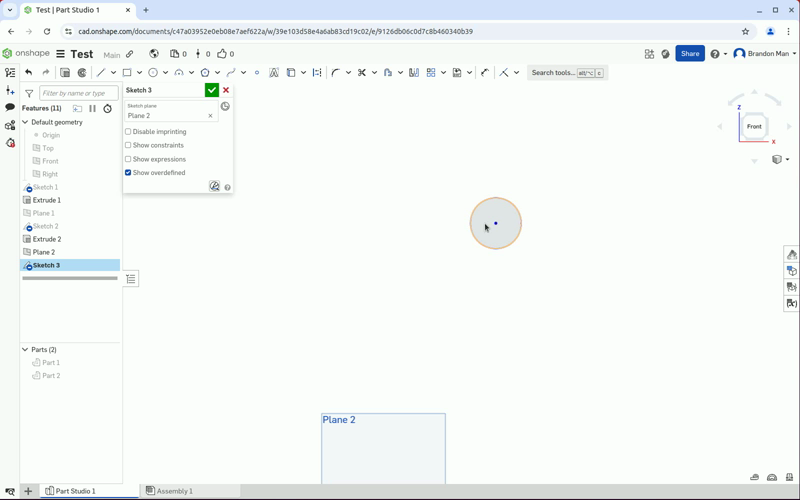
scroll(6)
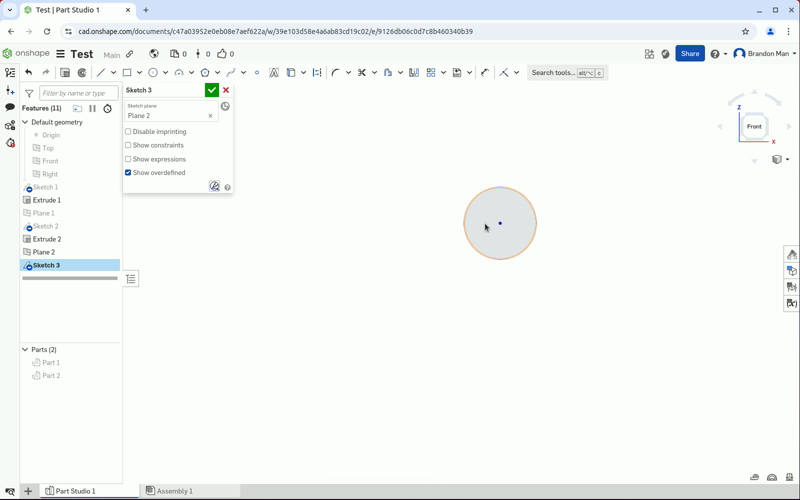
scroll(6)
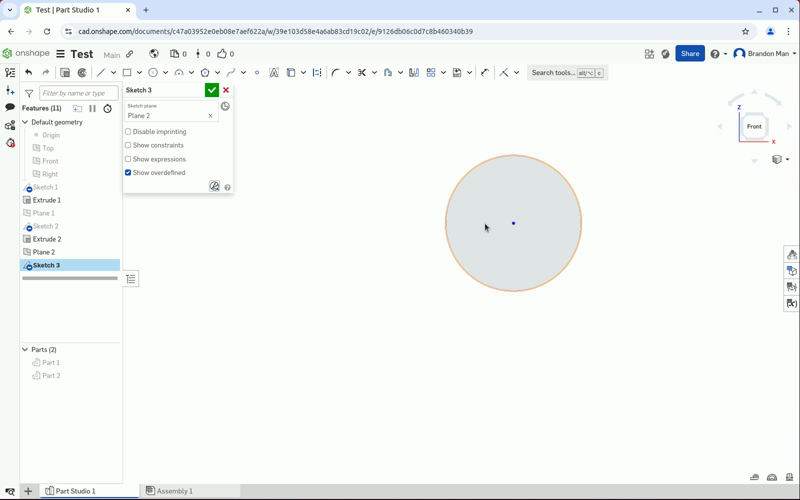
click(485, 223)
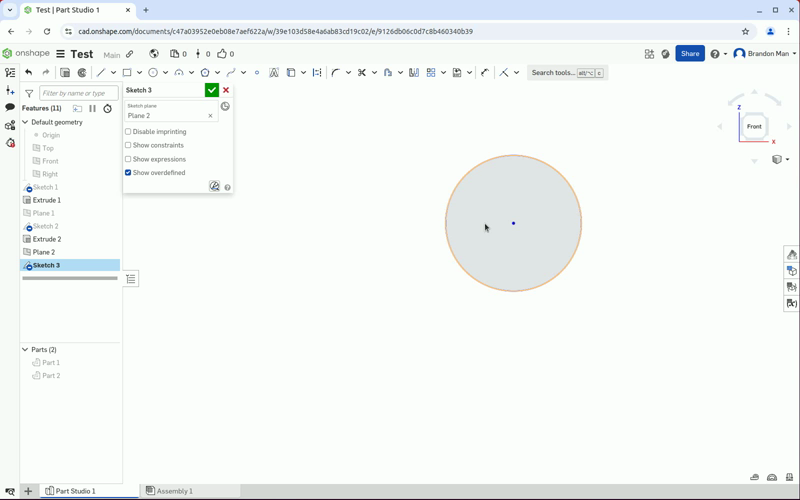
scroll(-6)
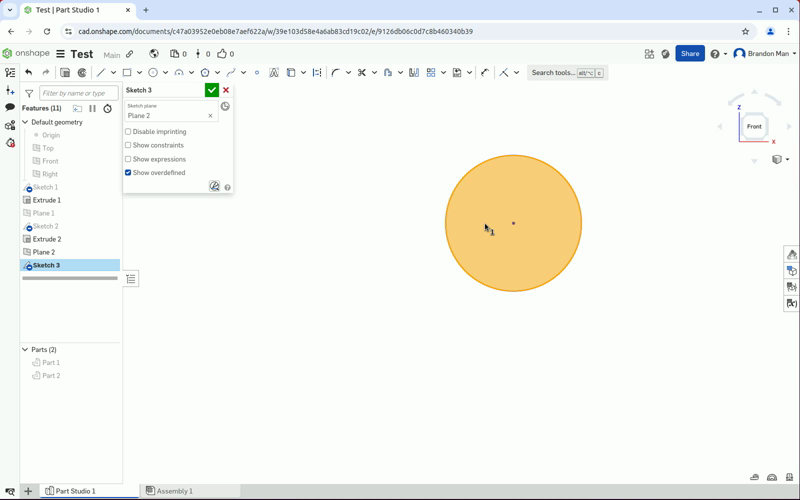
scroll(-6)
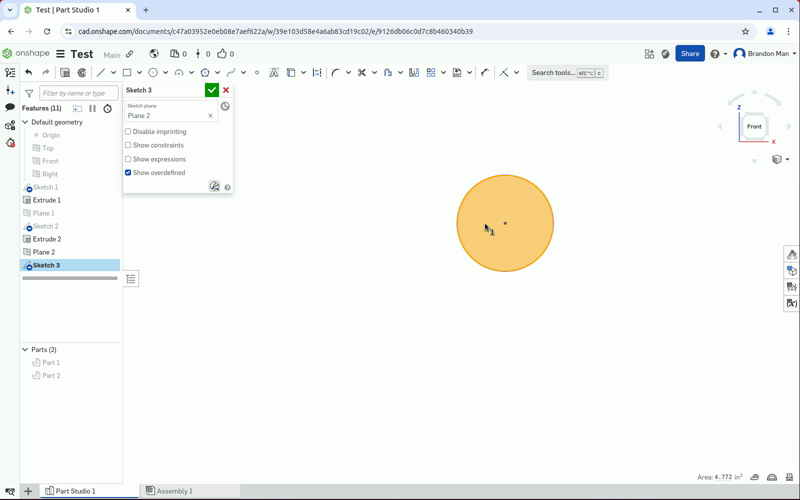
scroll(-6)
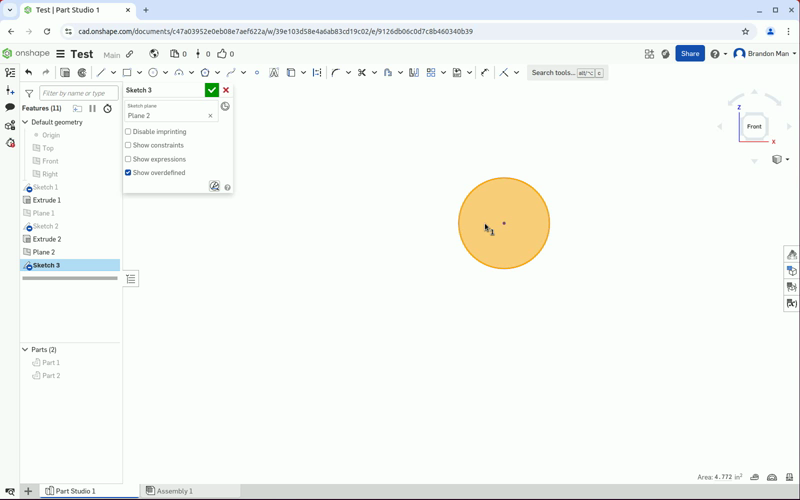
scroll(-6)
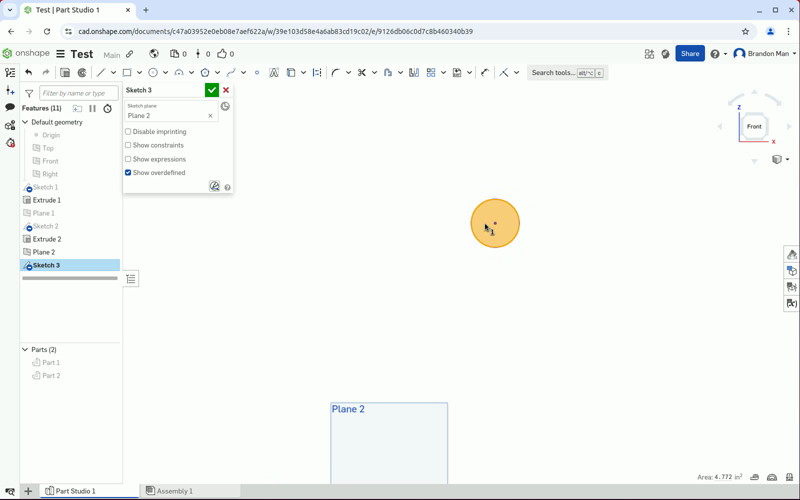
scroll(-6)
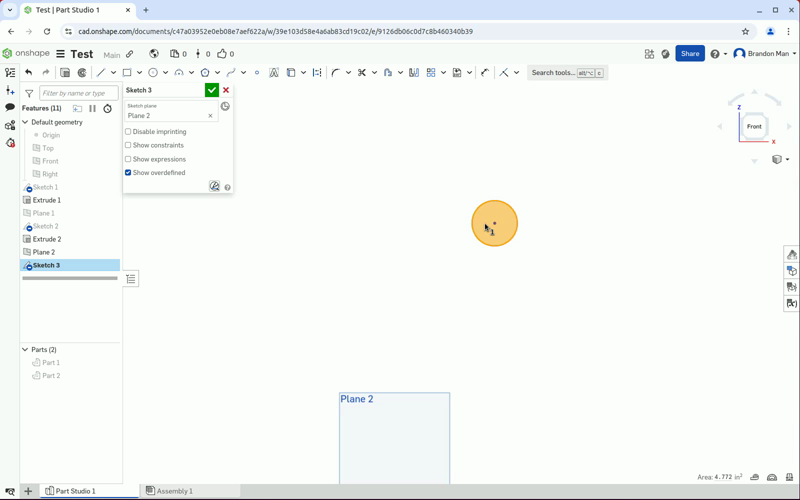
scroll(-6)
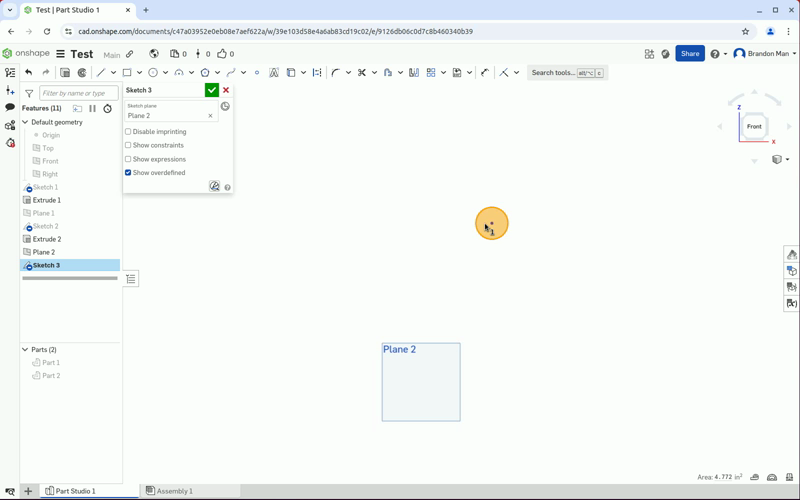
scroll(-6)
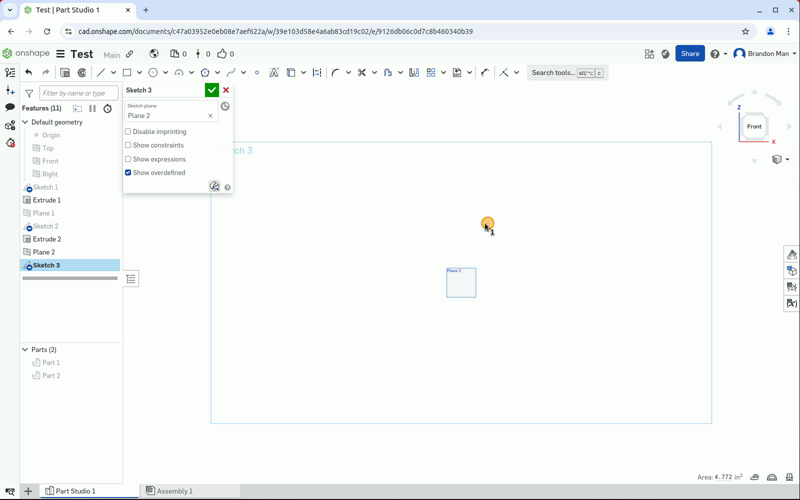
mouse_move(73, 352)
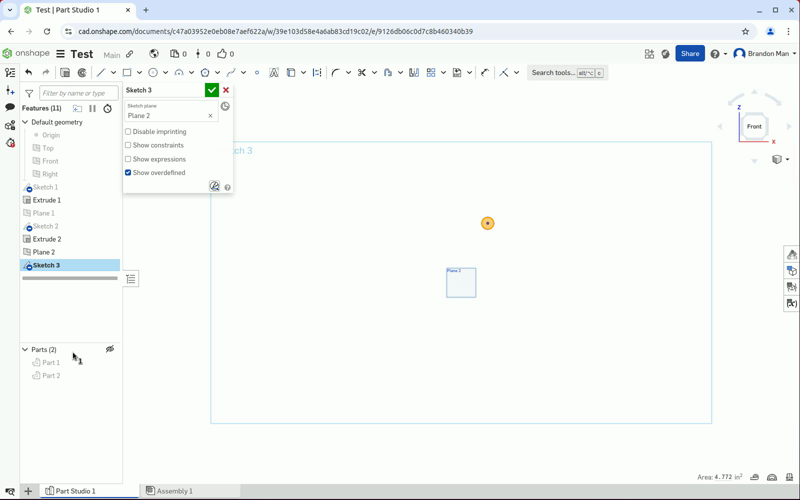
key(shift+y)
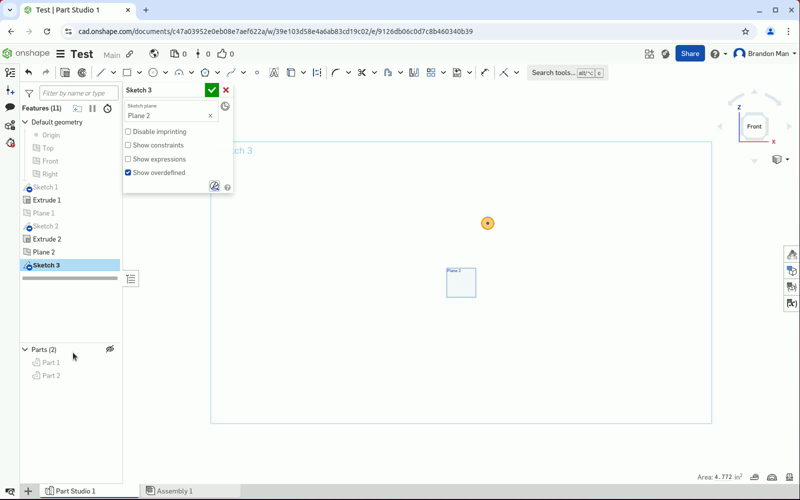
key(shift+e)
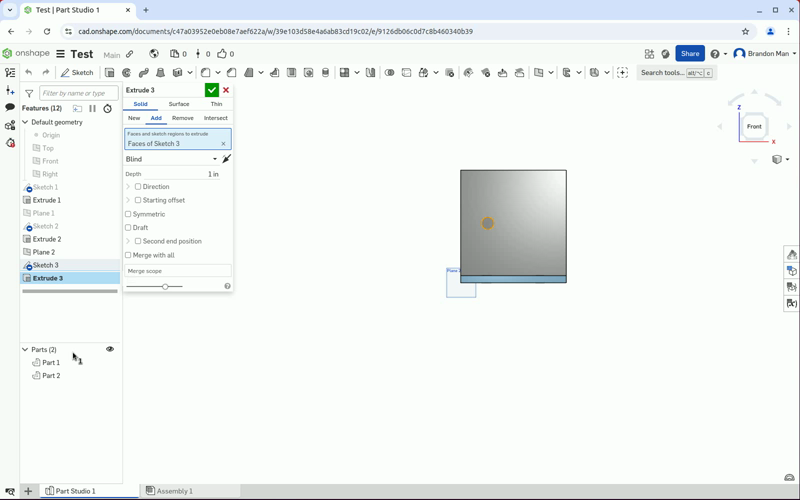
mouse_move(143, 106)
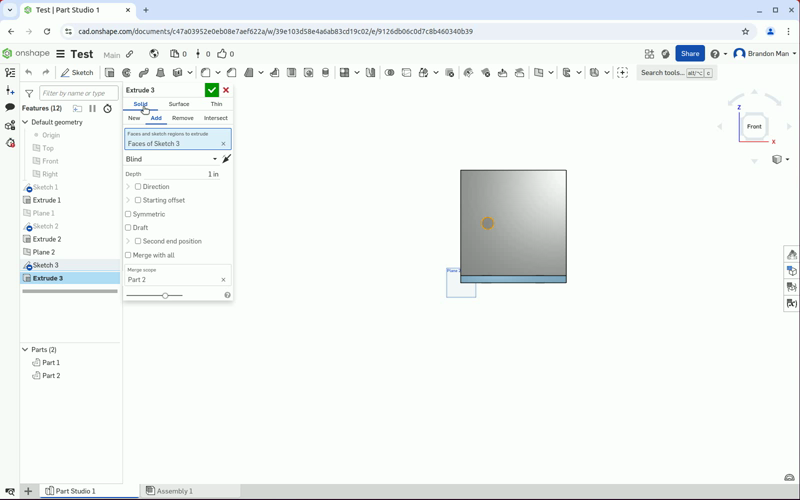
click(143, 106)
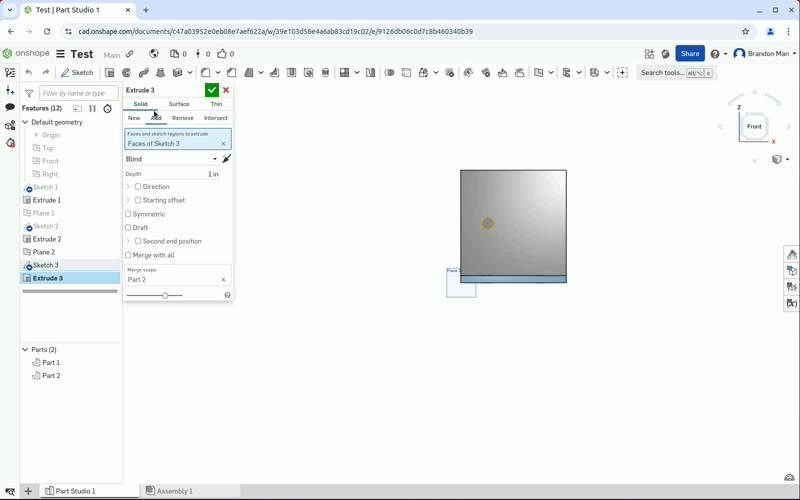
mouse_move(186, 120)
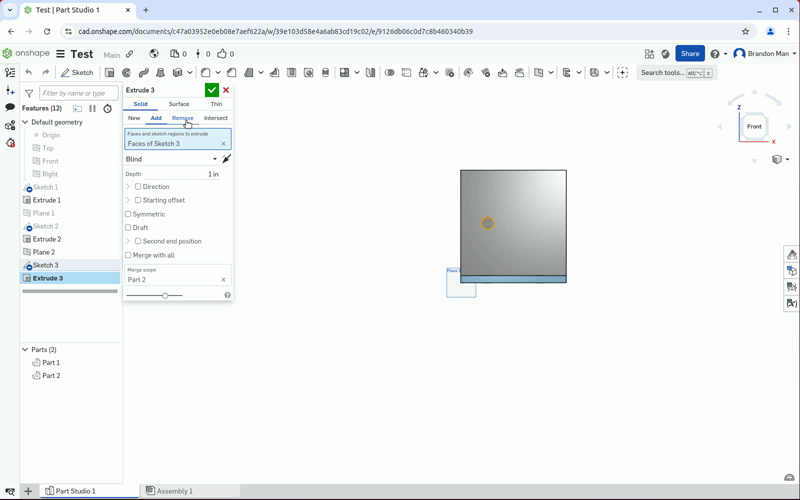
click(186, 120)
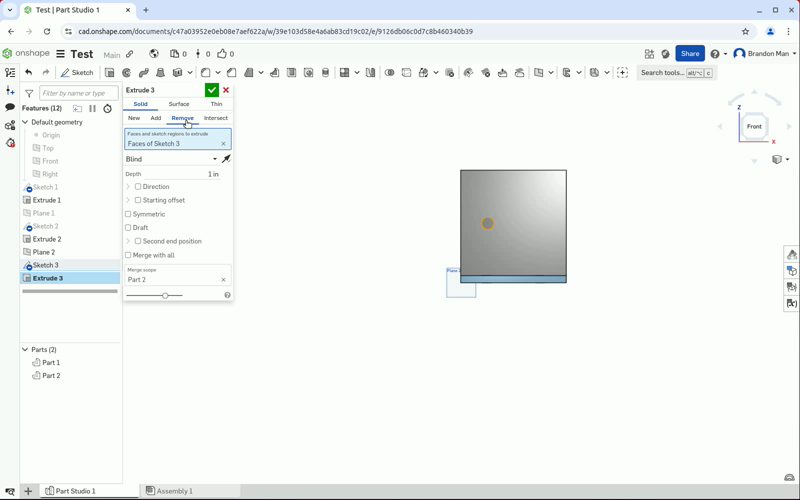
key(tab, 4)
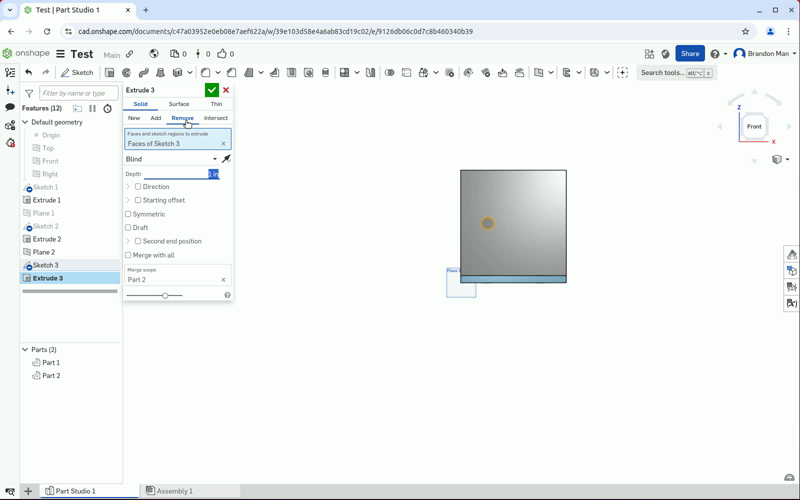
text(10.832)
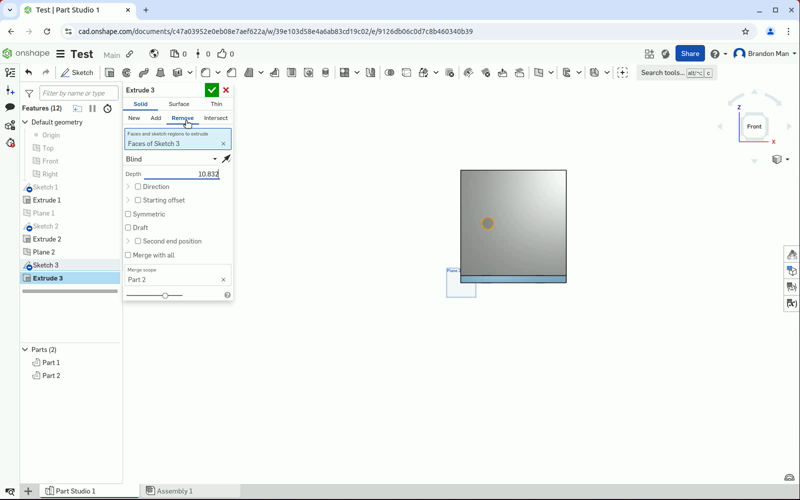
key(tab, 6)
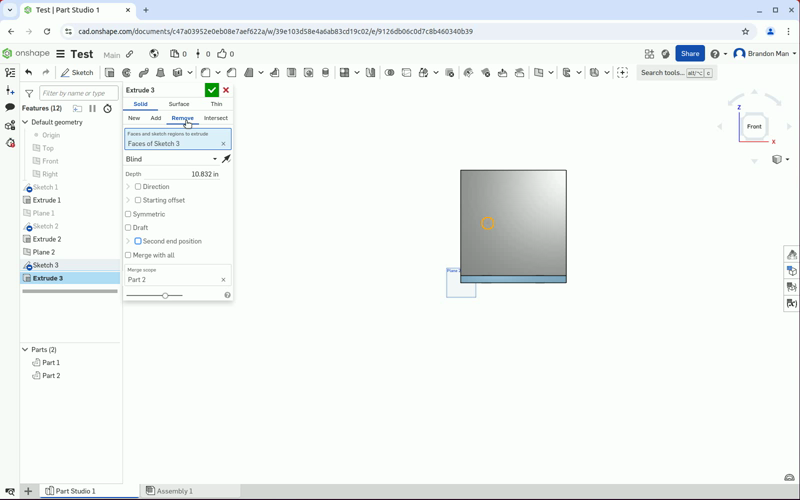
key(space)
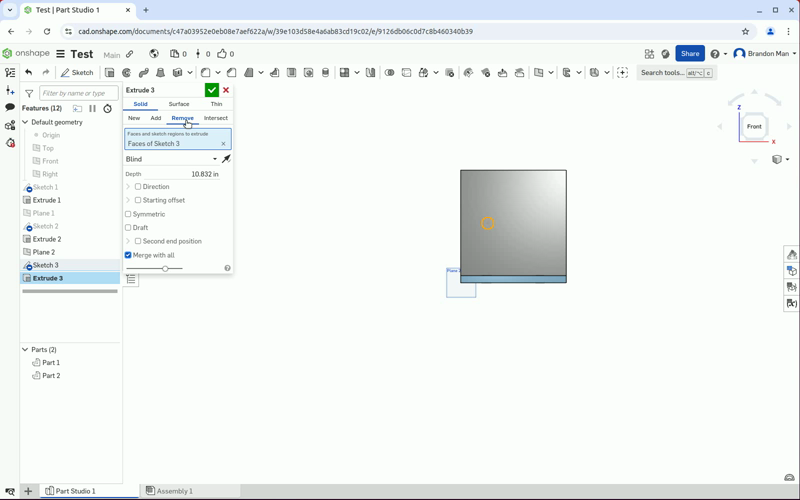
key(enter)
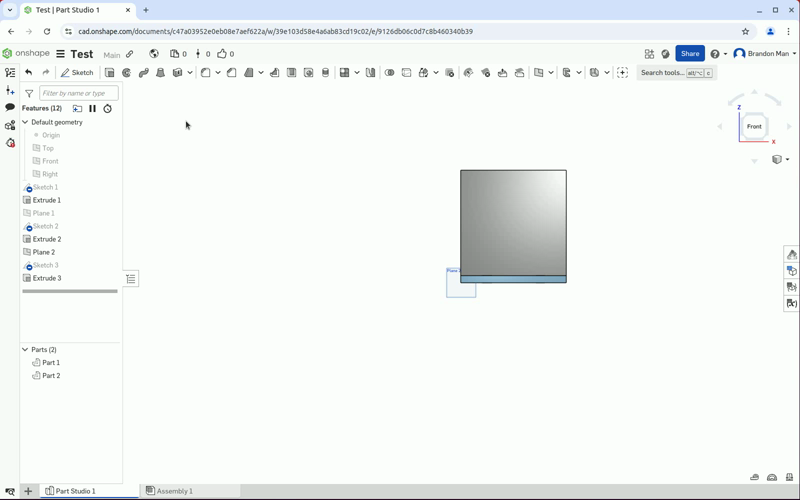
key(shift+h)
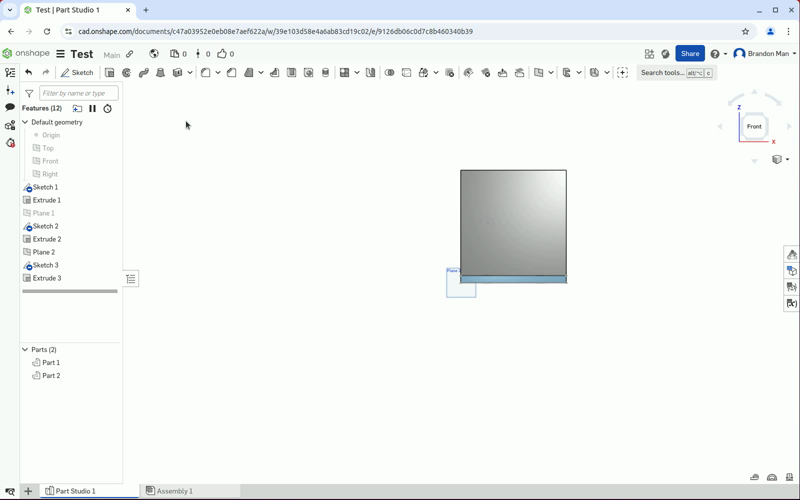
key(shift+h)
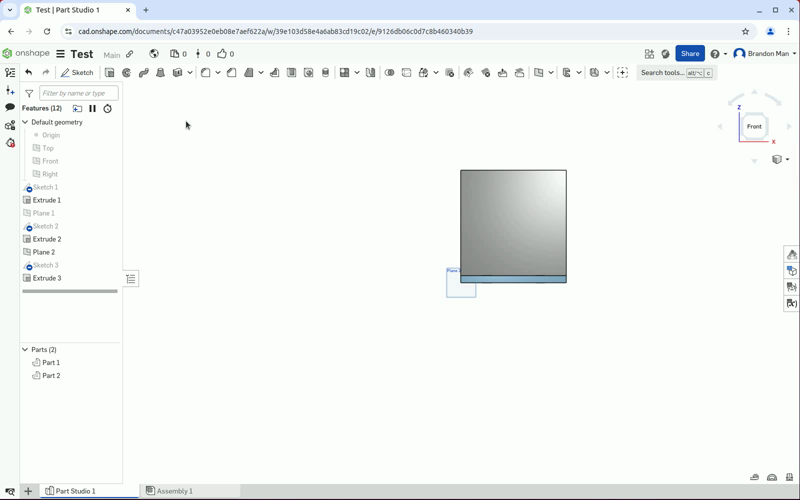
mouse_move(73, 189)
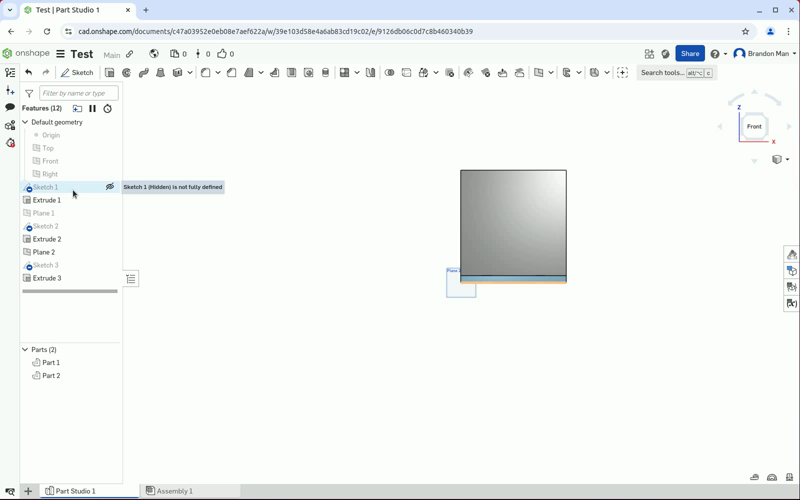
click(73, 189)
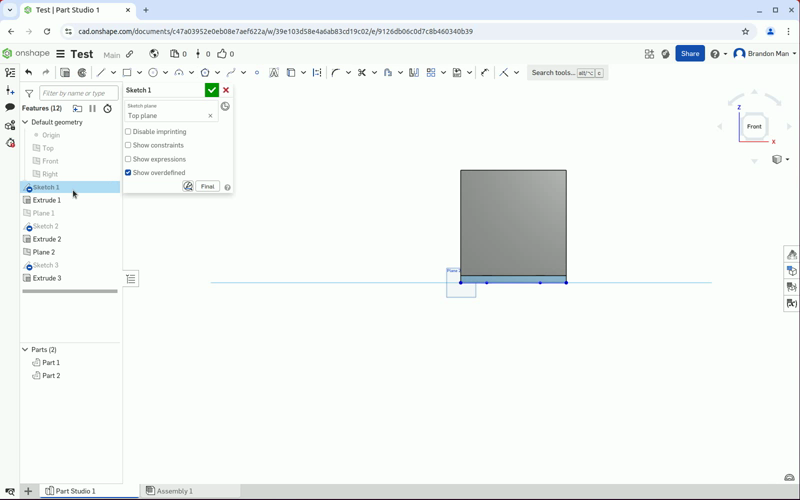
mouse_move(229, 92)
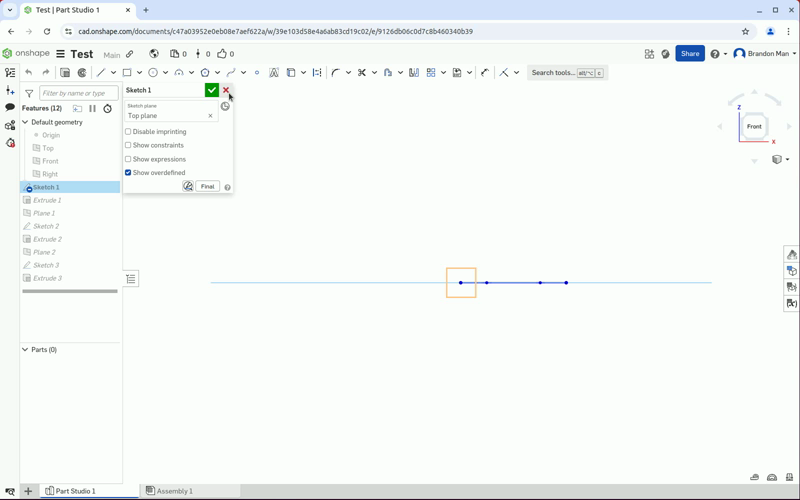
click(229, 92)
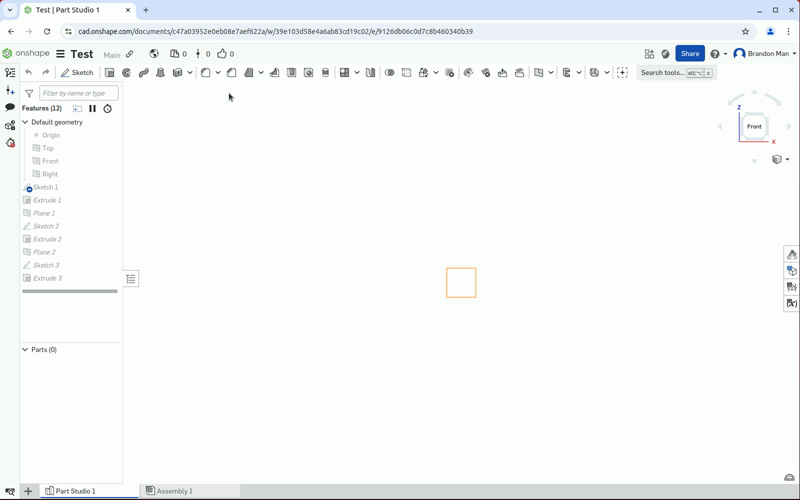
key(shift+s)
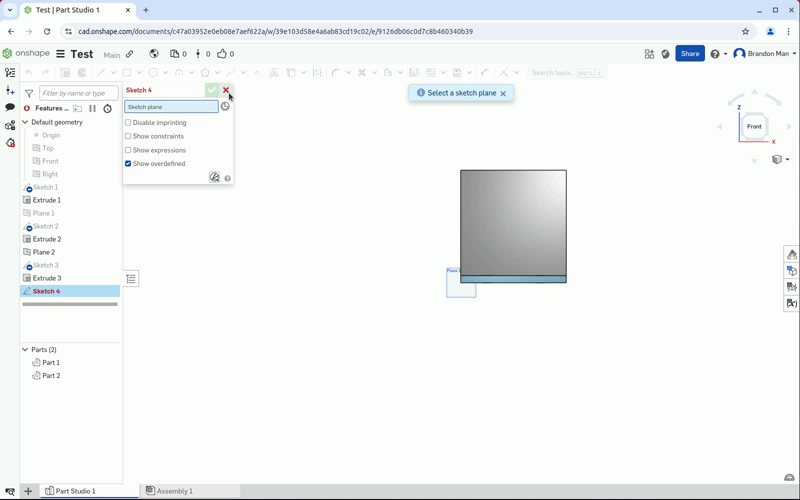
mouse_move(73, 254)
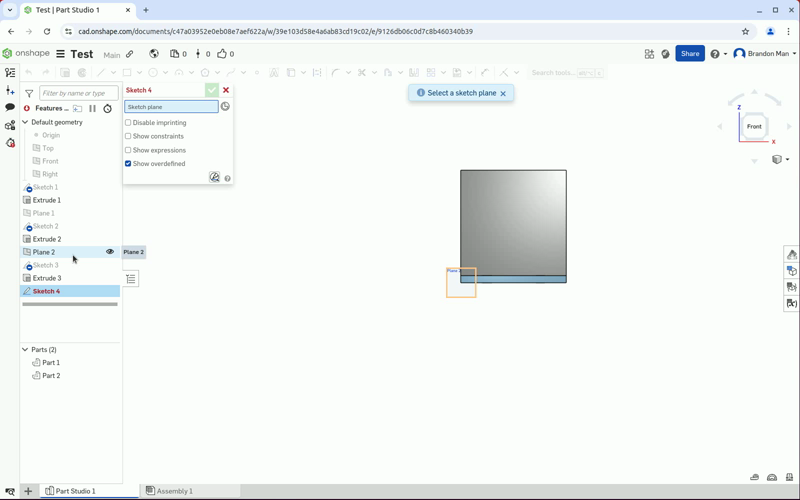
click(73, 254)
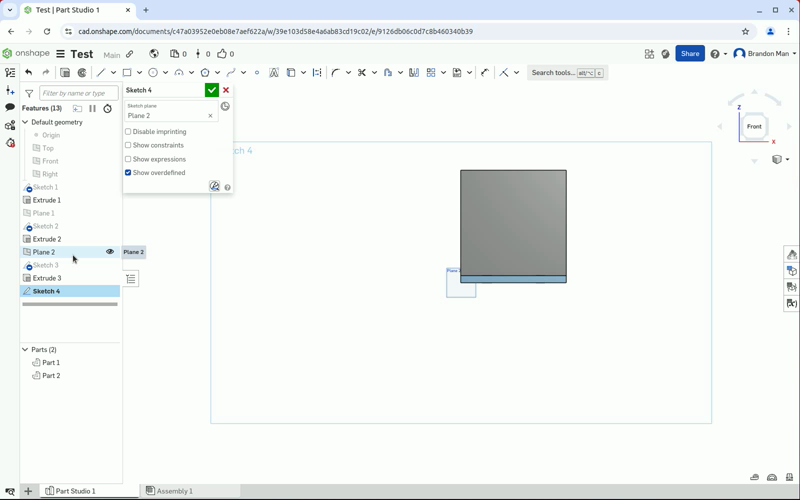
mouse_move(73, 352)
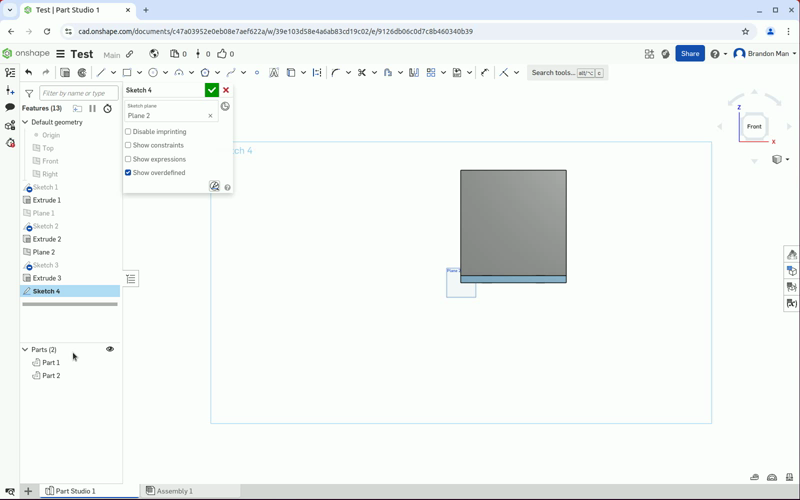
key(y)
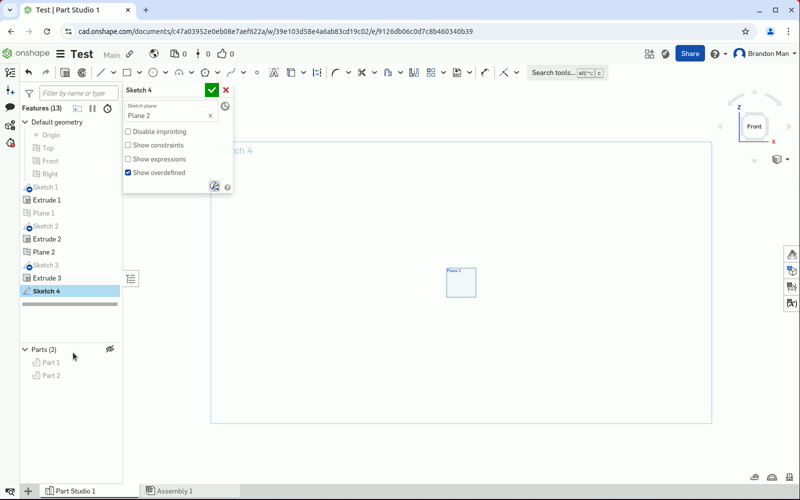
key(c)
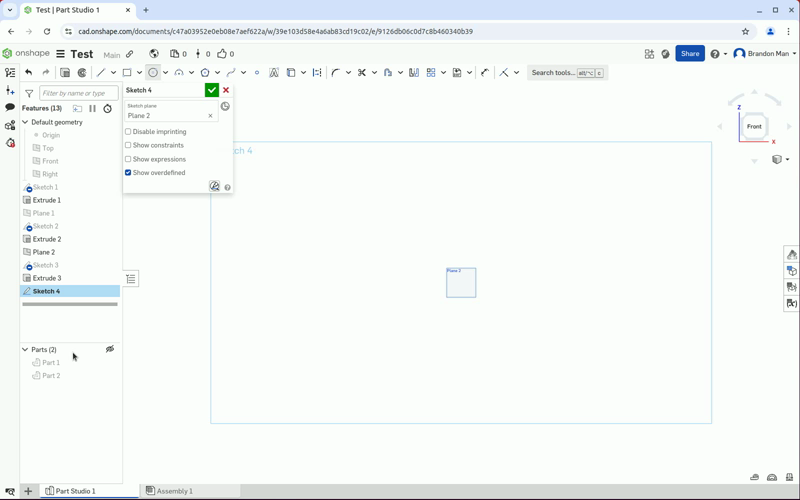
key_down(shift)
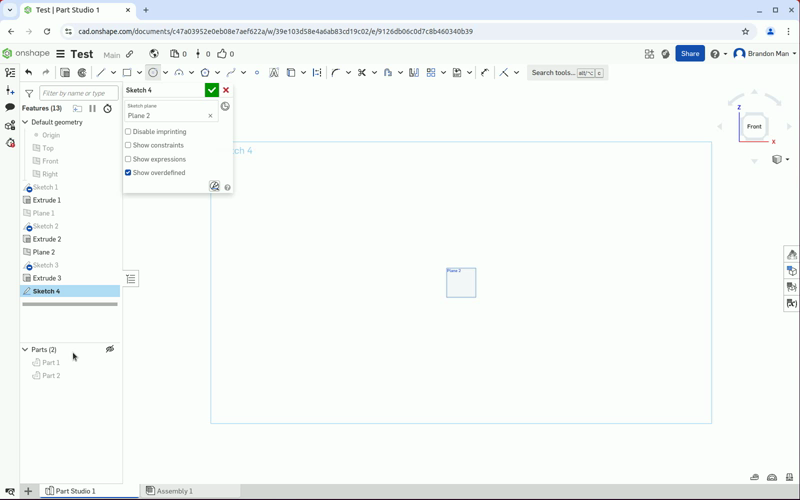
mouse_move(540, 223)
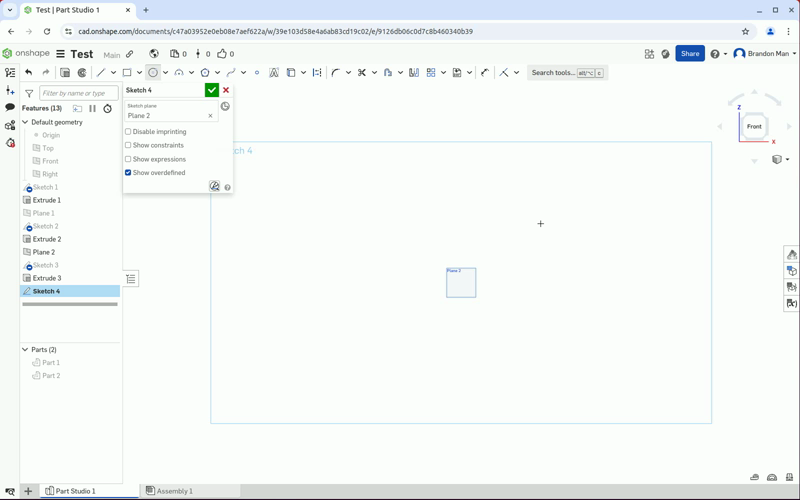
click(540, 223)
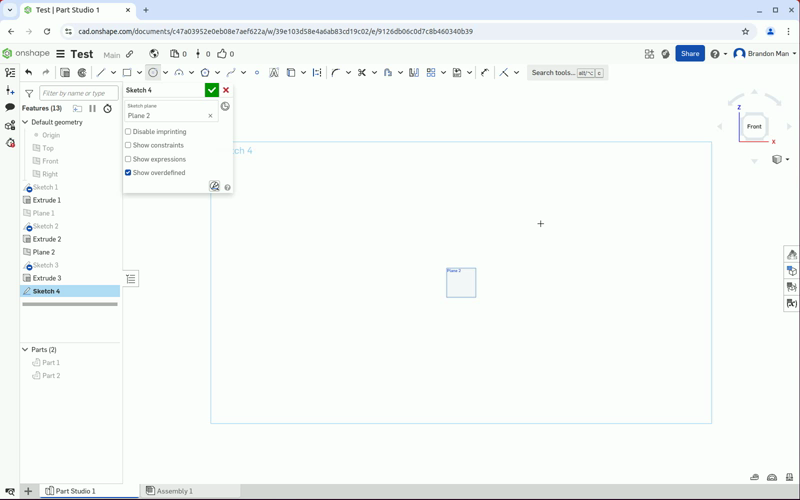
key_up(shift)
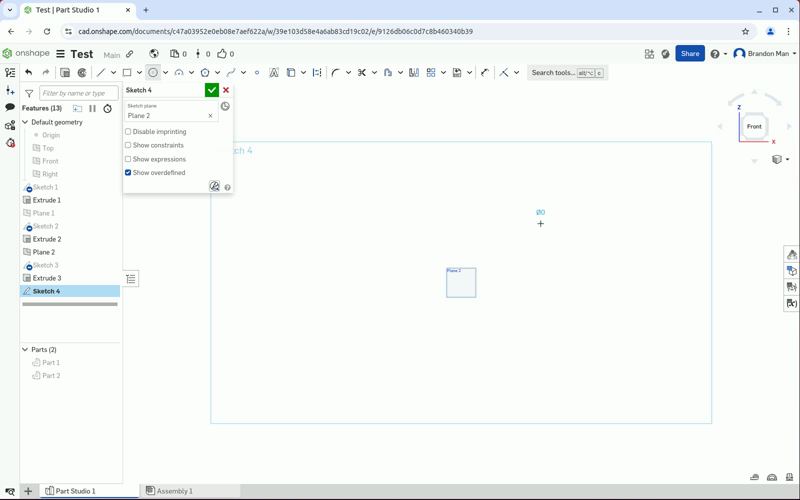
mouse_move(546, 223)
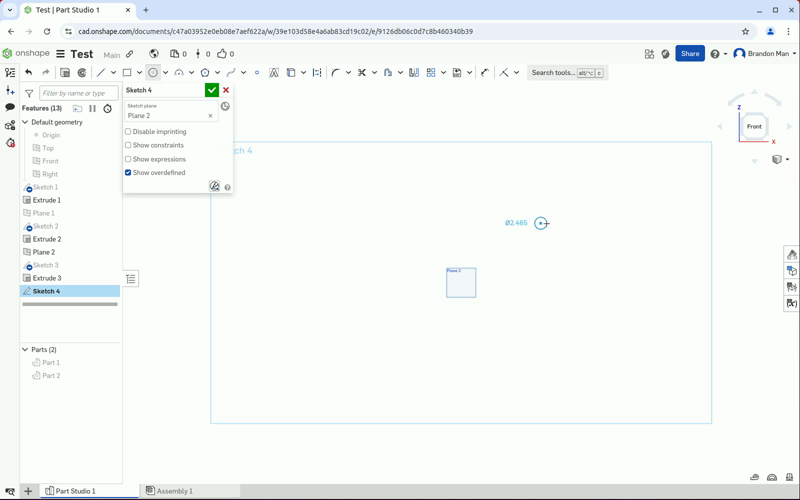
click(546, 223)
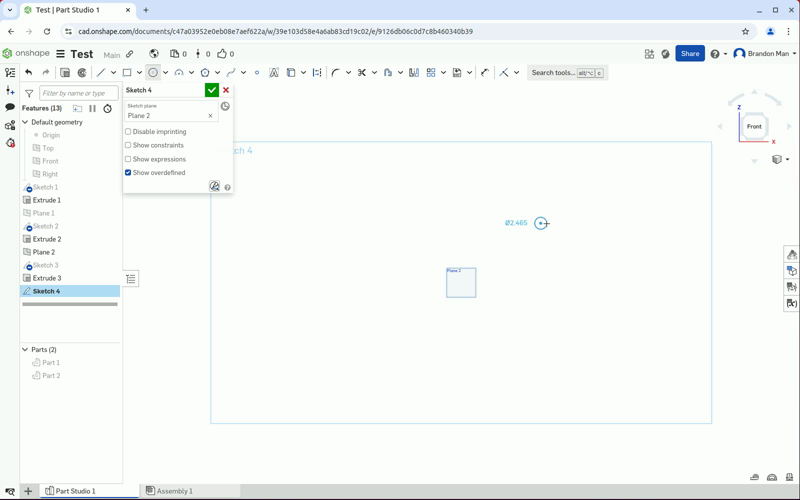
key(esc)
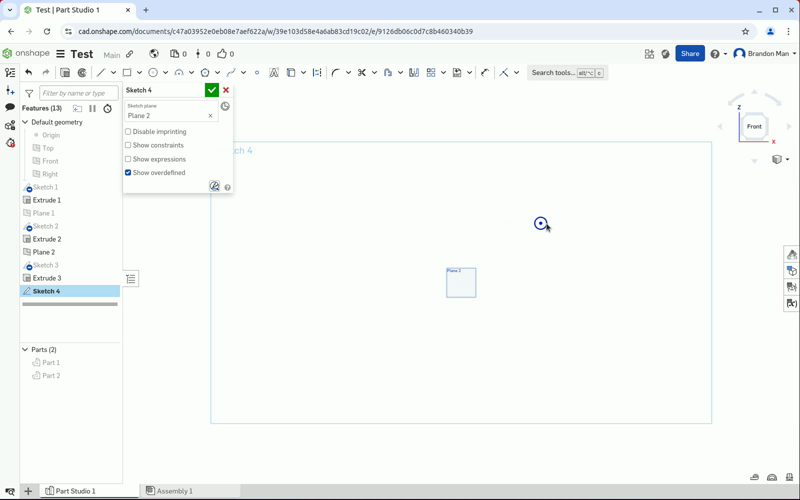
mouse_move(539, 226)
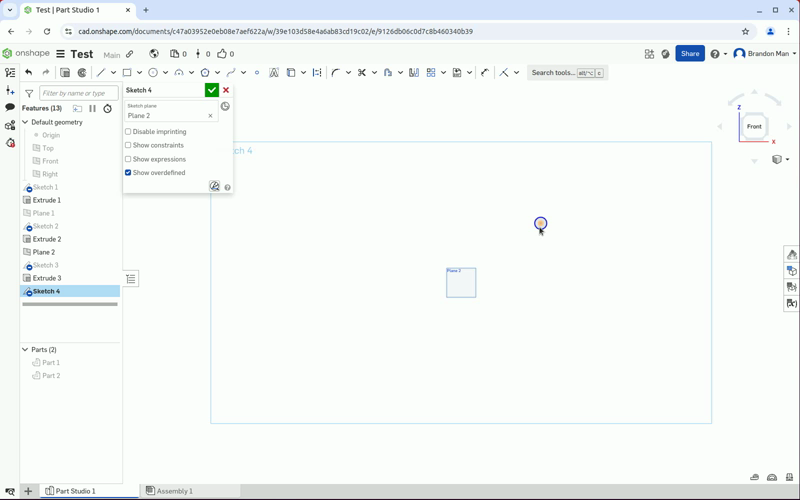
scroll(6)
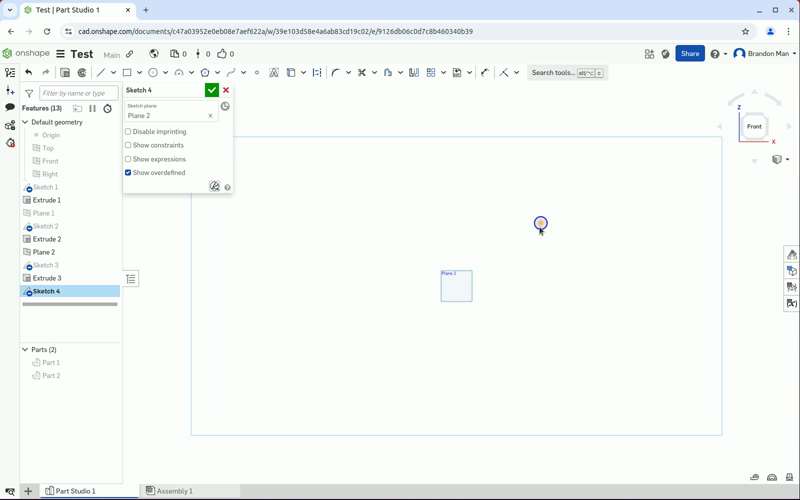
scroll(6)
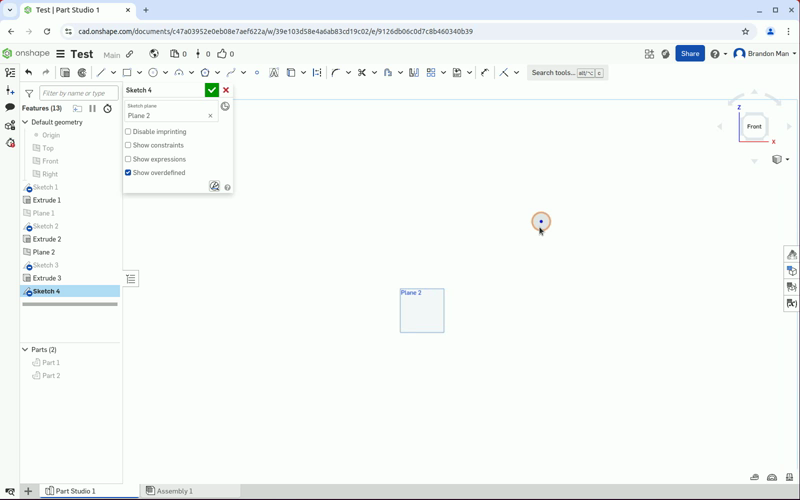
scroll(6)
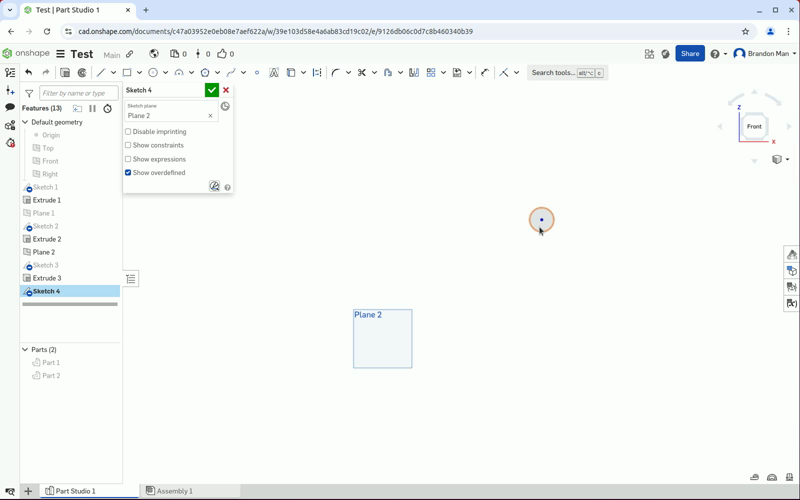
scroll(6)
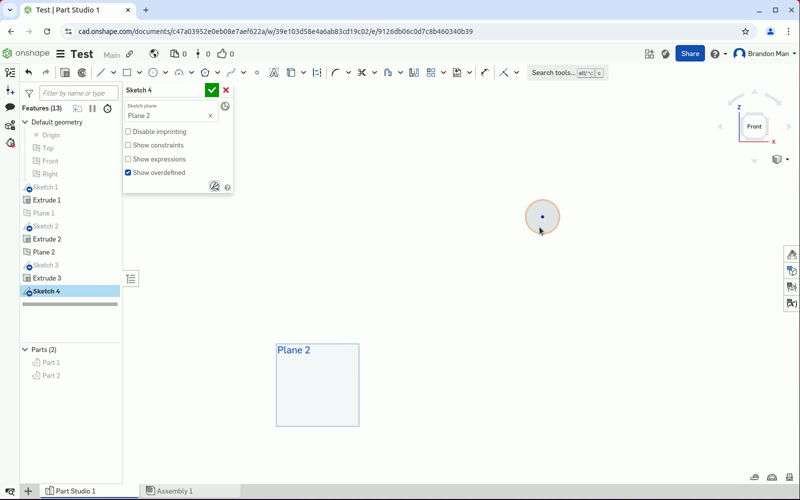
scroll(6)
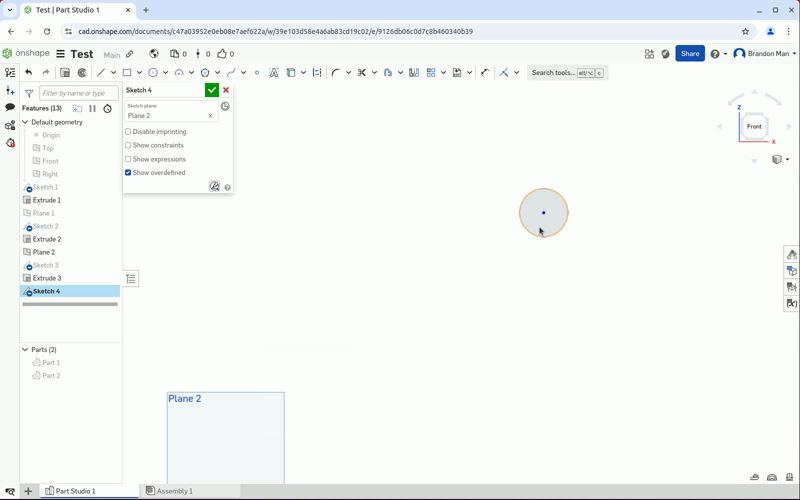
scroll(6)
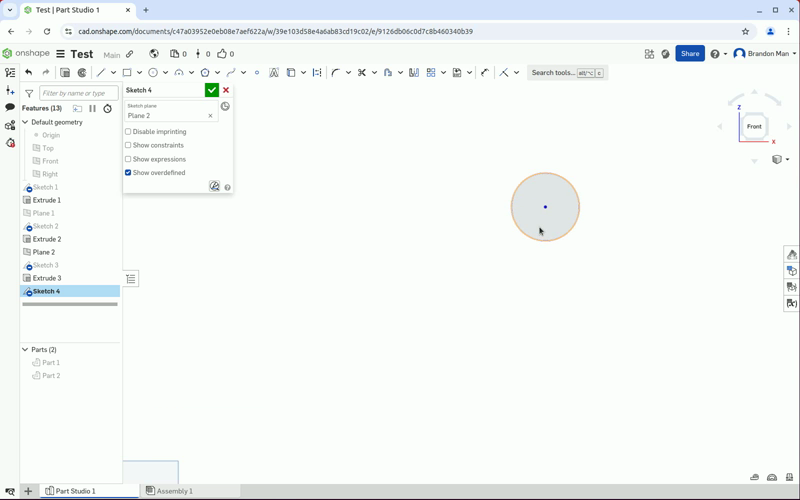
scroll(6)
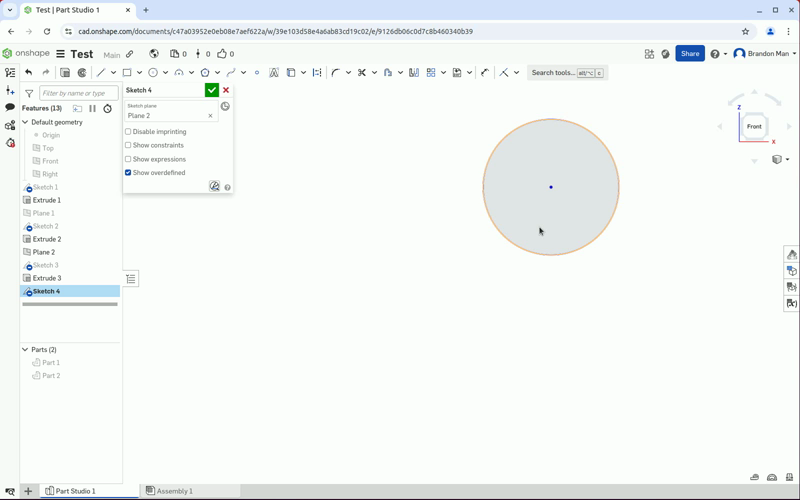
click(539, 226)
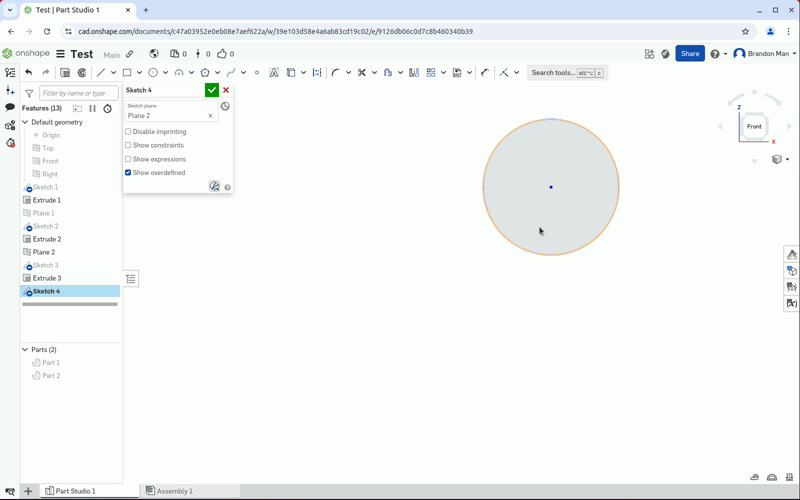
scroll(-6)
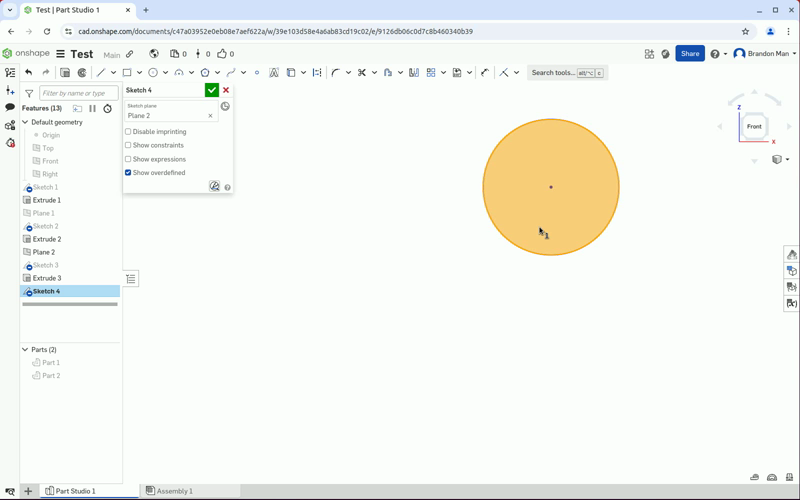
scroll(-6)
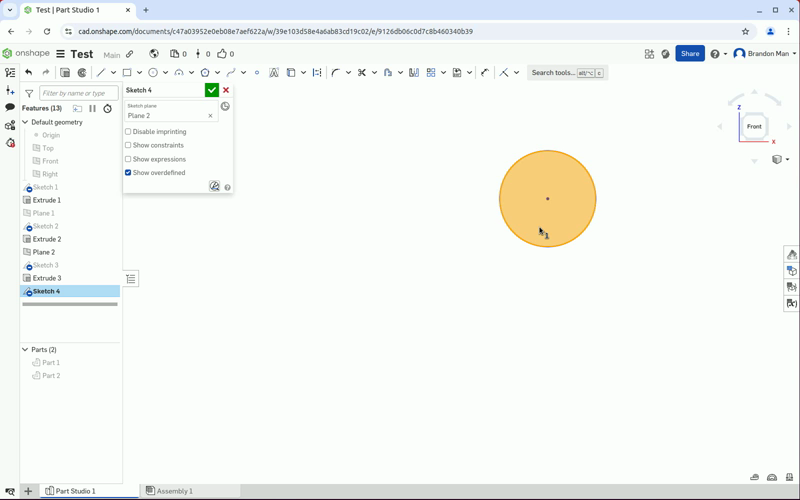
scroll(-6)
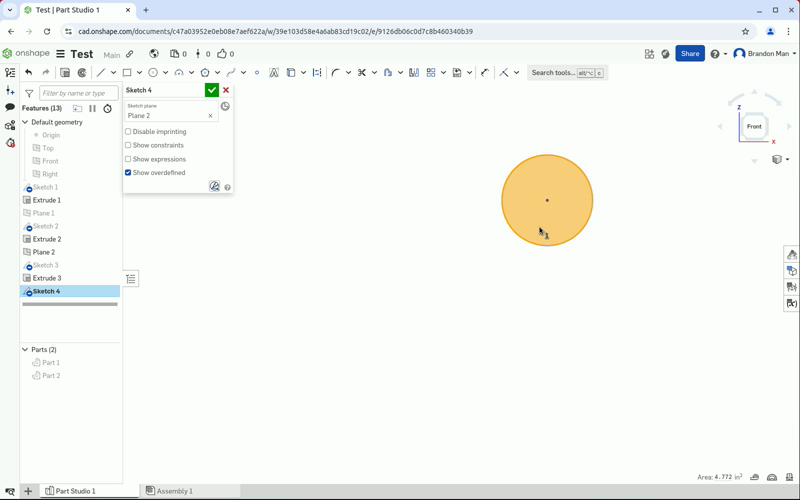
scroll(-6)
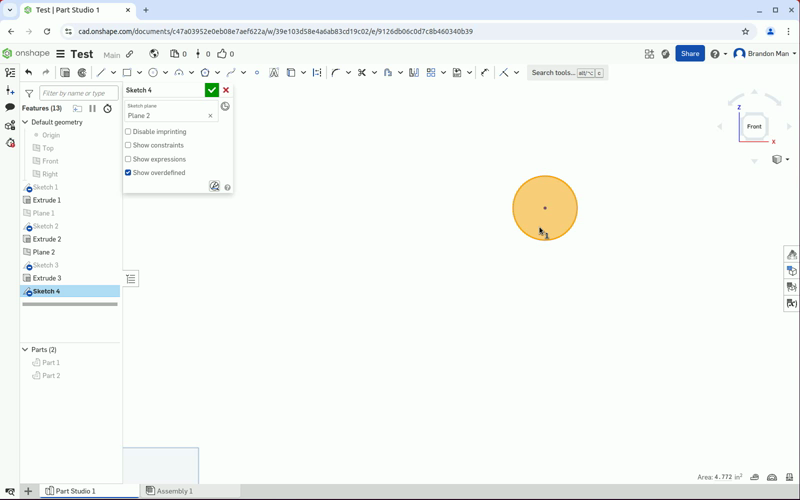
scroll(-6)
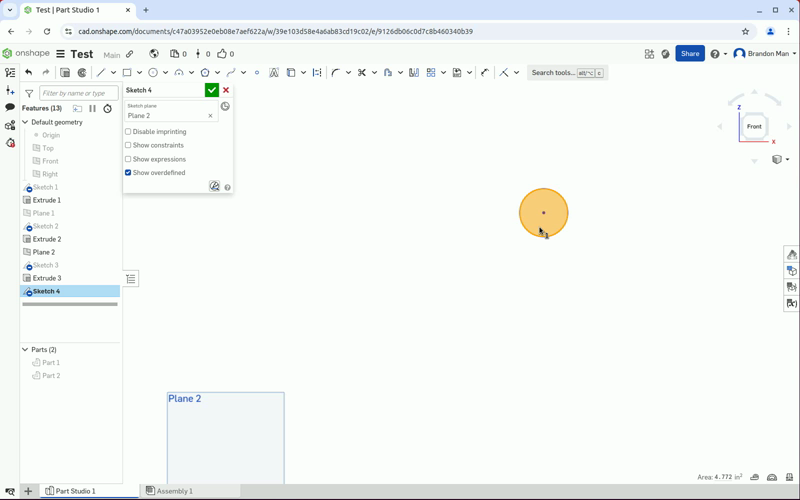
scroll(-6)
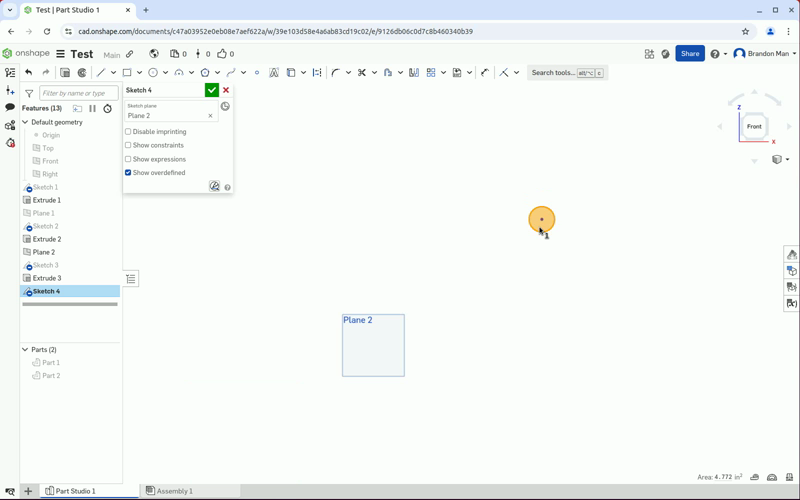
scroll(-6)
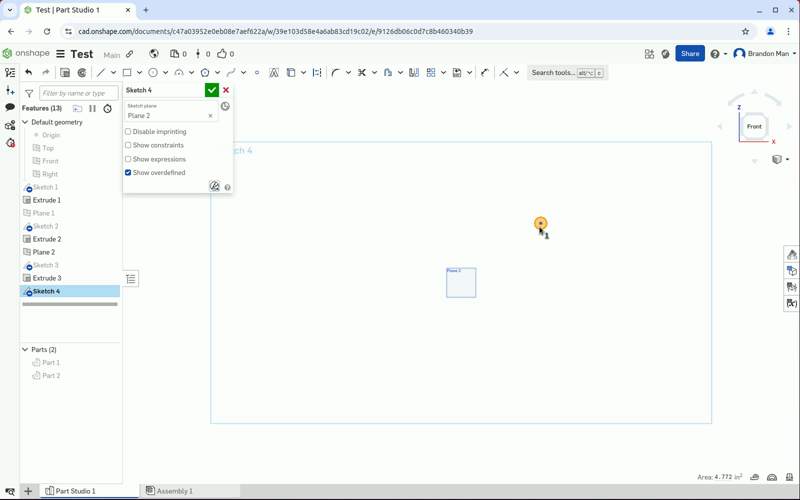
mouse_move(73, 352)
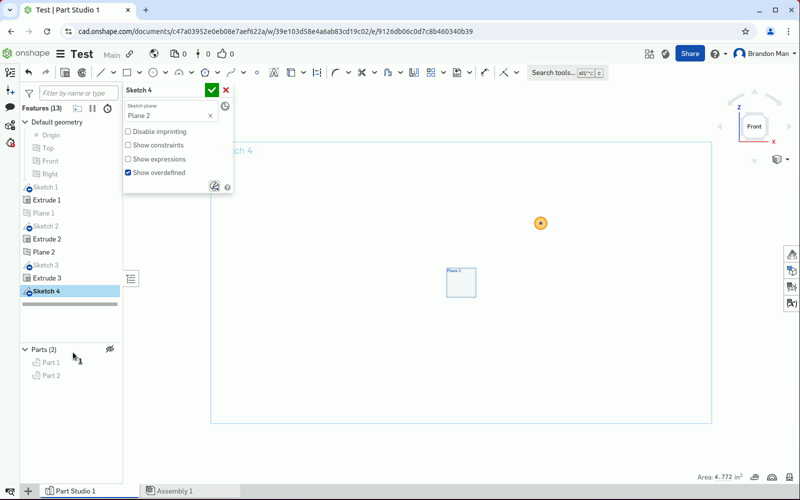
key(shift+y)
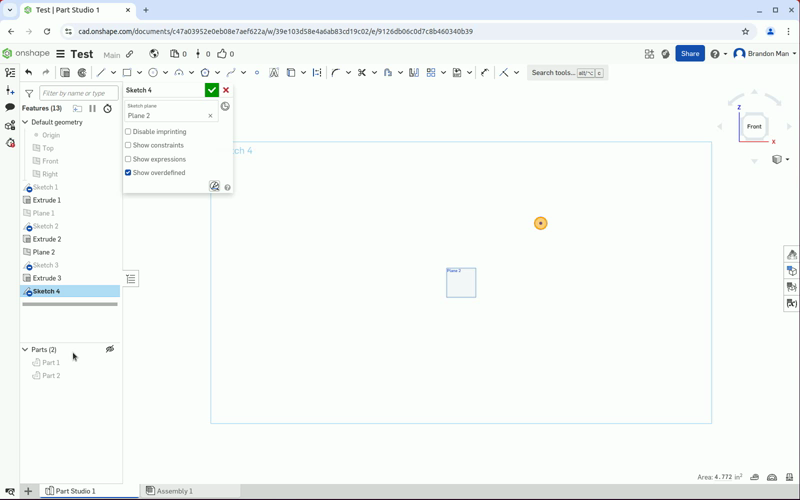
key(shift+e)
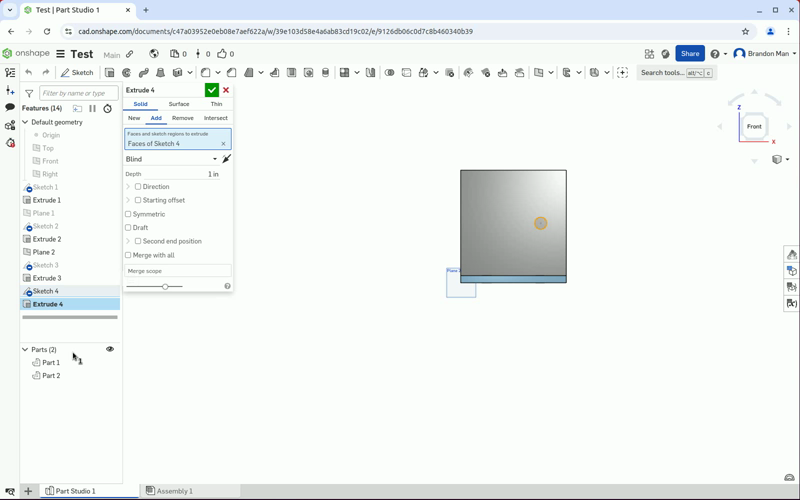
mouse_move(143, 106)
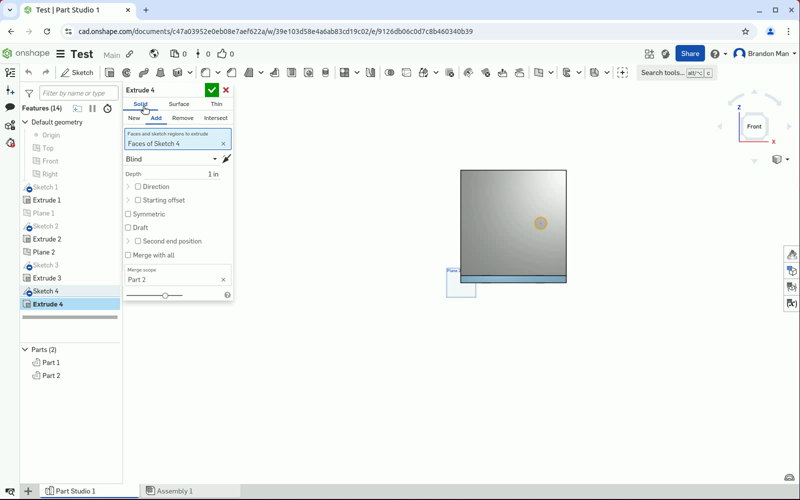
click(143, 106)
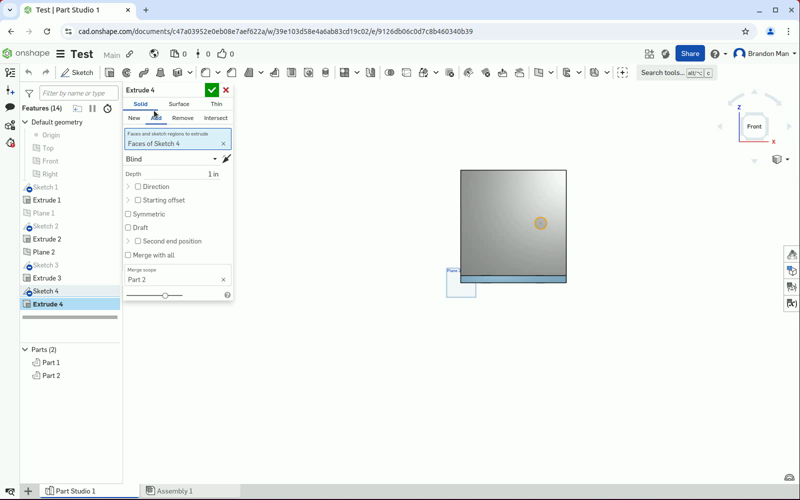
mouse_move(186, 120)
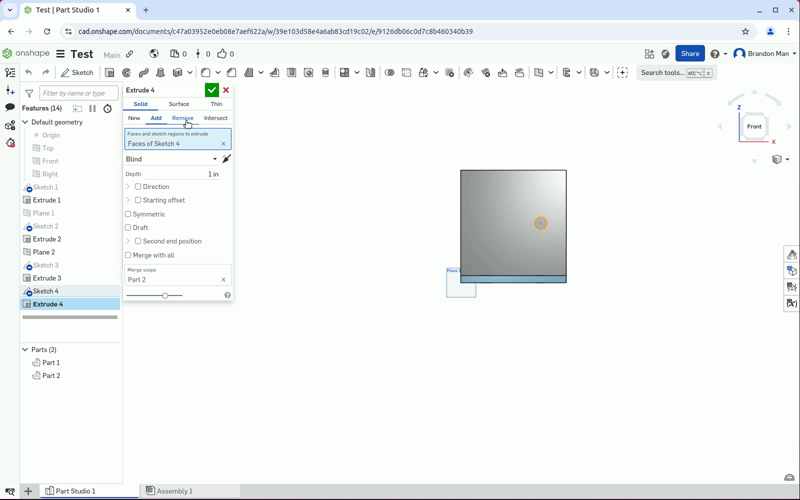
click(186, 120)
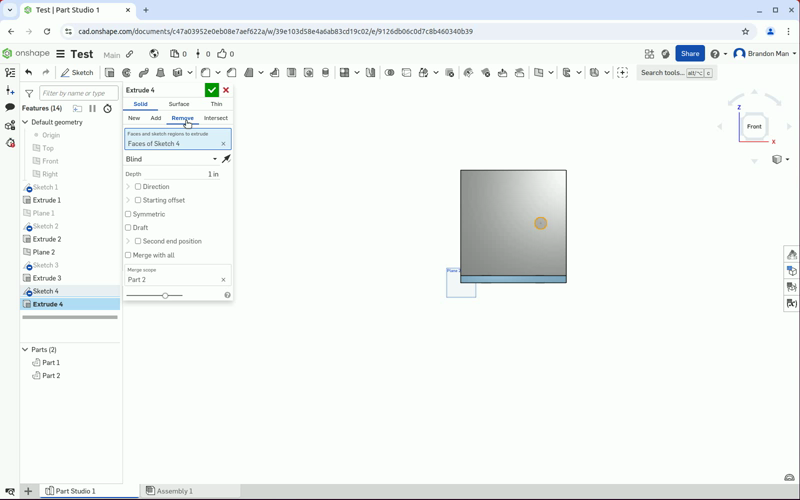
key(tab, 4)
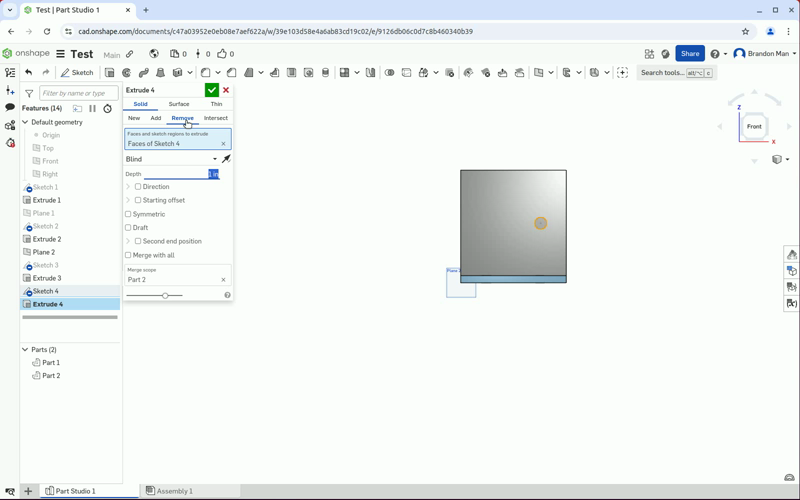
text(10.832)
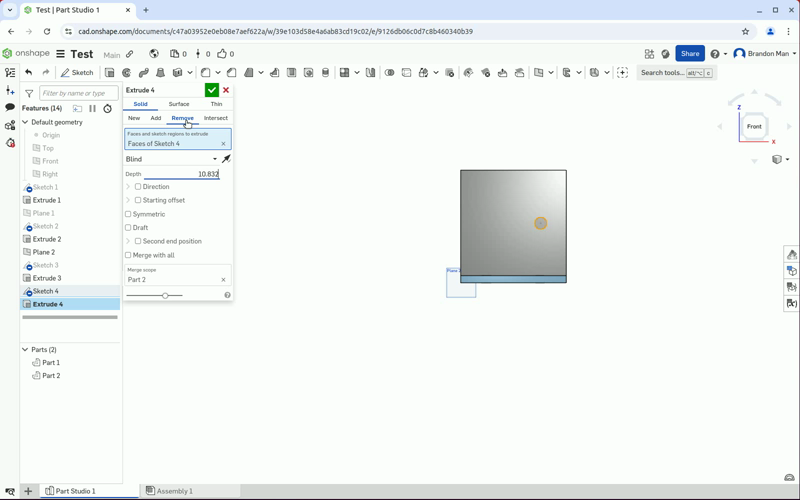
key(tab, 6)
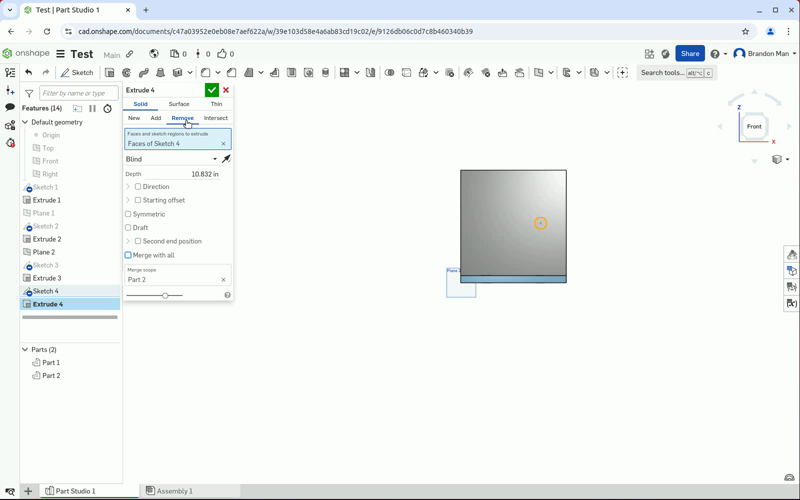
key(space)
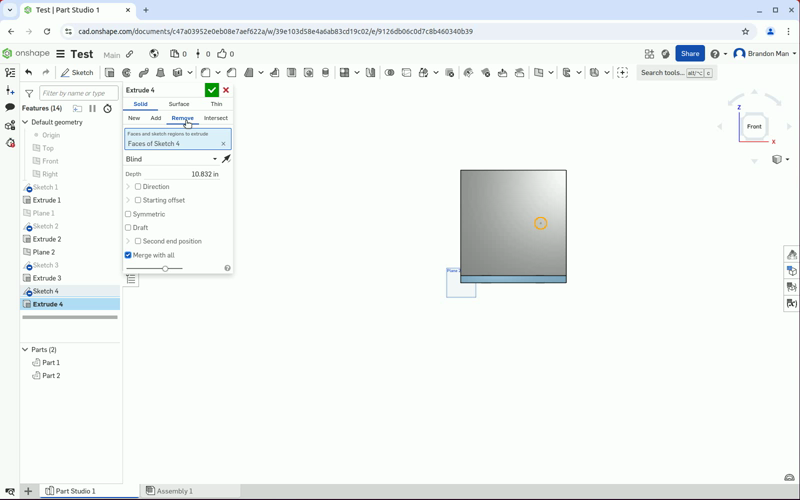
key(enter)
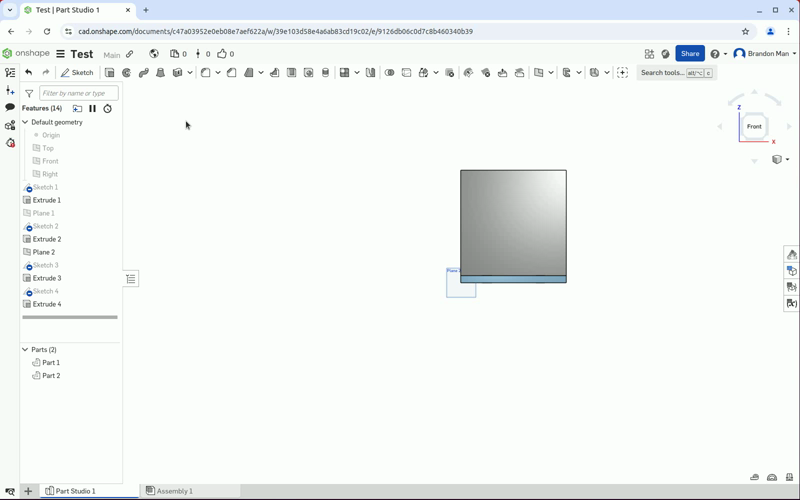
key(shift+h)
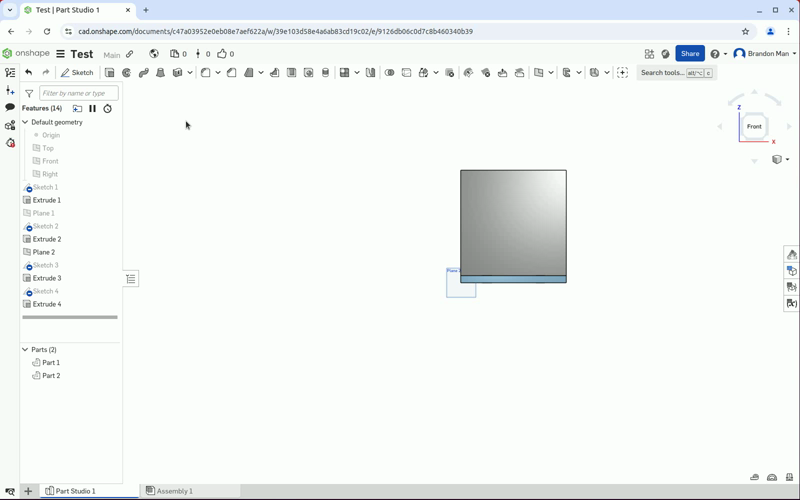
key(shift+h)
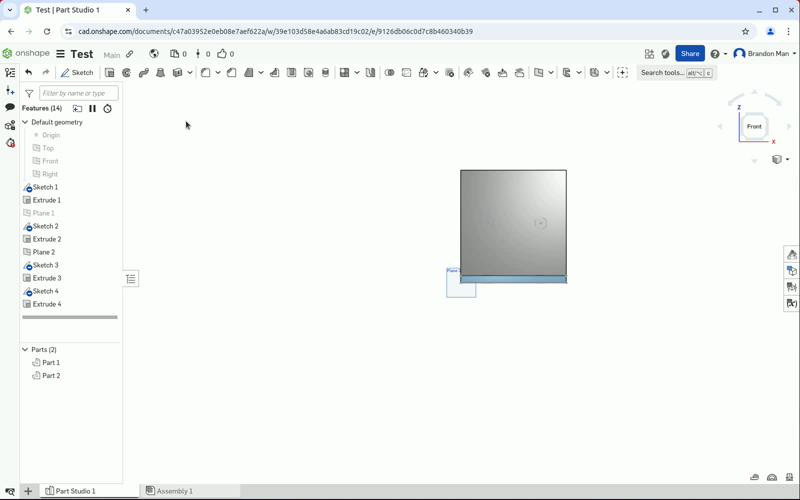
key(shift+7)
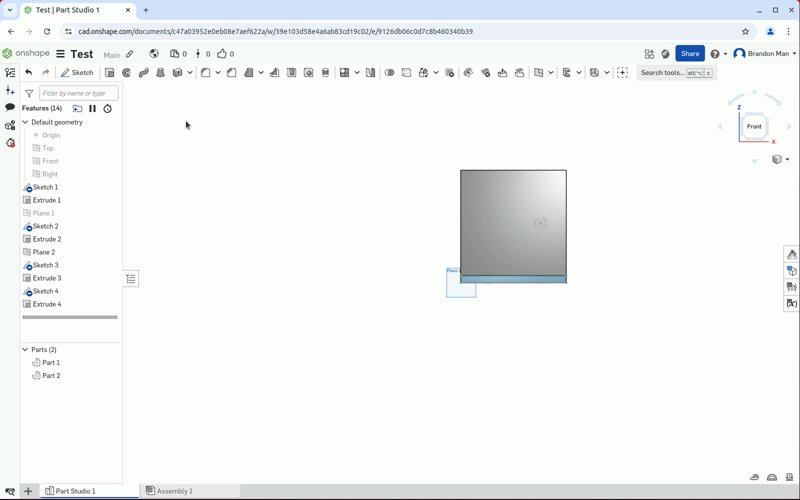
key(left, 2)
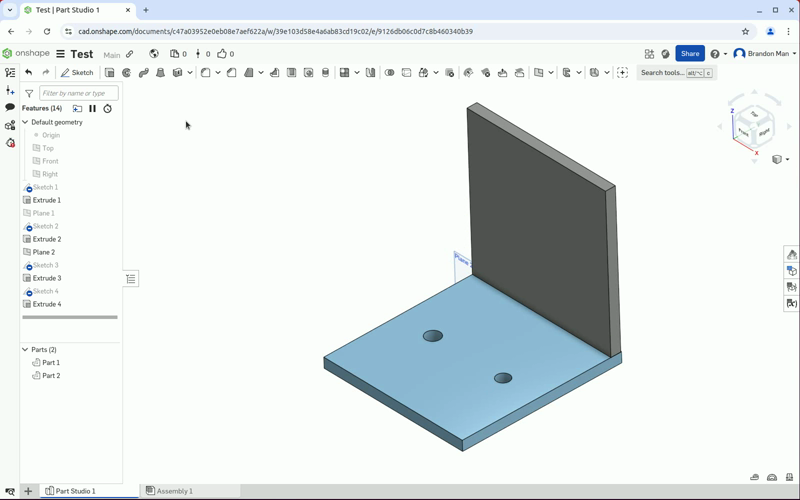
key(down, 2)
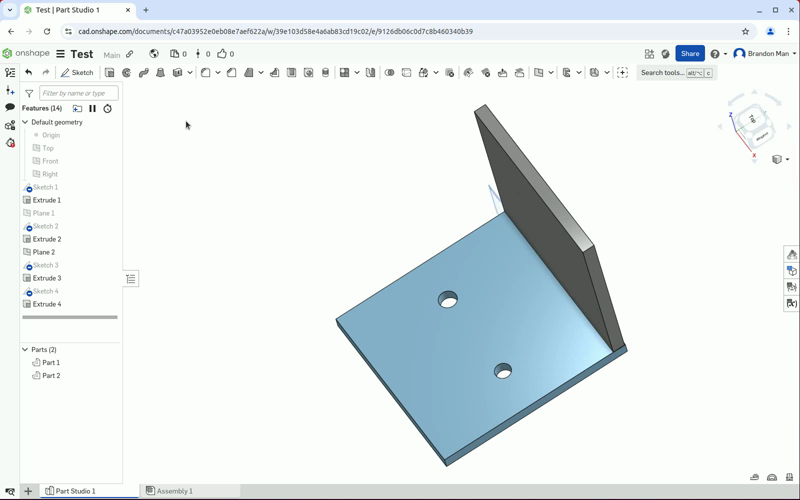
key(up, 2)
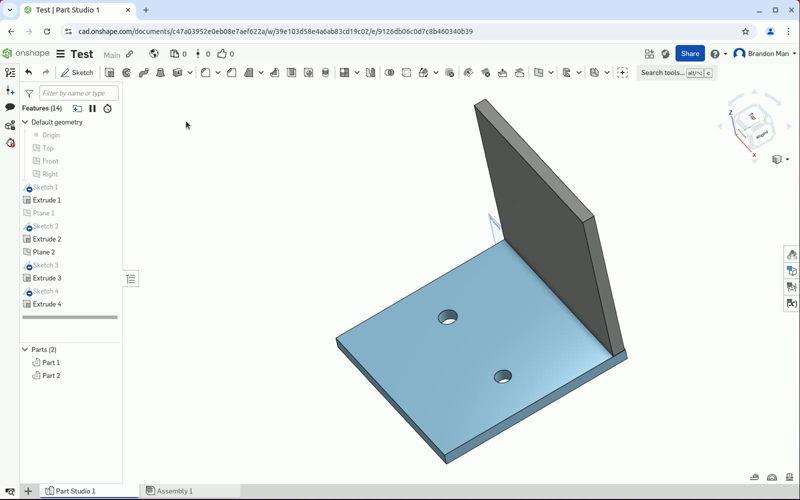
key(right, 2)
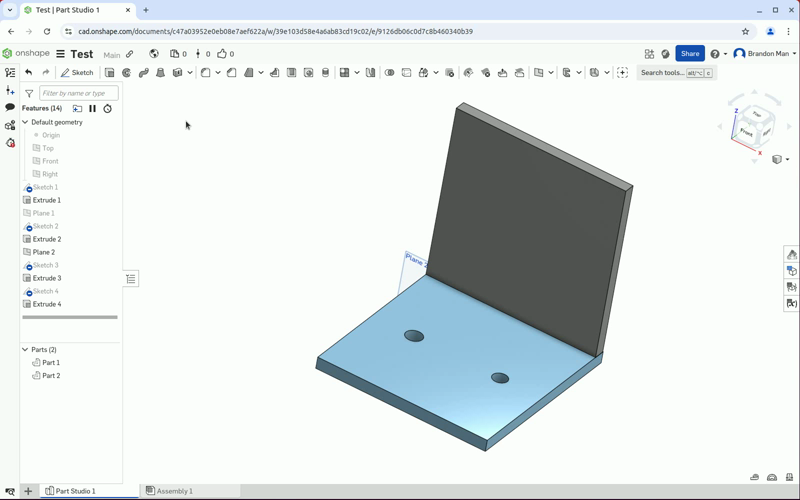
mouse_move(73, 189)
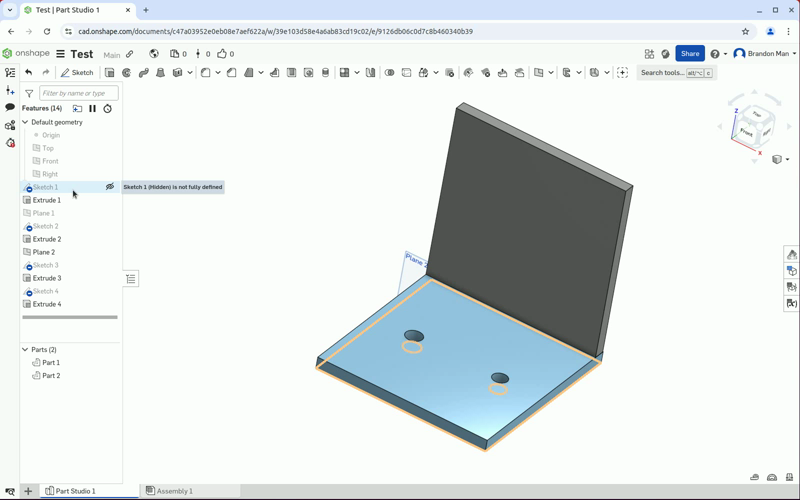
click(73, 189)